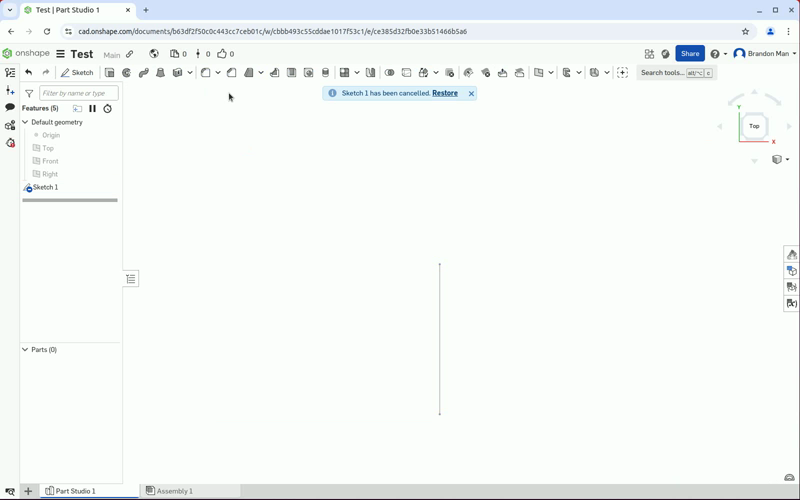
key(shift+h)
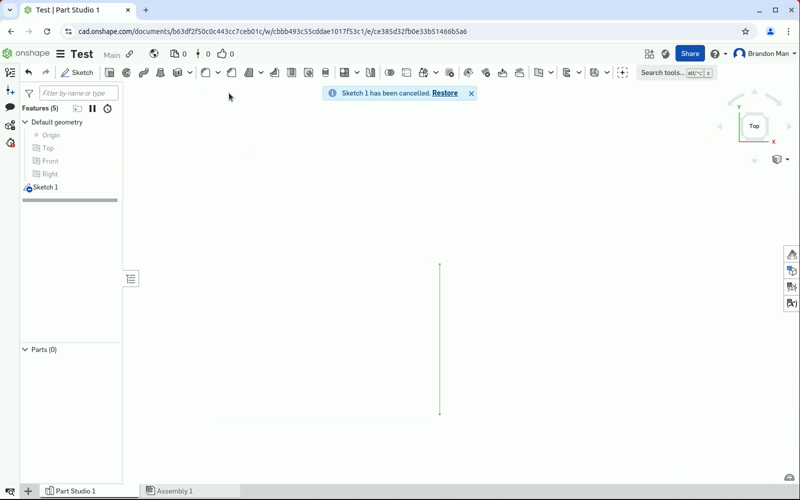
key(shift+s)
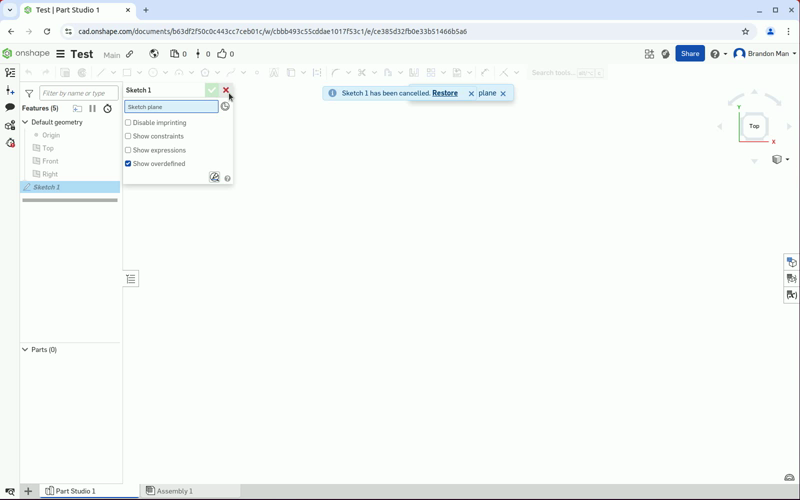
mouse_move(73, 150)
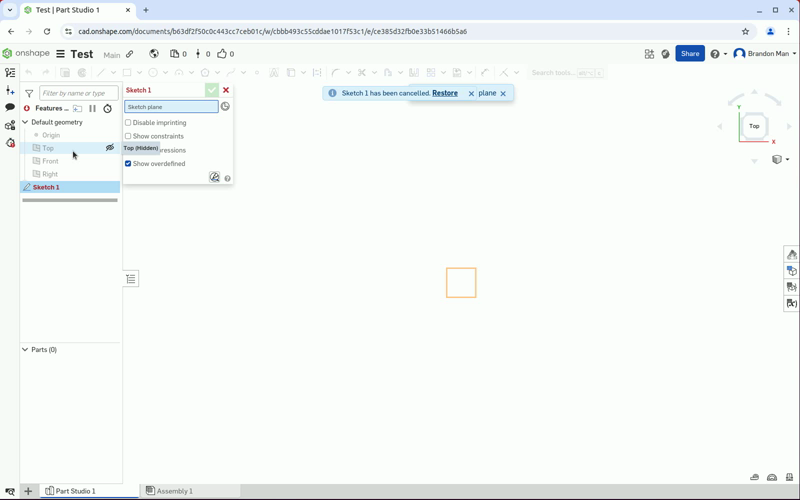
click(73, 150)
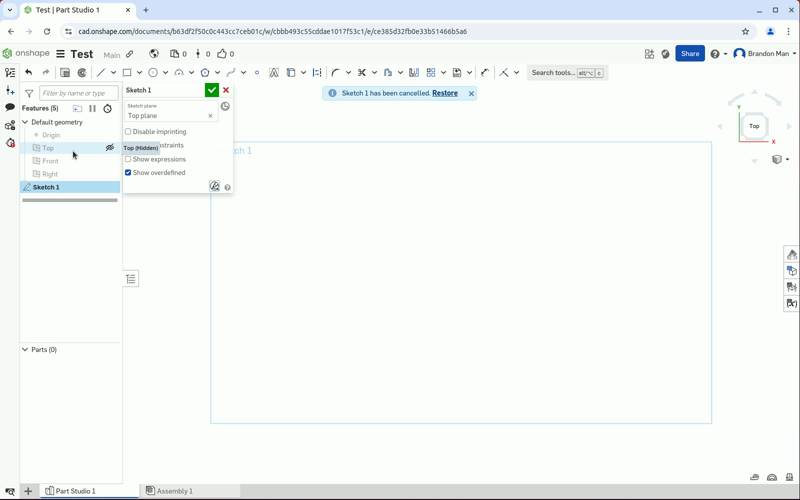
mouse_move(73, 352)
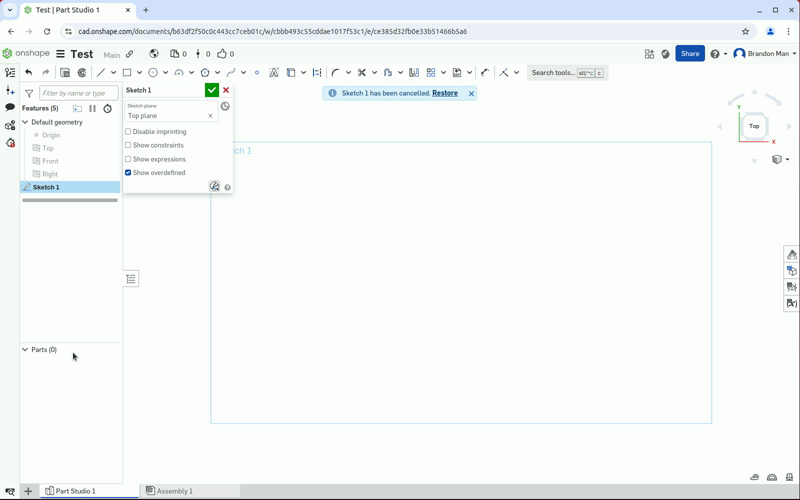
key(y)
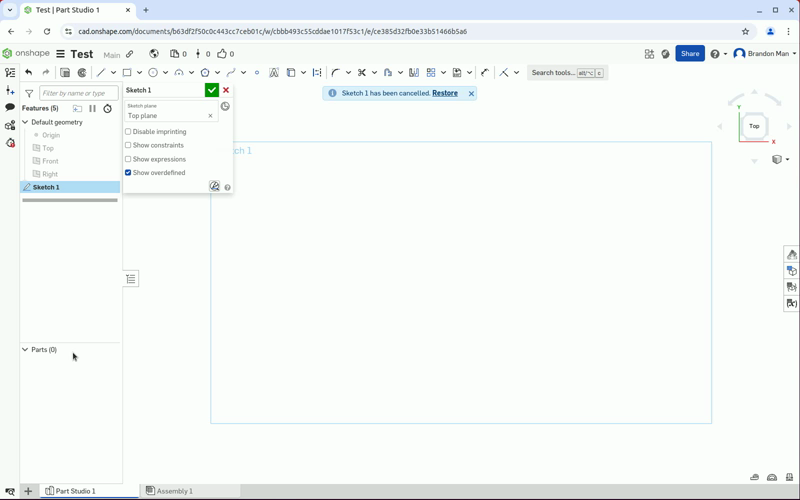
key(a)
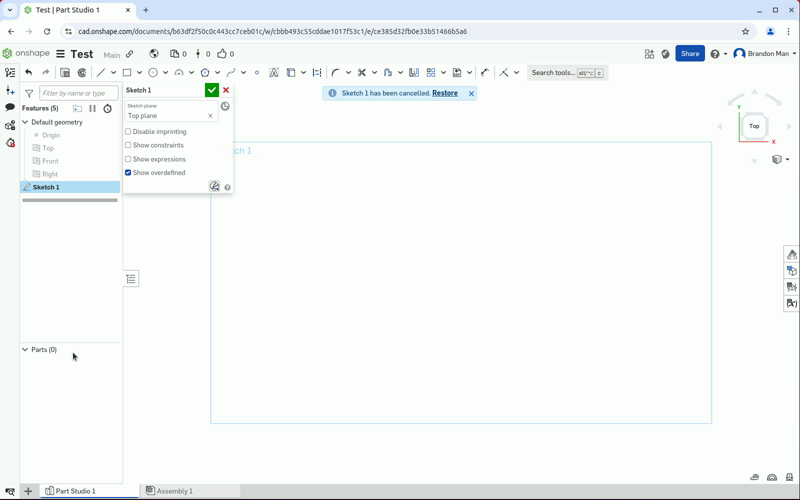
key_down(shift)
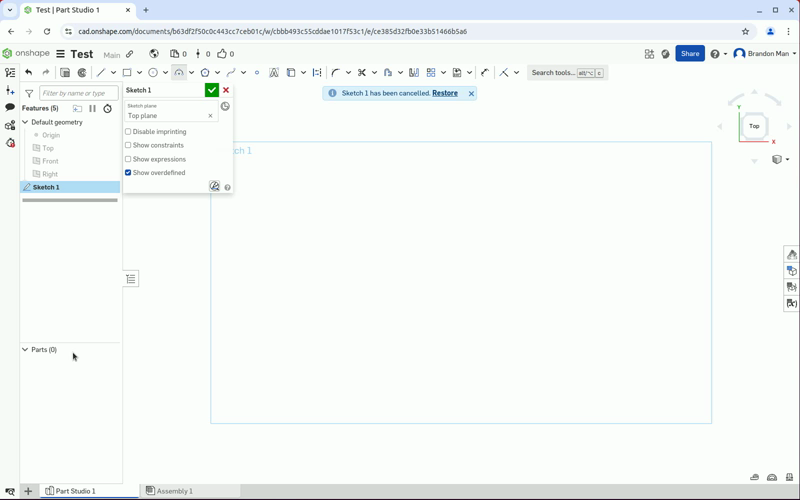
mouse_move(439, 275)
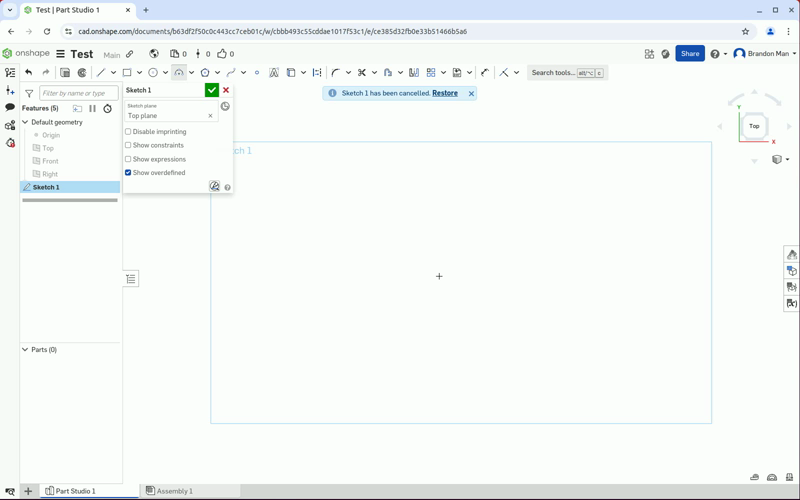
click(439, 275)
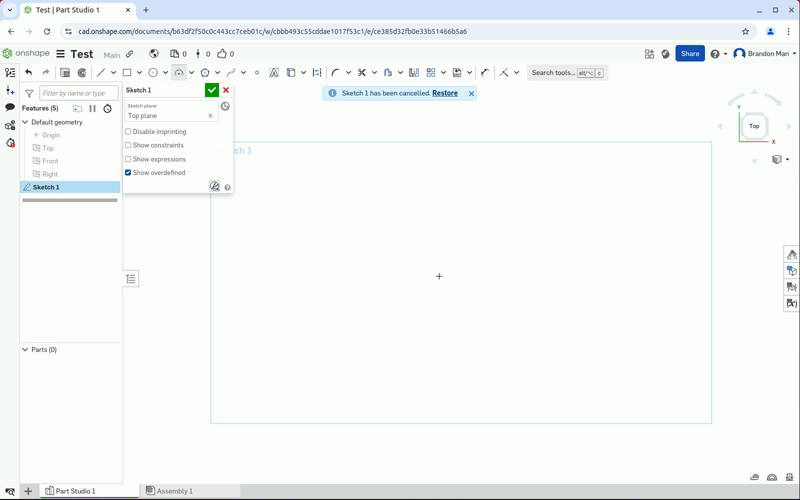
key_up(shift)
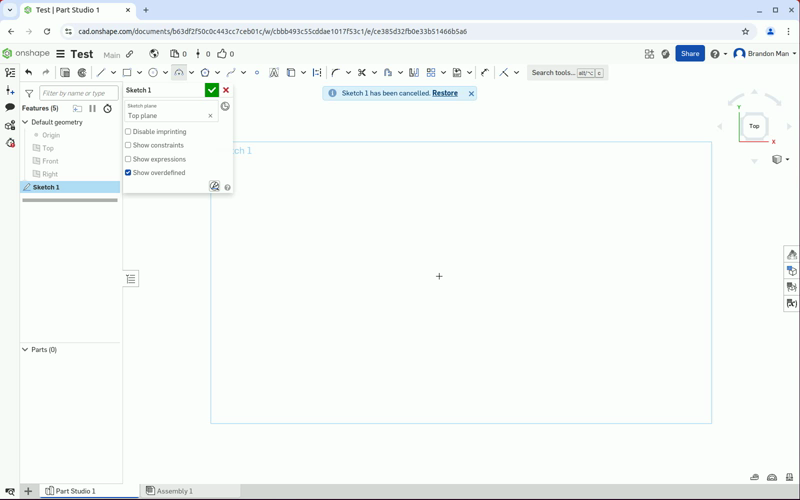
key_down(shift)
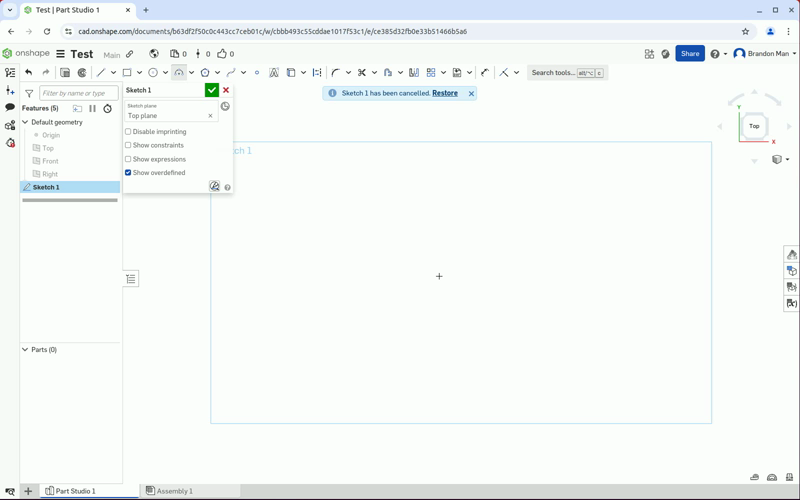
mouse_move(460, 295)
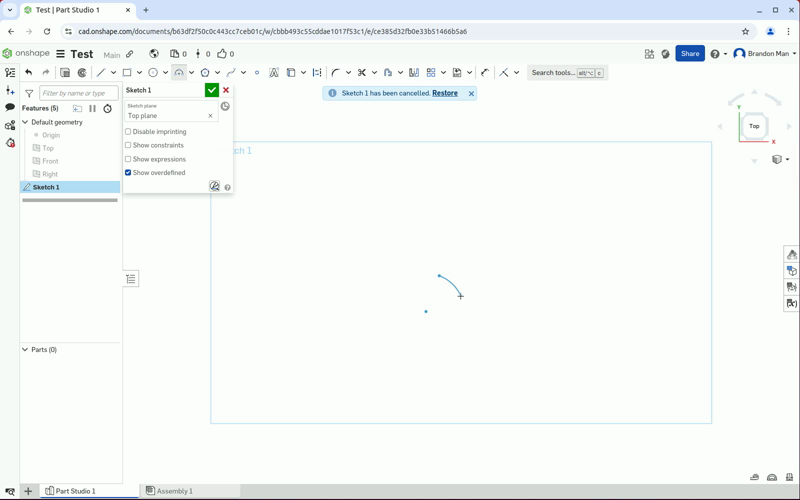
click(460, 295)
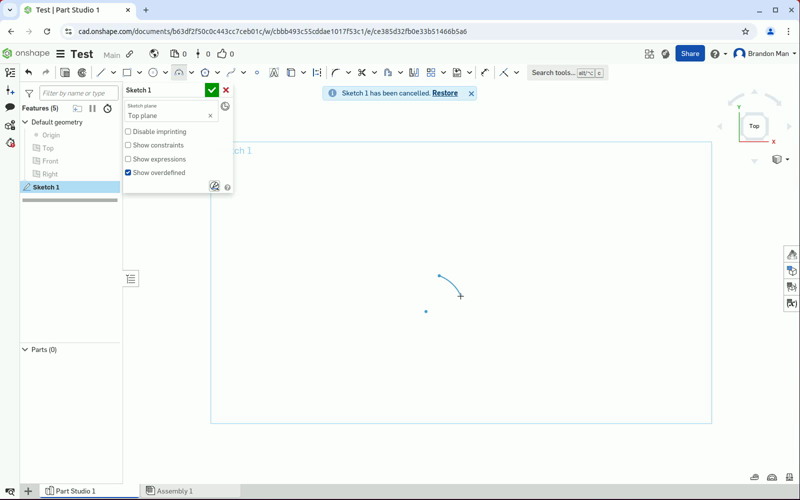
mouse_move(447, 288)
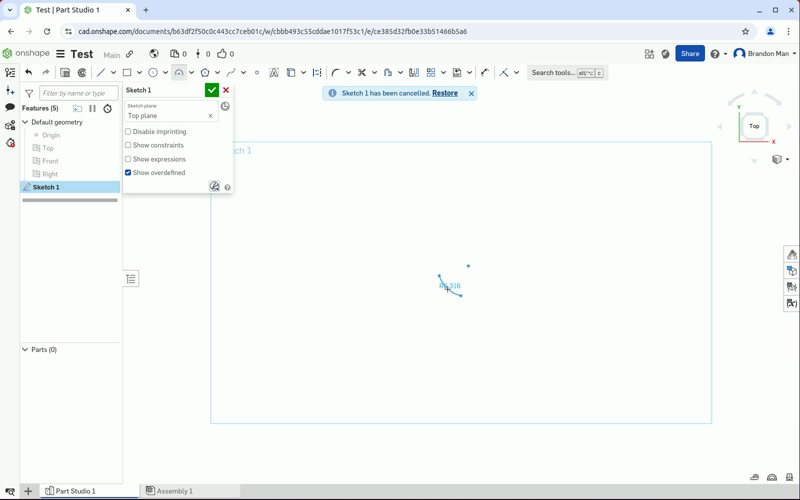
click(447, 288)
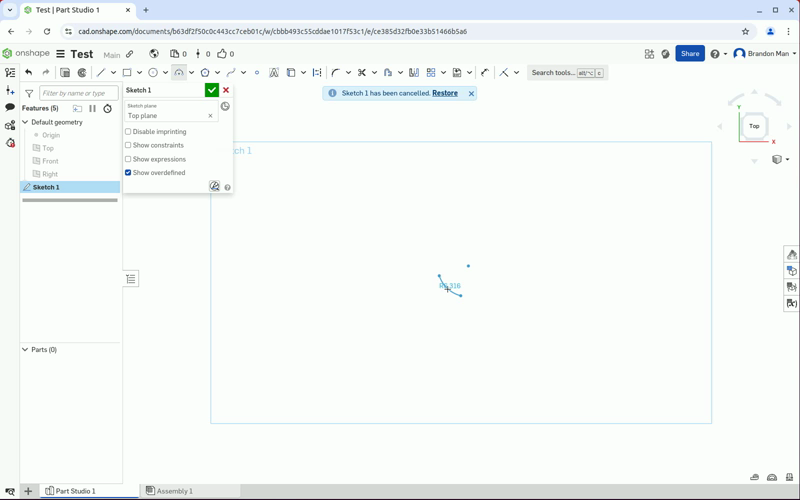
key_up(shift)
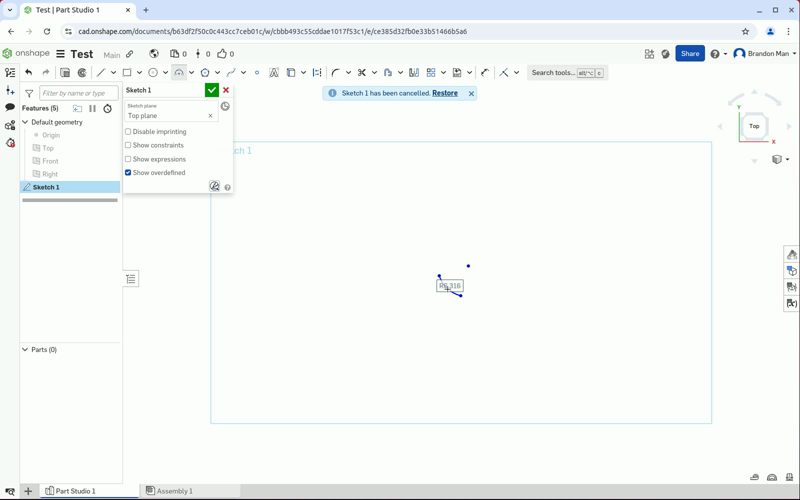
mouse_move(460, 295)
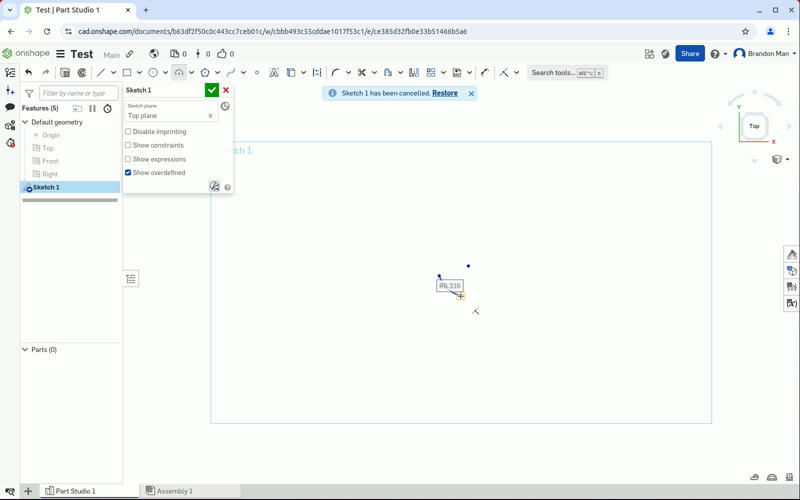
click(460, 295)
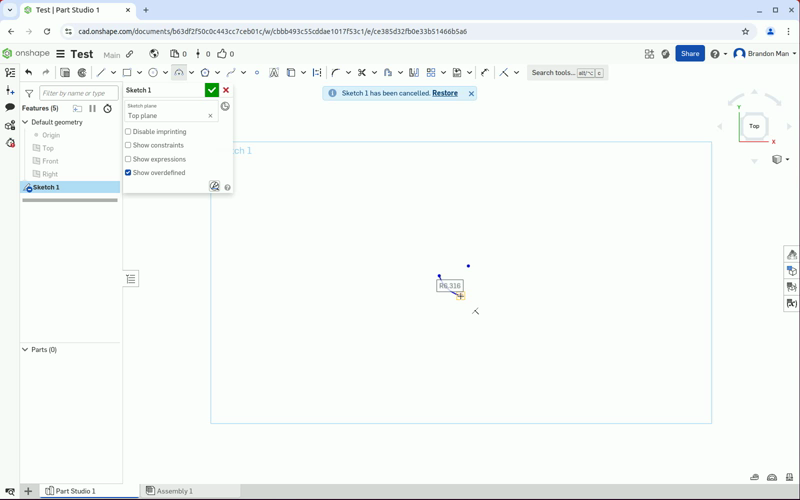
key_down(shift)
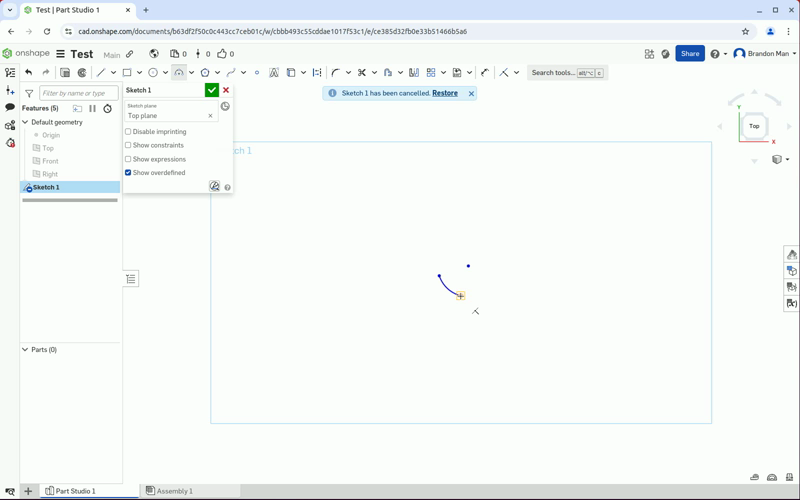
mouse_move(483, 275)
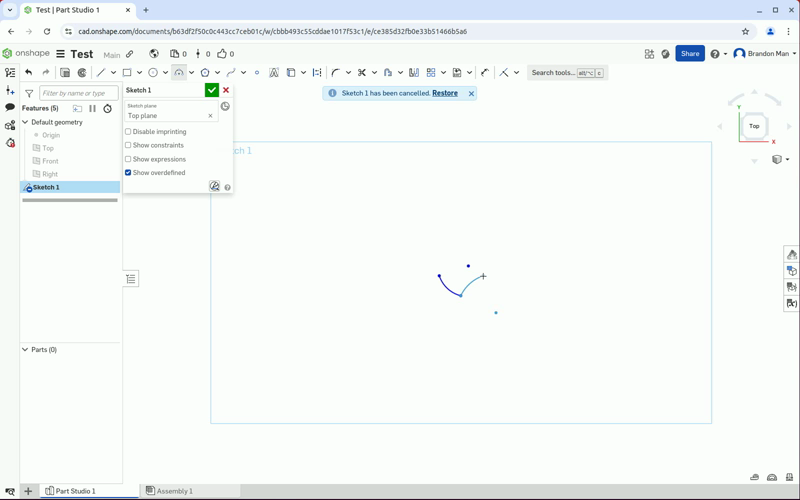
click(483, 275)
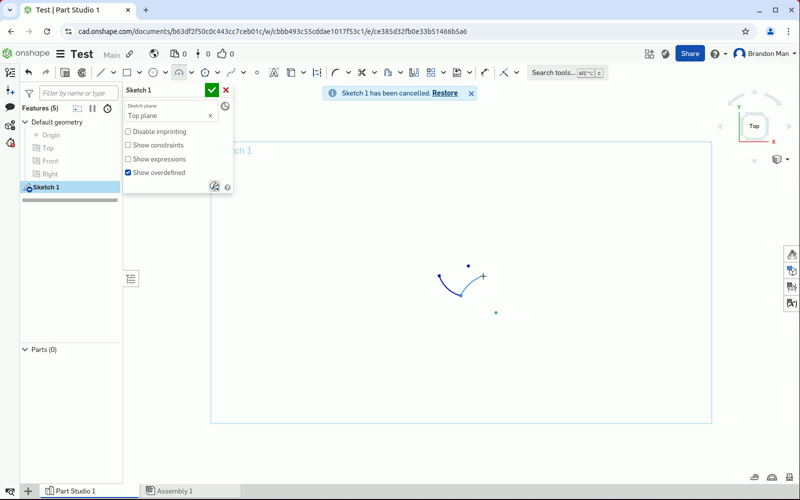
mouse_move(474, 288)
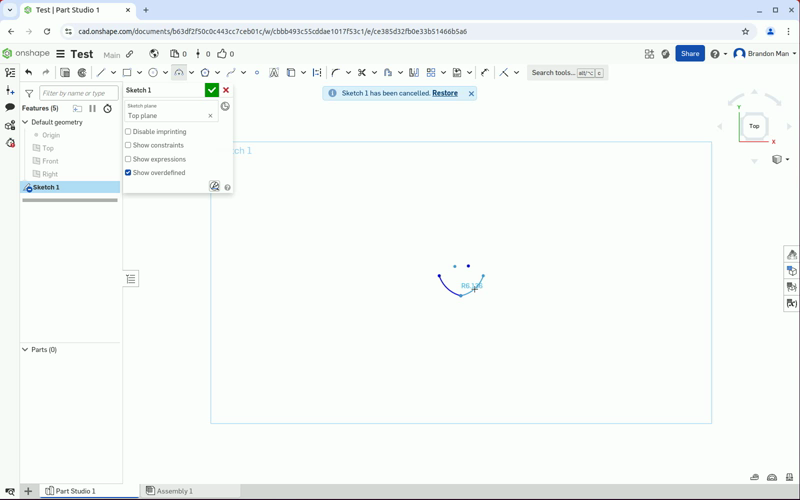
click(474, 288)
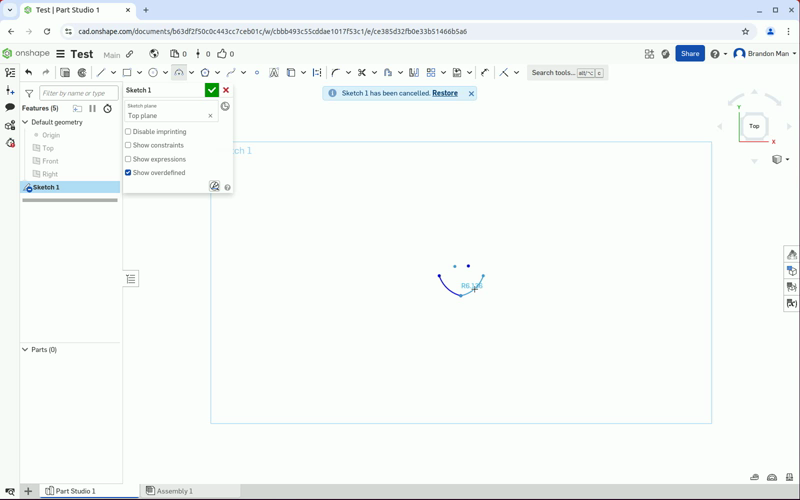
key_up(shift)
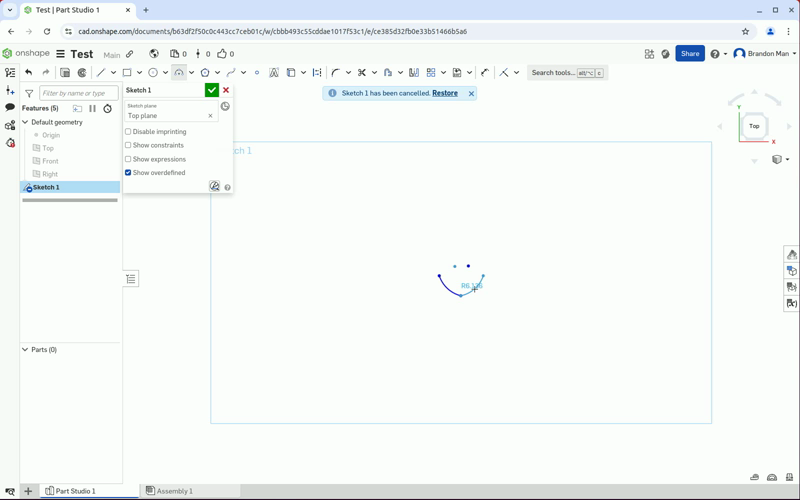
mouse_move(483, 275)
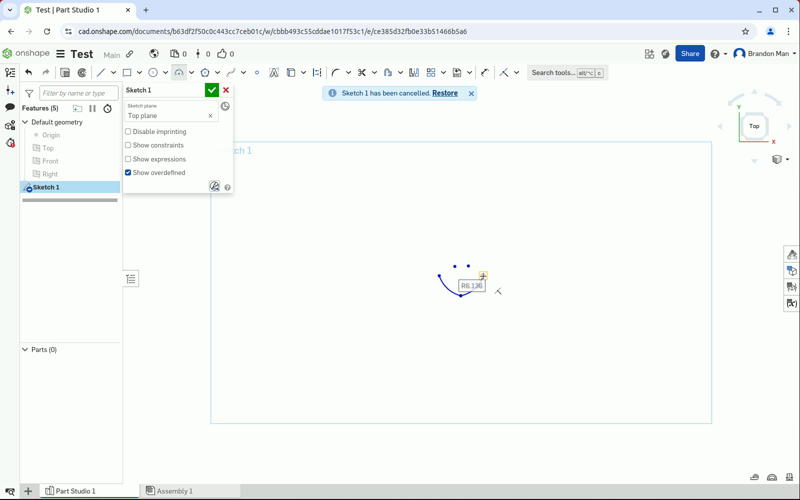
click(483, 275)
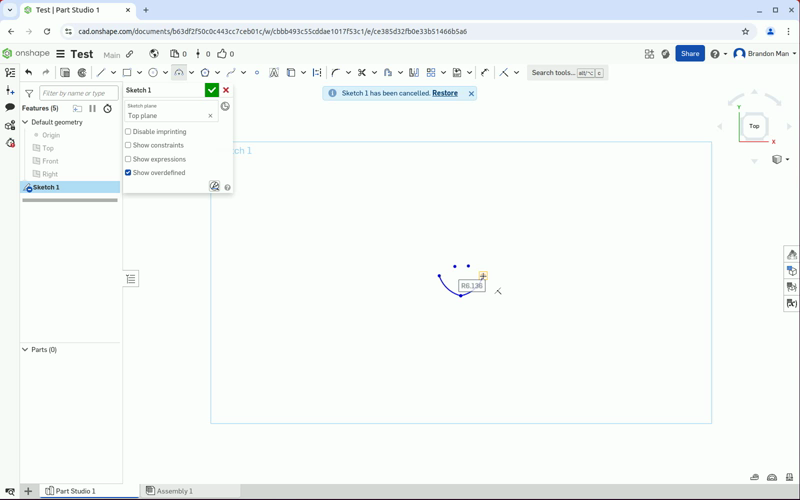
key_down(shift)
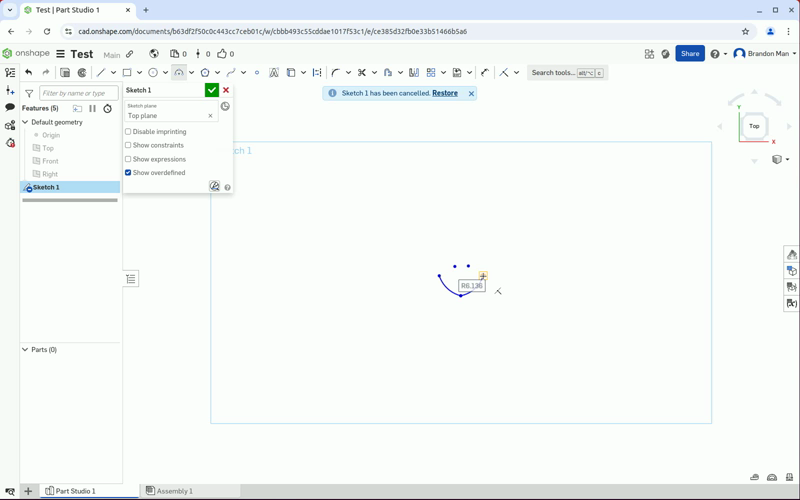
mouse_move(483, 194)
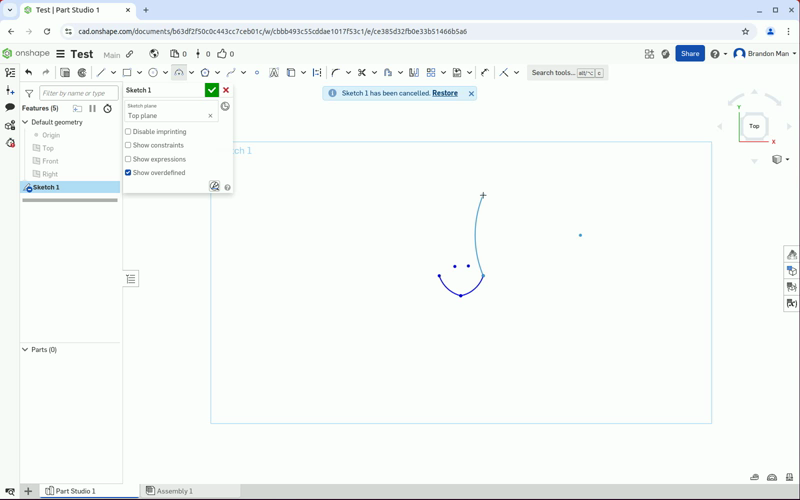
click(483, 194)
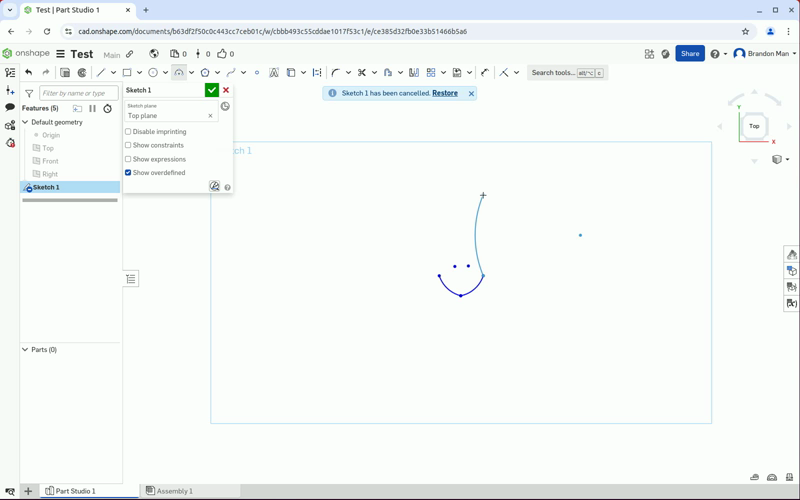
mouse_move(489, 235)
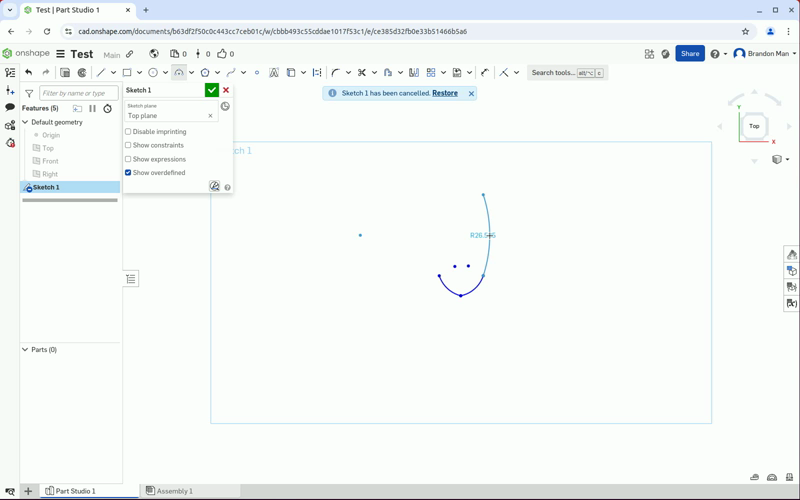
click(489, 235)
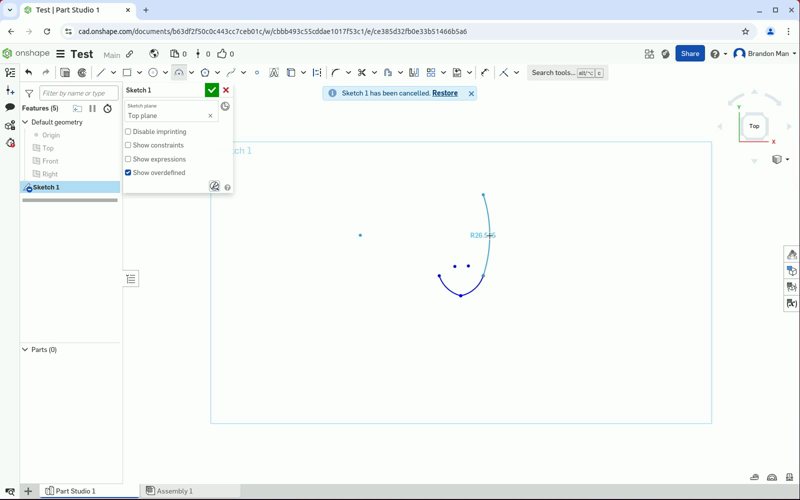
key_up(shift)
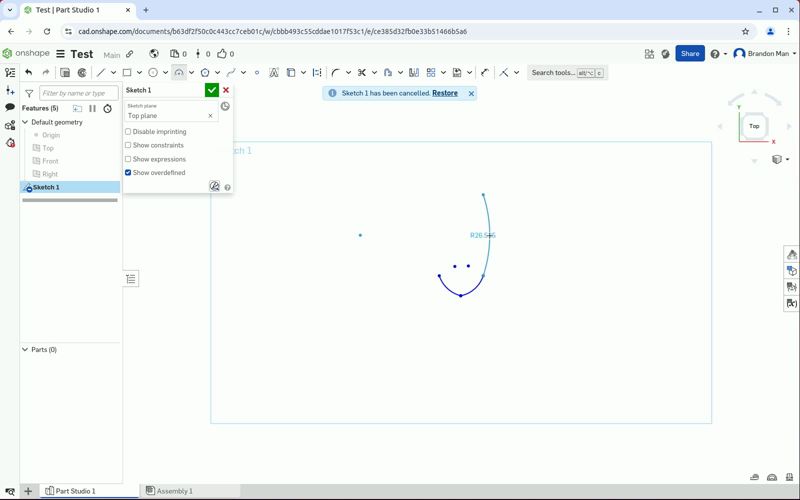
mouse_move(483, 194)
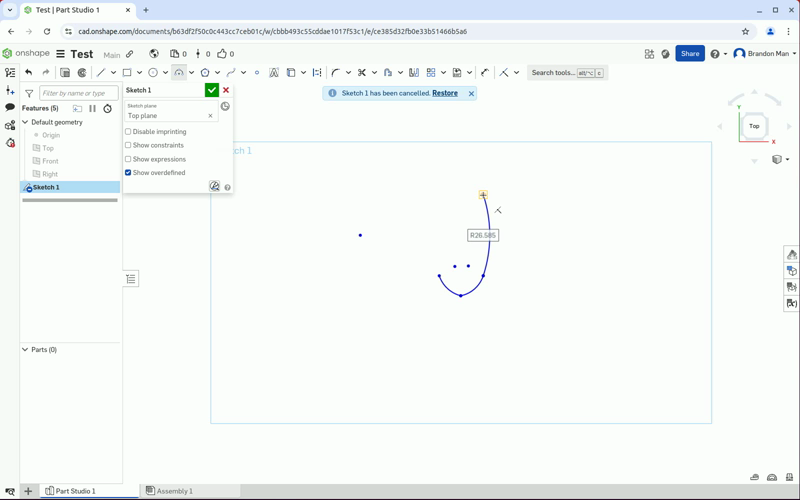
click(483, 194)
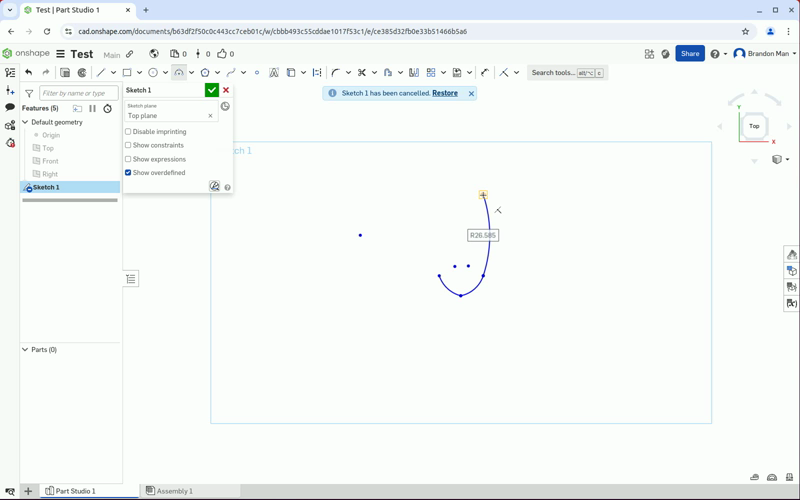
key_down(shift)
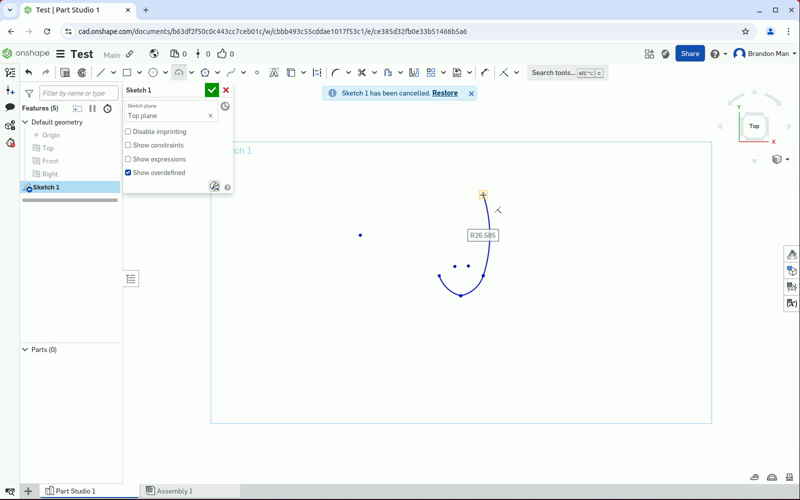
mouse_move(477, 182)
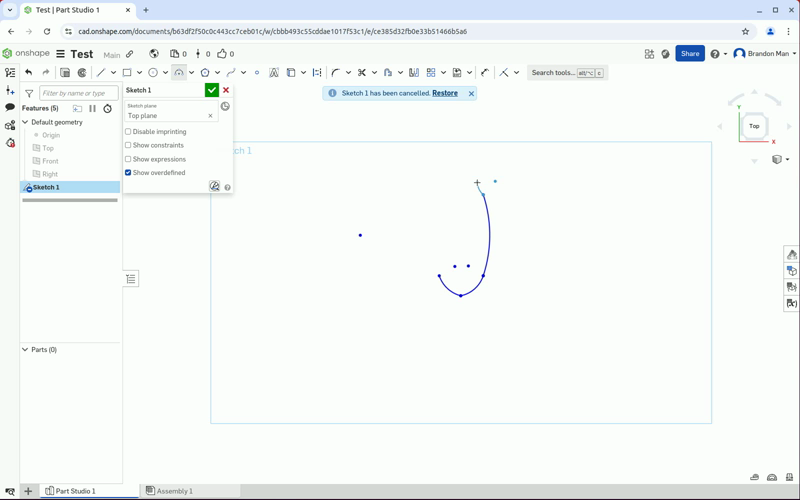
click(477, 182)
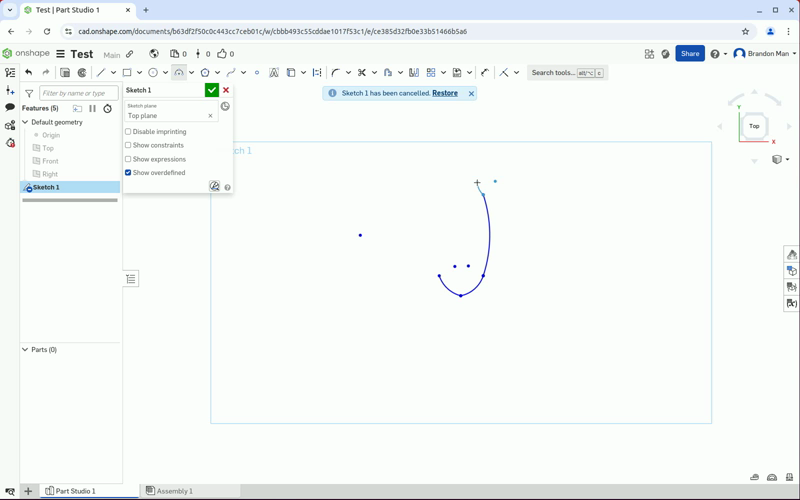
mouse_move(480, 188)
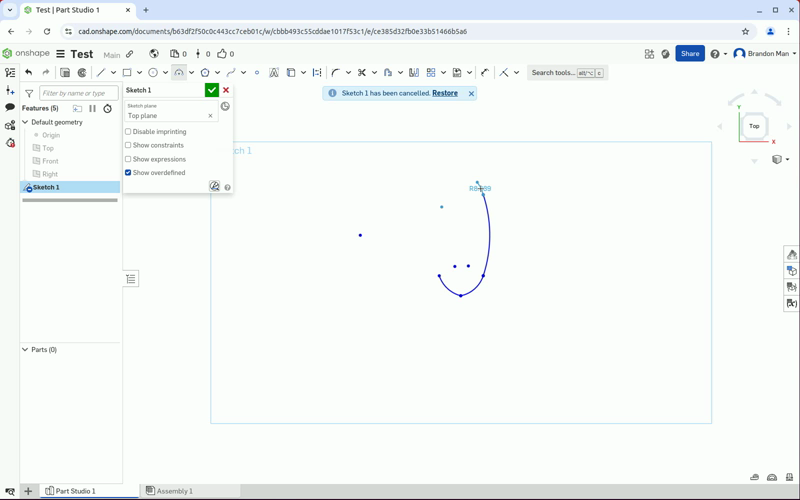
click(480, 188)
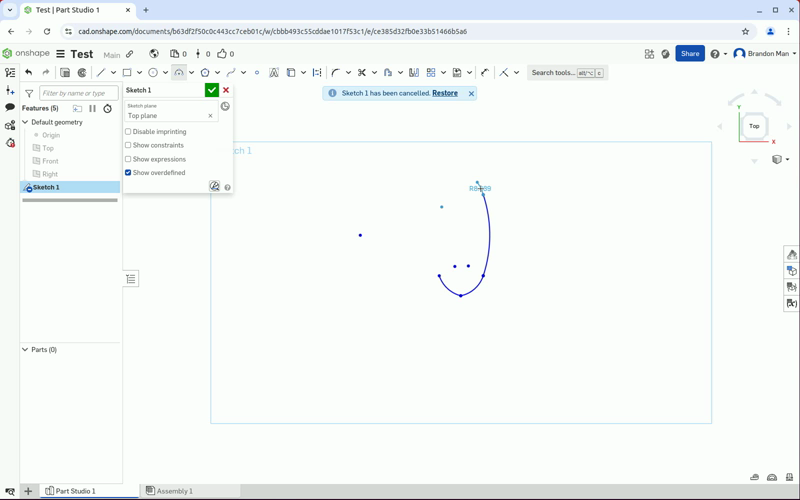
key_up(shift)
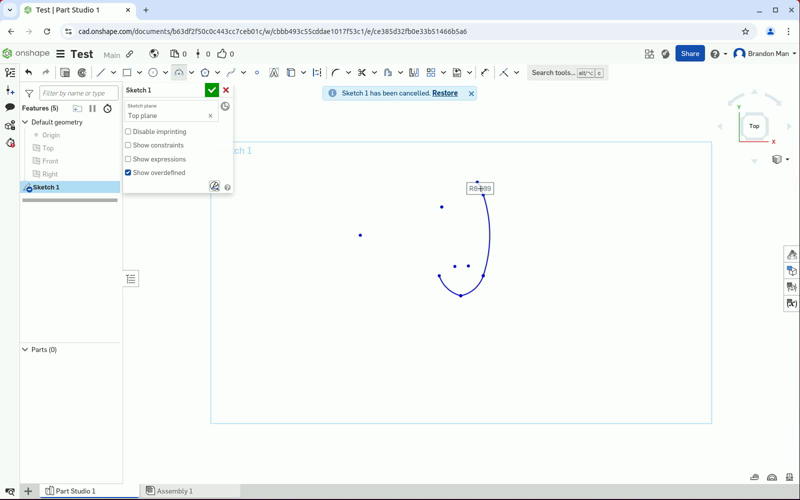
mouse_move(477, 182)
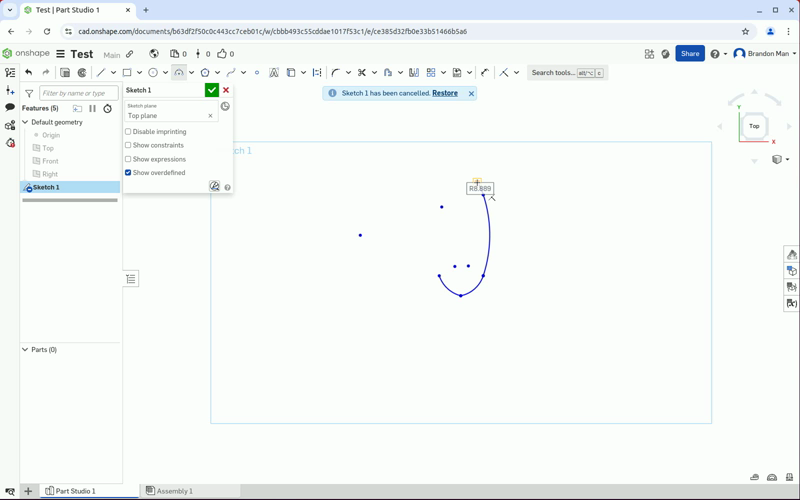
click(477, 182)
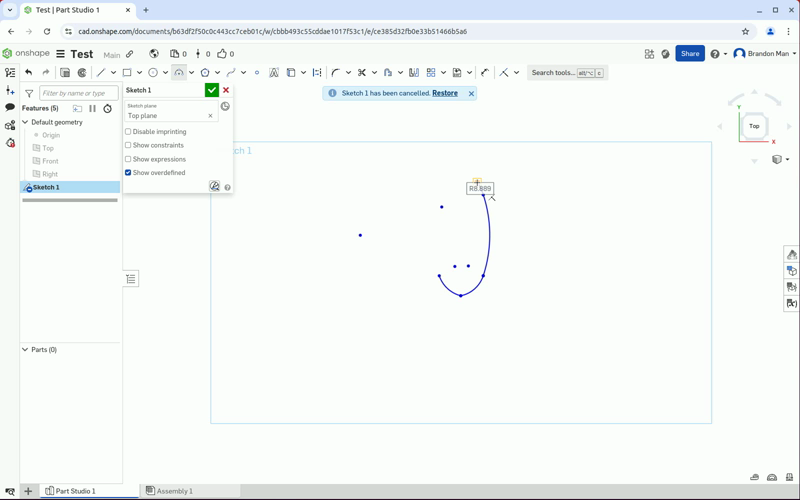
key_down(shift)
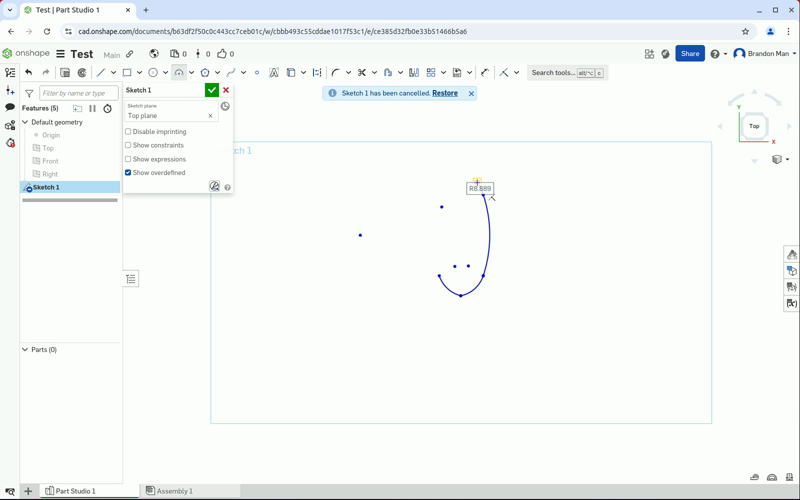
mouse_move(460, 170)
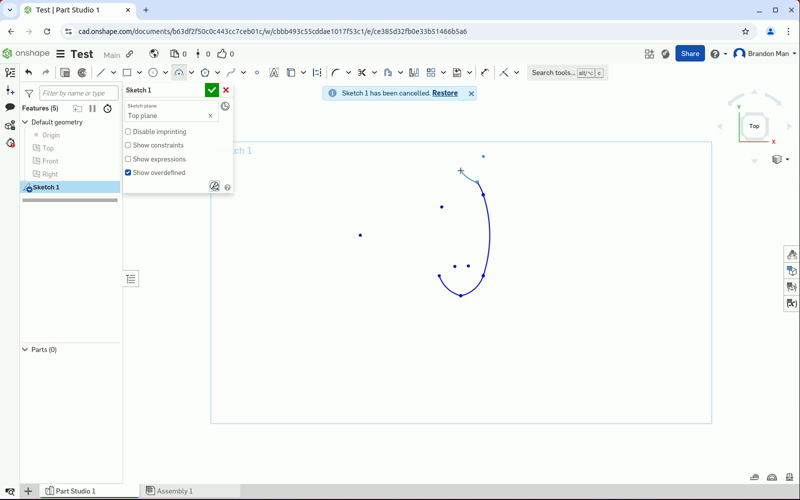
click(460, 170)
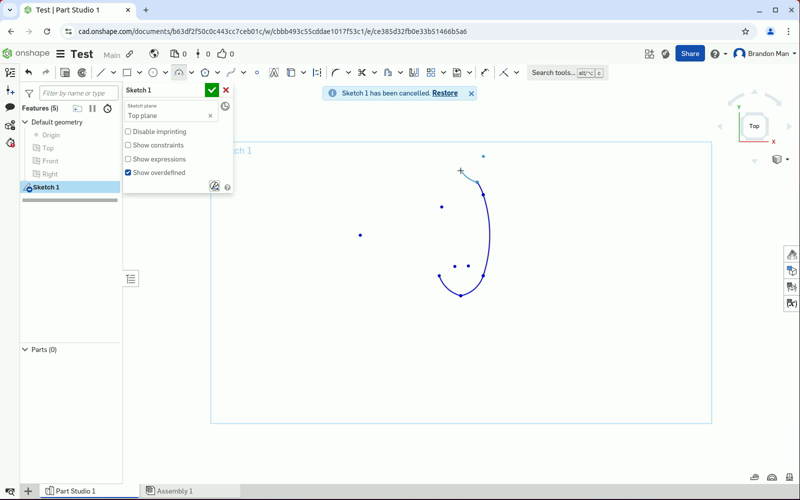
mouse_move(470, 174)
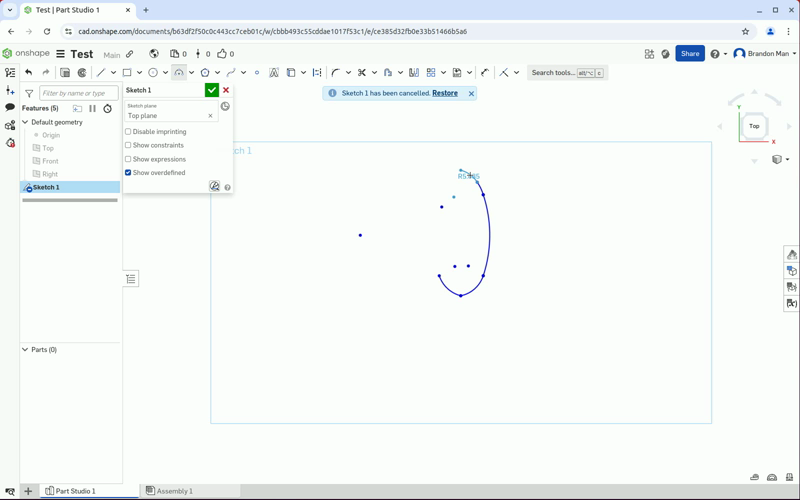
click(470, 174)
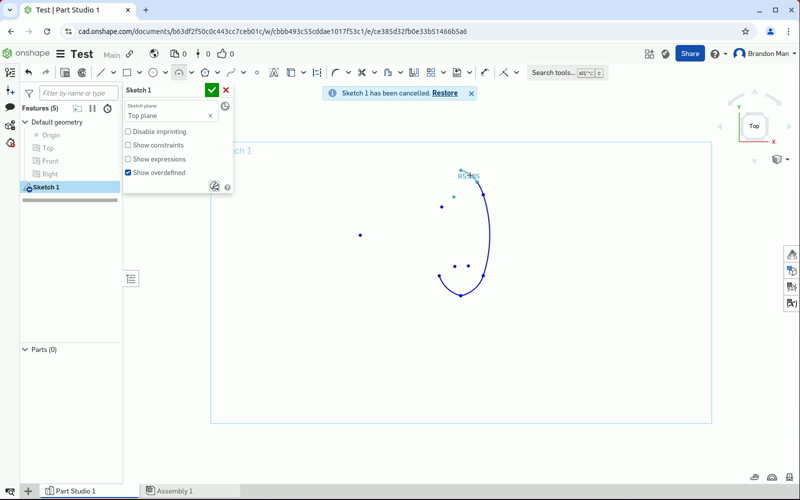
key_up(shift)
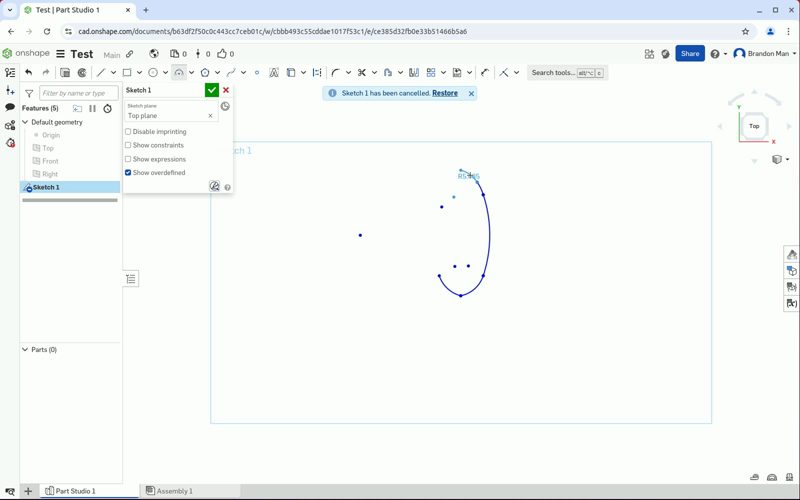
mouse_move(460, 170)
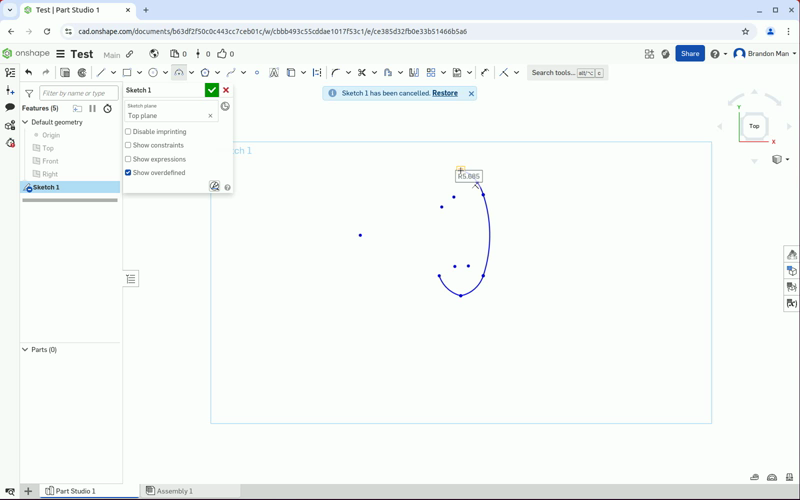
click(460, 170)
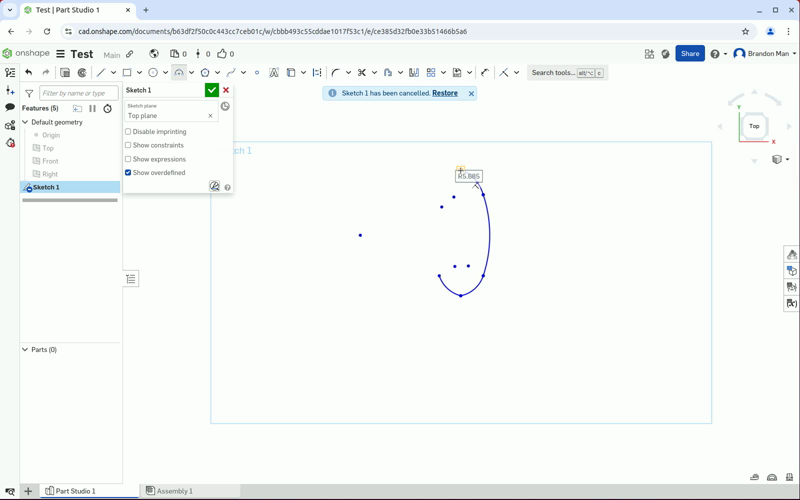
key_down(shift)
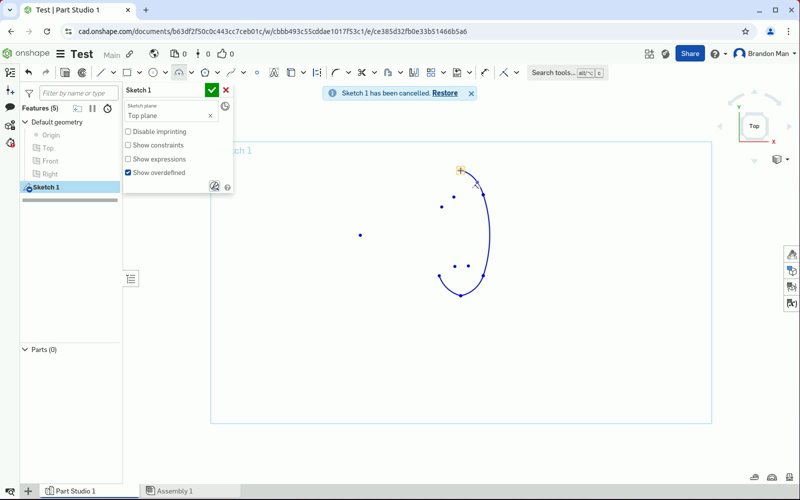
mouse_move(444, 182)
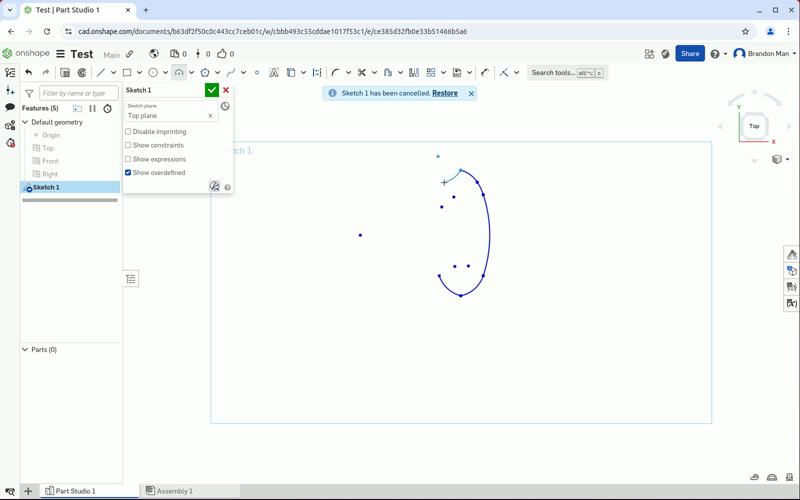
click(444, 182)
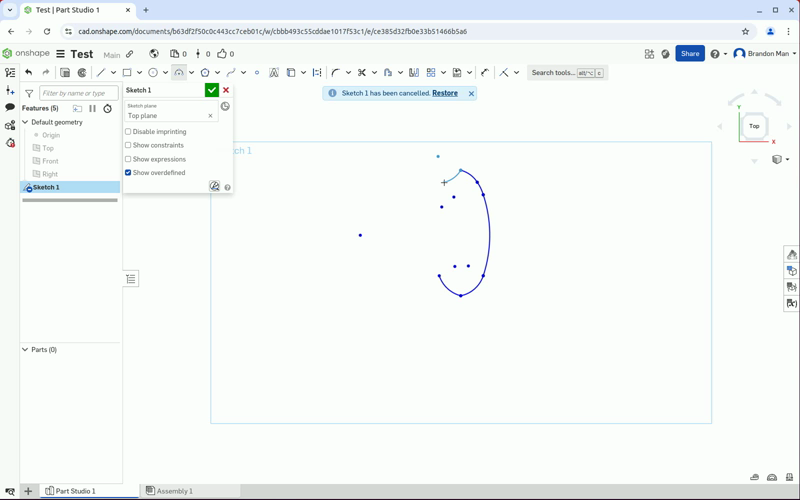
mouse_move(450, 174)
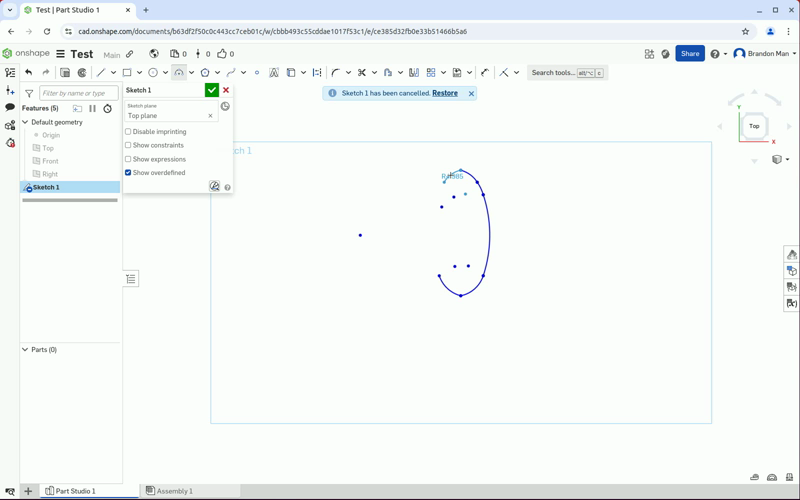
click(450, 174)
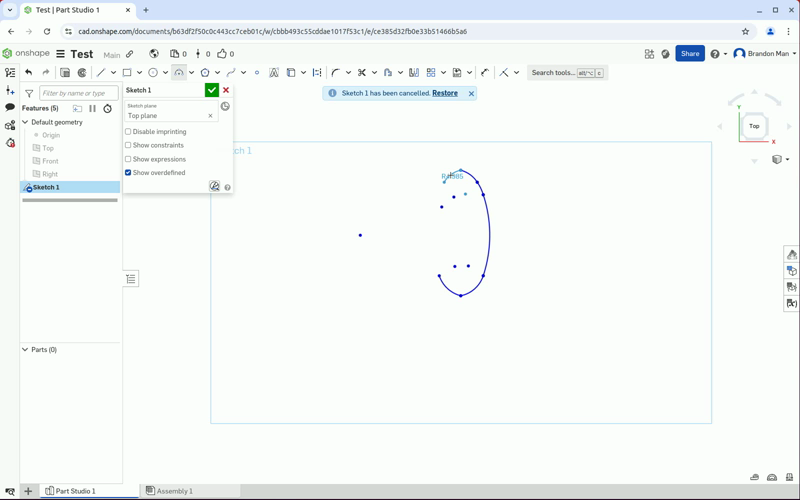
key_up(shift)
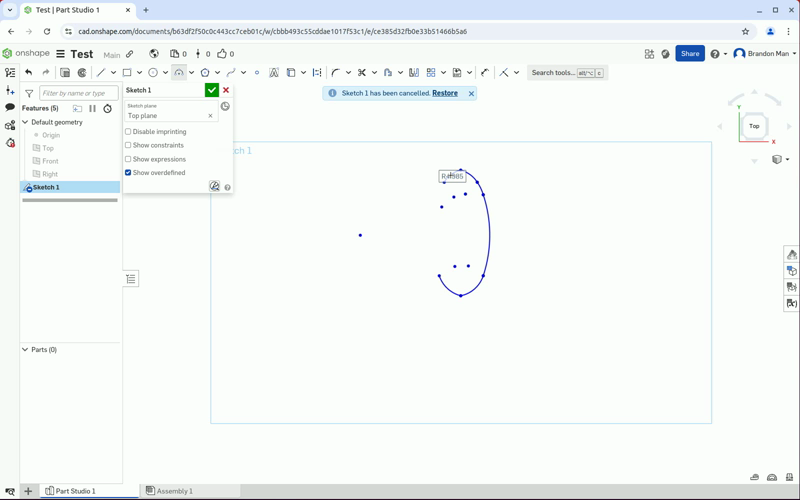
mouse_move(444, 182)
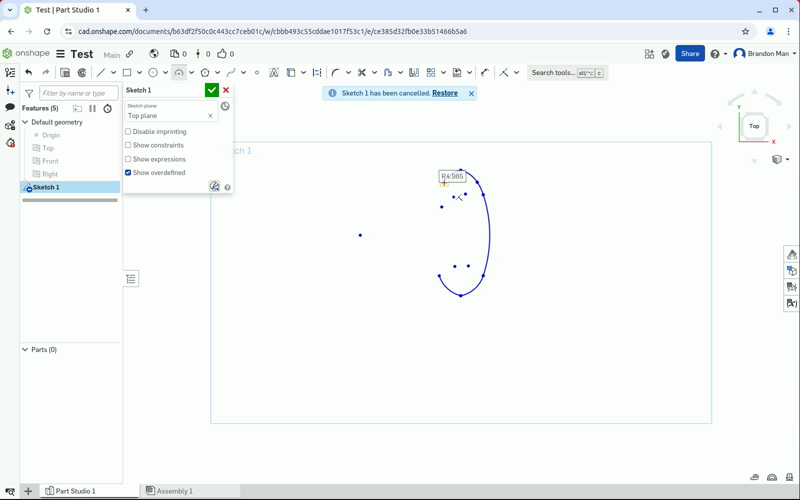
click(444, 182)
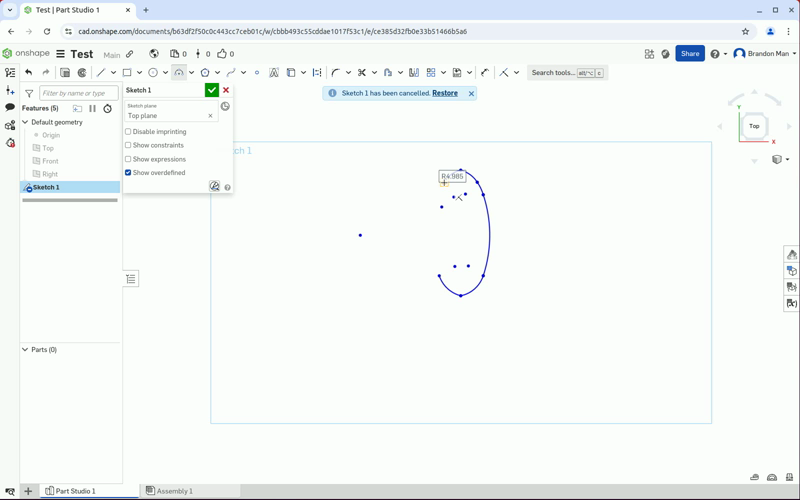
key_down(shift)
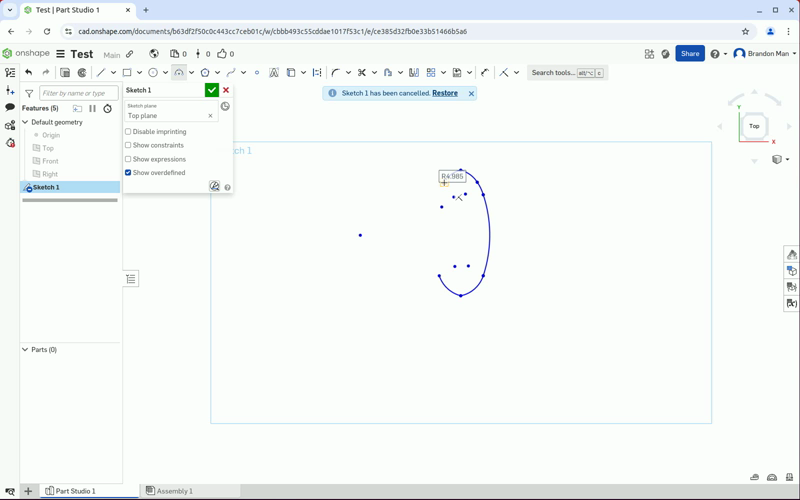
mouse_move(439, 194)
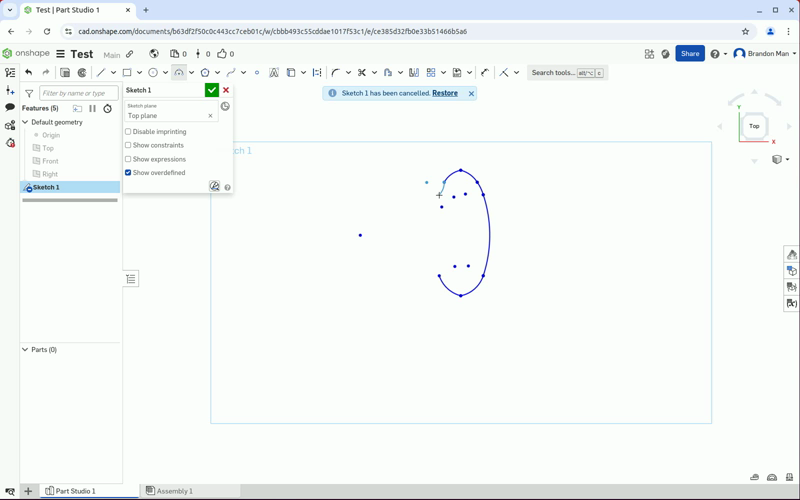
click(439, 194)
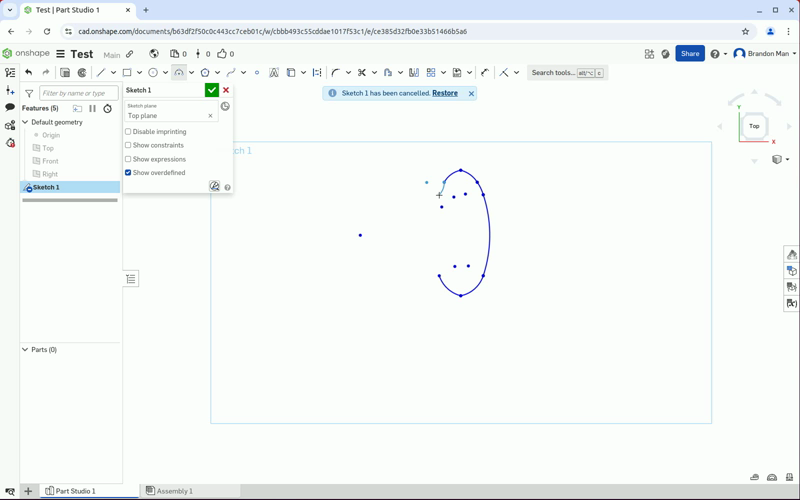
mouse_move(441, 188)
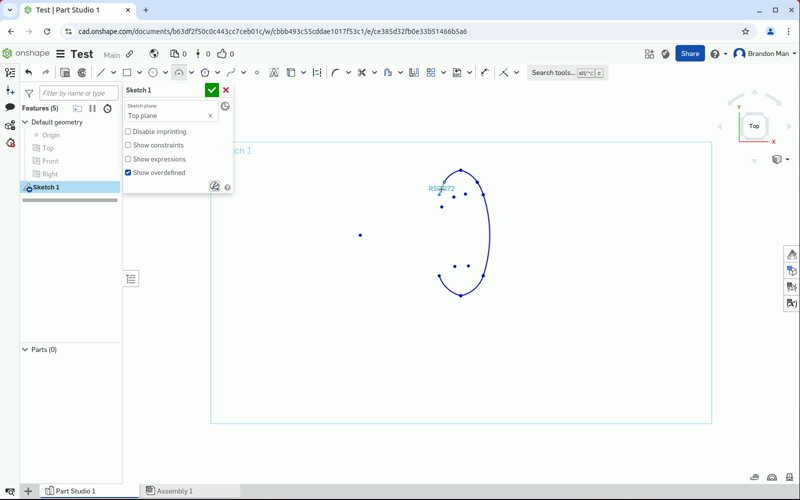
click(441, 188)
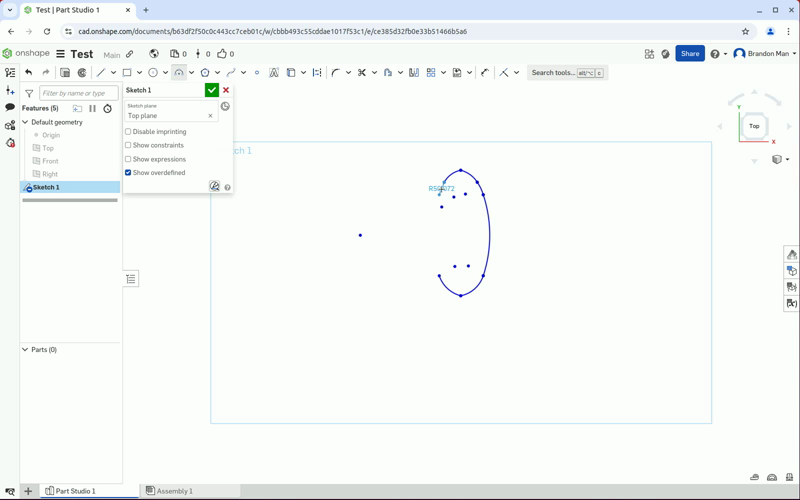
key_up(shift)
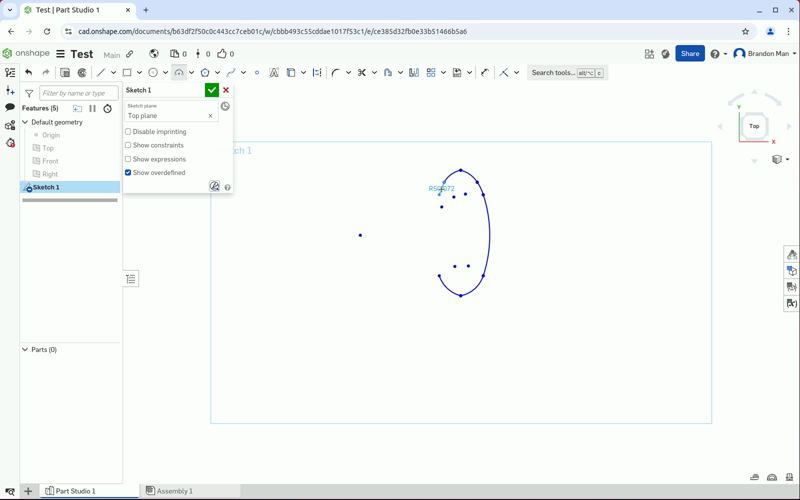
mouse_move(439, 194)
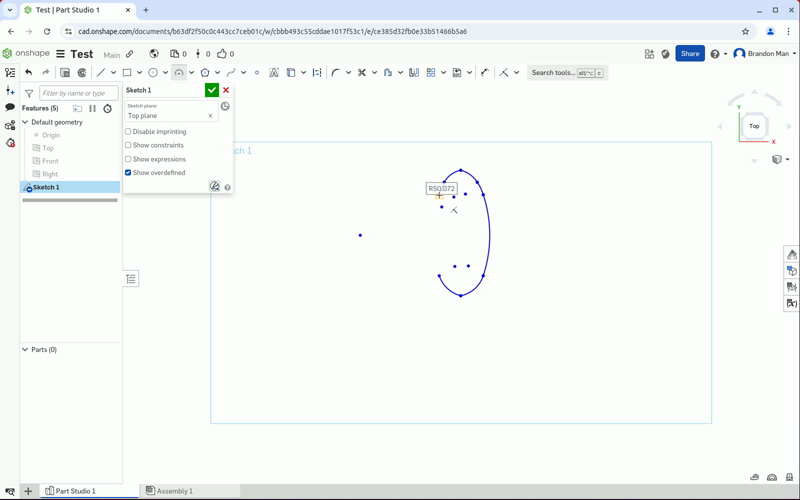
click(439, 194)
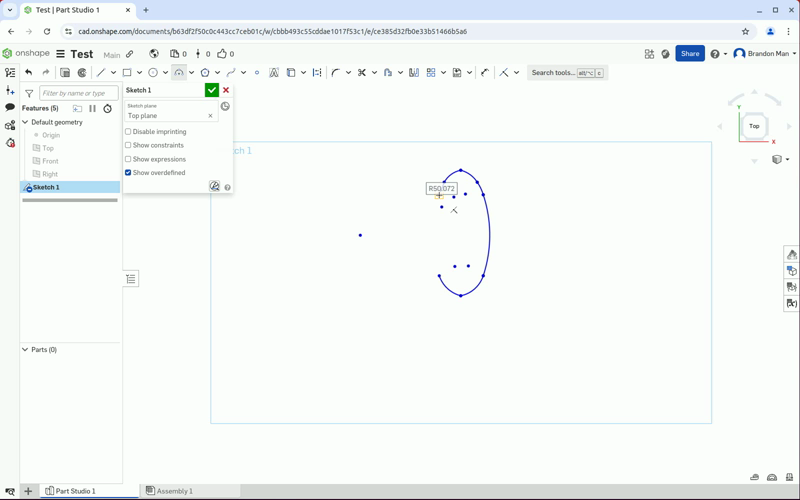
mouse_move(439, 275)
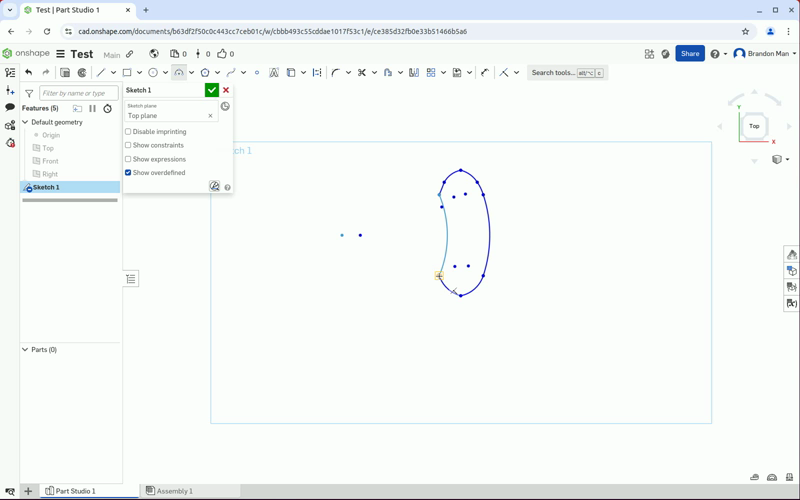
click(439, 275)
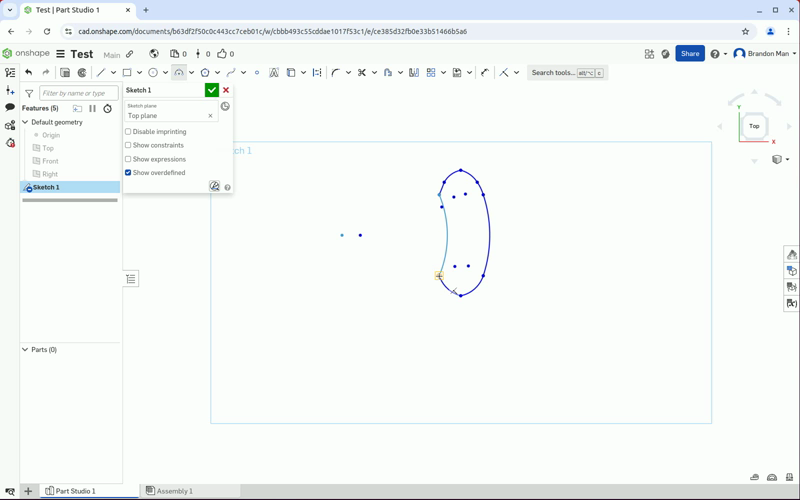
key_down(shift)
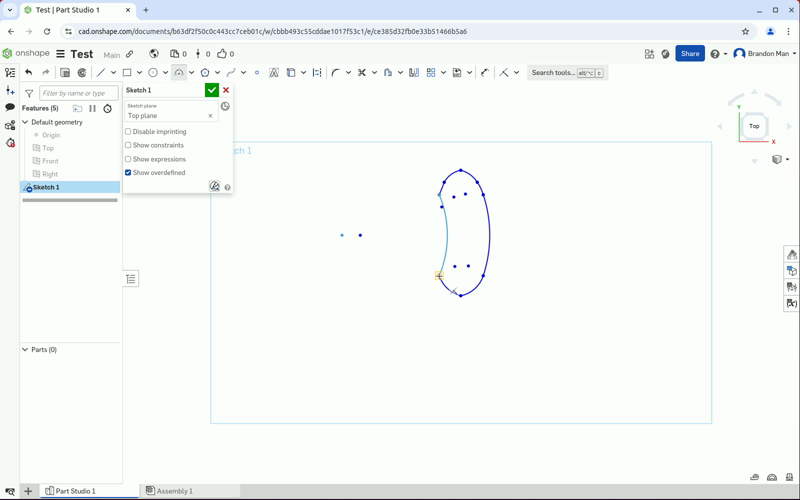
mouse_move(433, 235)
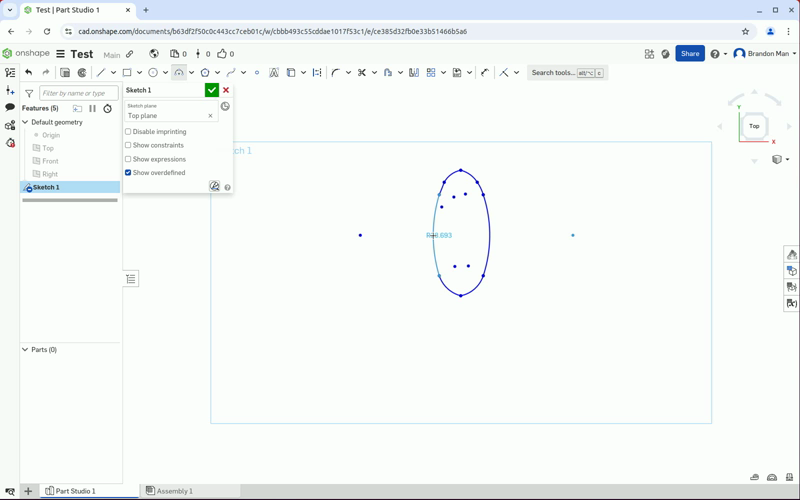
click(433, 235)
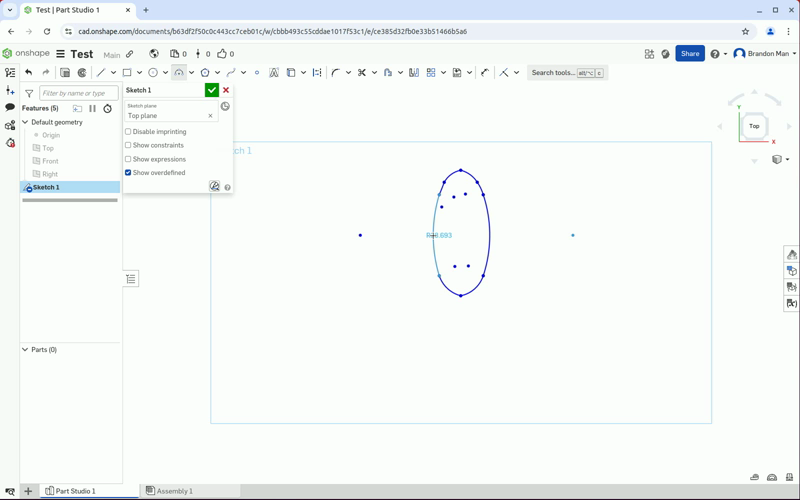
key_up(shift)
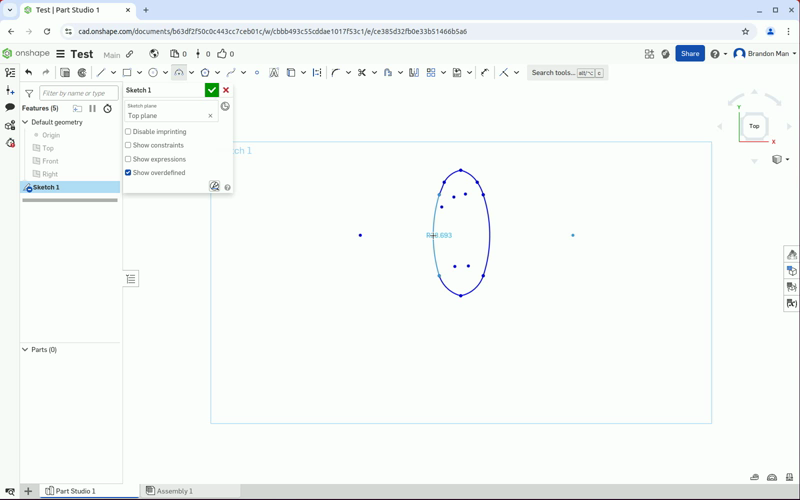
key(esc)
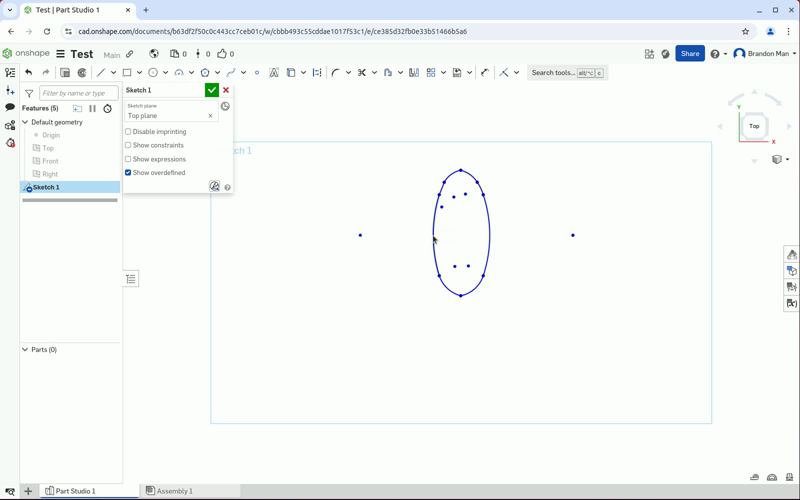
mouse_move(462, 266)
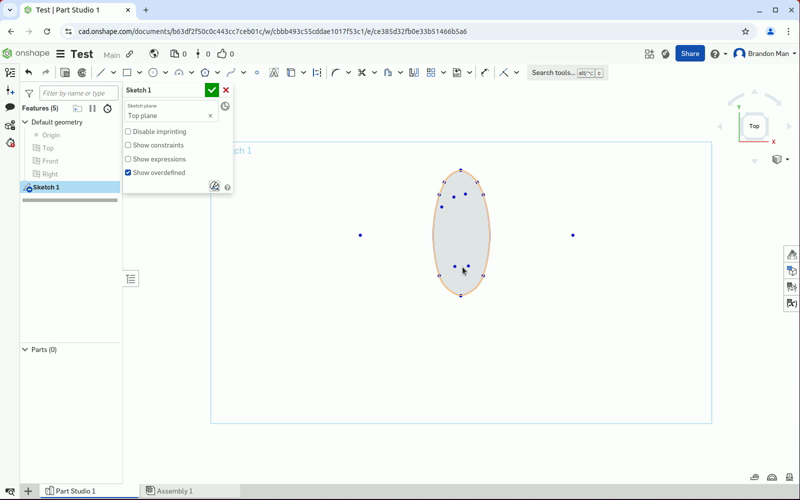
click(462, 266)
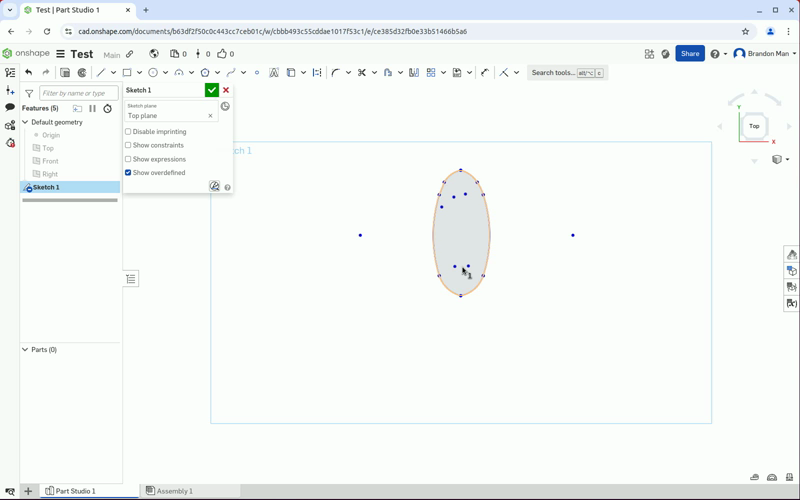
mouse_move(73, 352)
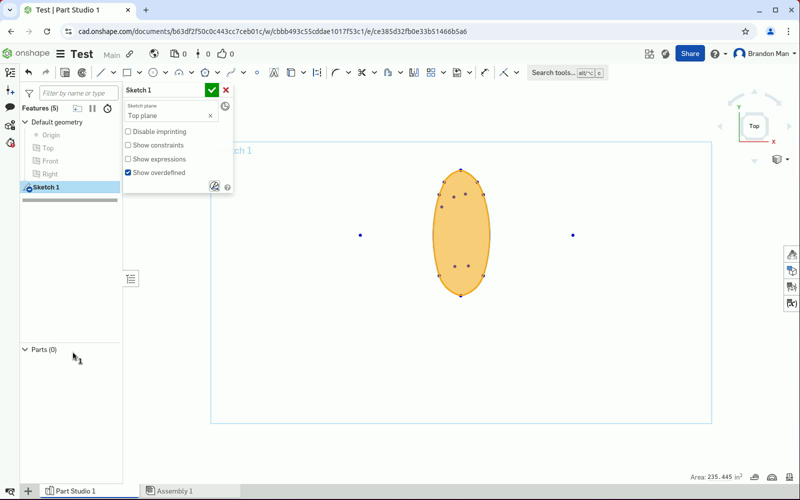
key(shift+y)
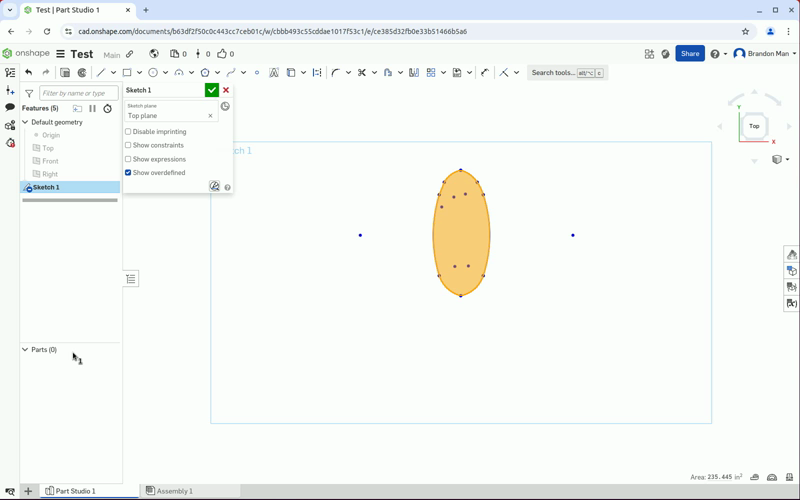
key(shift+e)
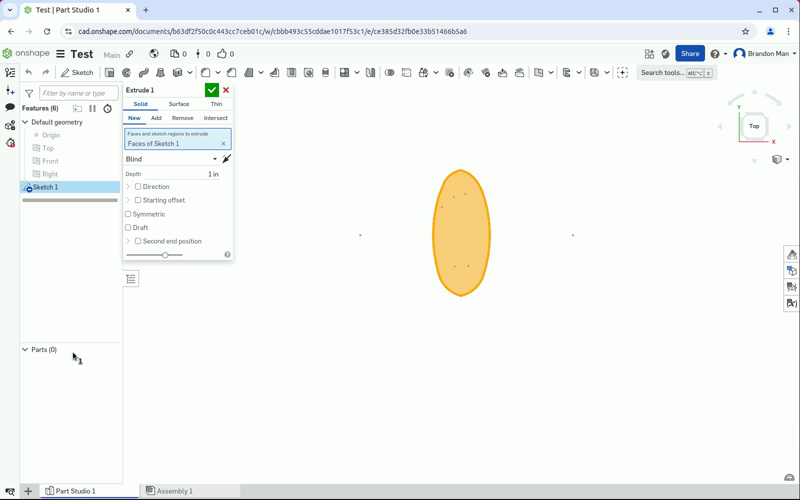
mouse_move(143, 106)
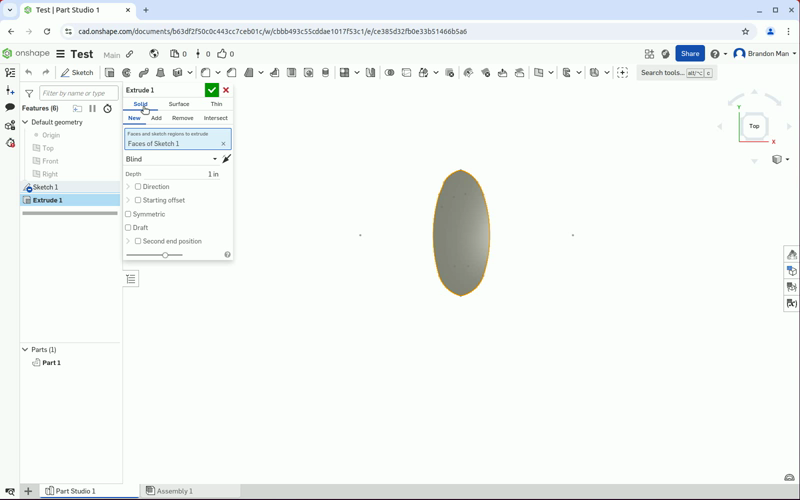
click(143, 106)
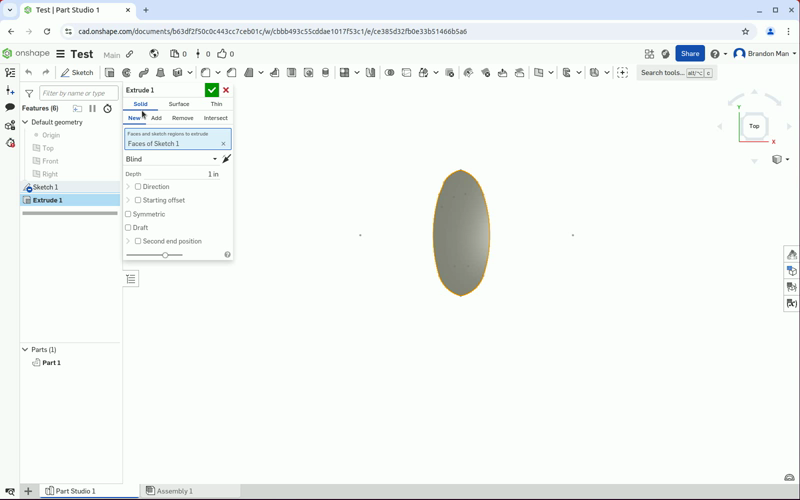
mouse_move(137, 120)
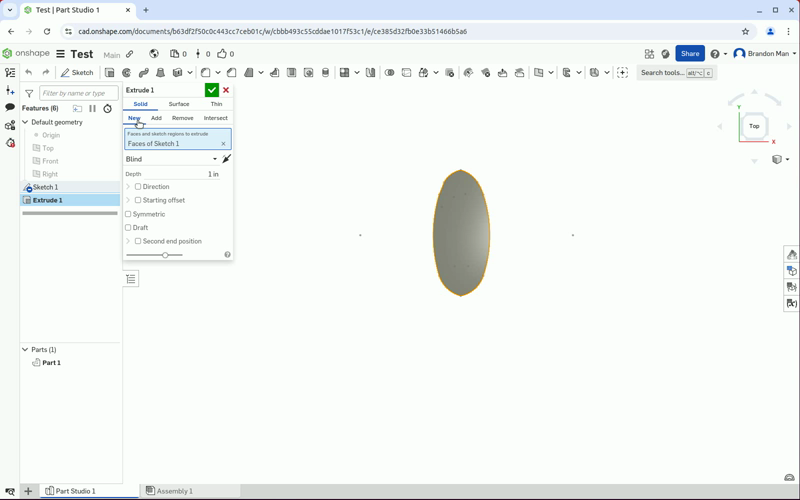
click(137, 120)
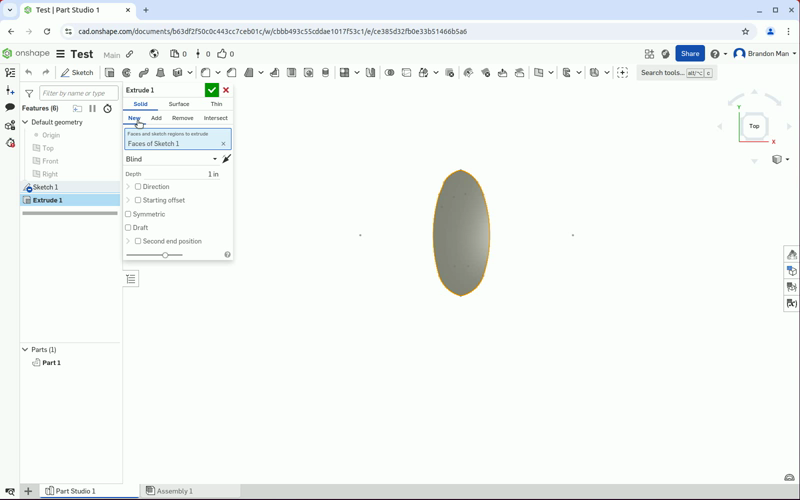
key(tab, 4)
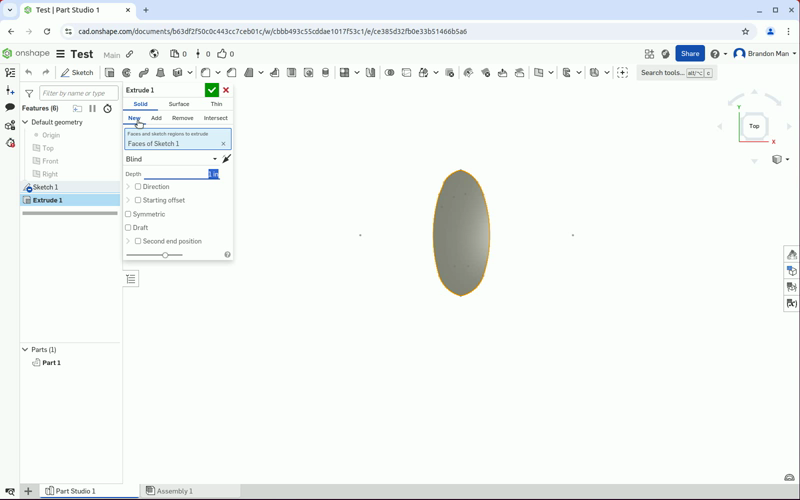
text(-2.166)
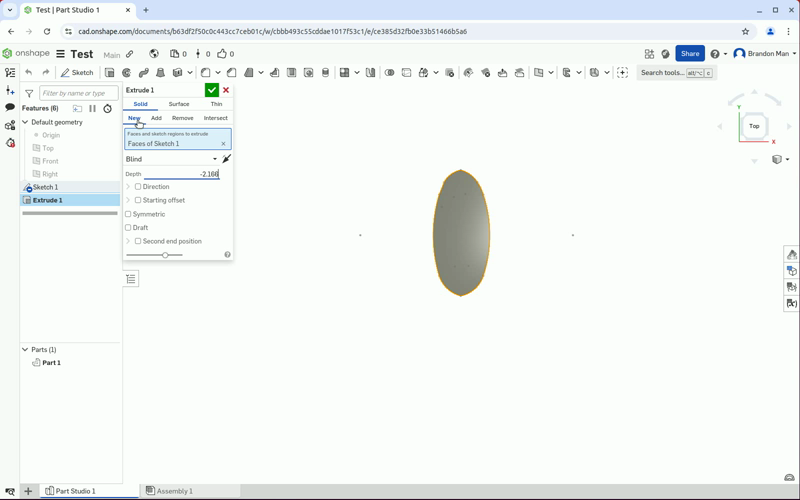
key(enter)
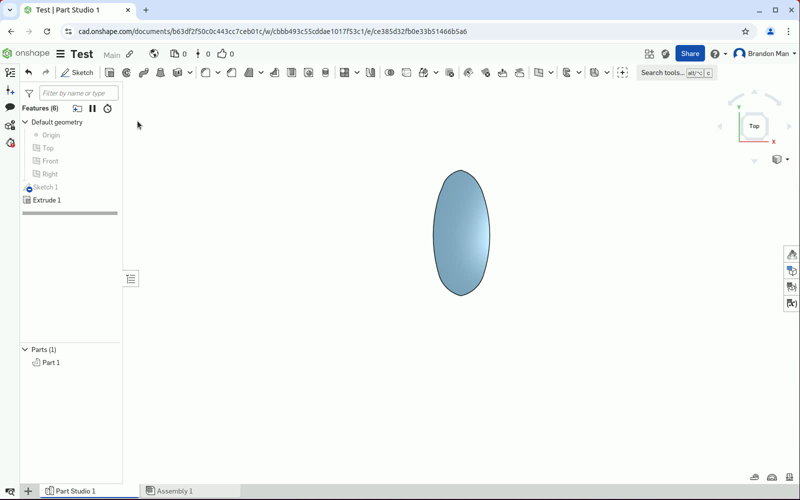
key(shift+h)
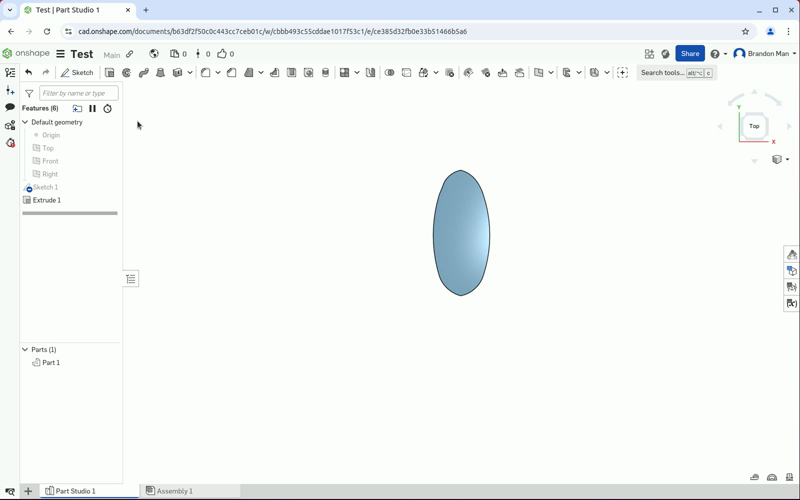
key(shift+h)
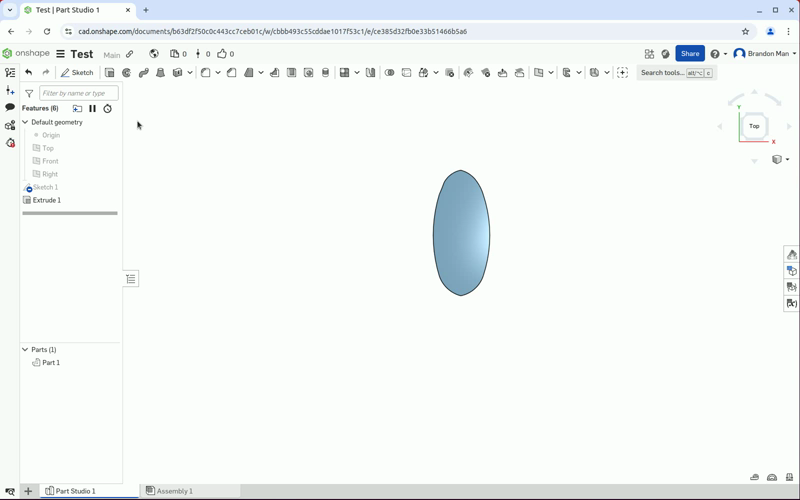
mouse_move(73, 189)
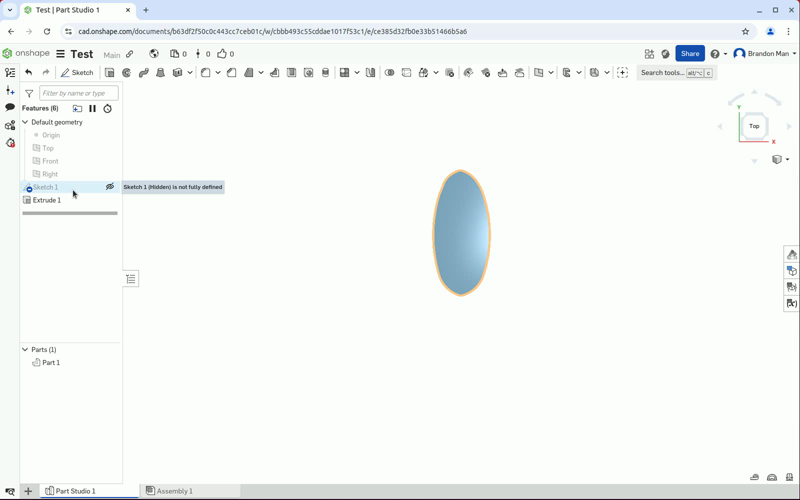
click(73, 189)
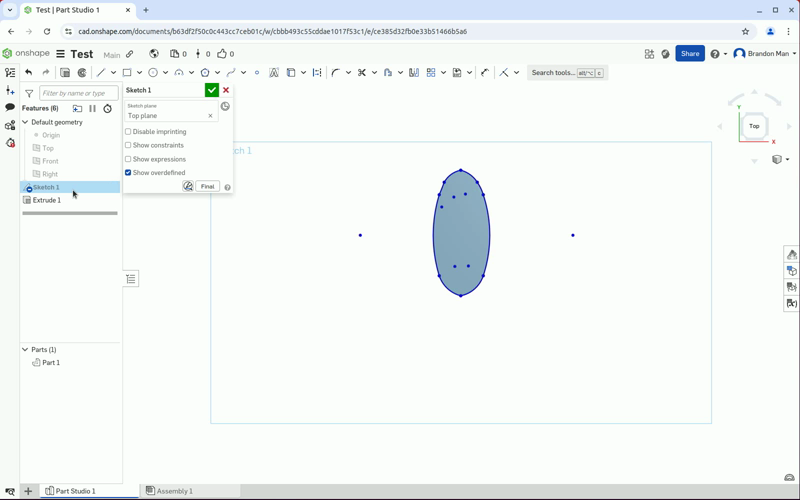
mouse_move(229, 92)
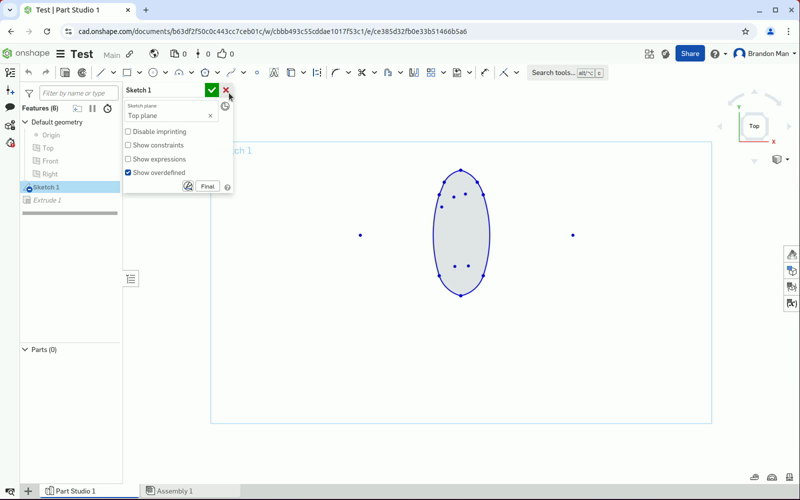
click(229, 92)
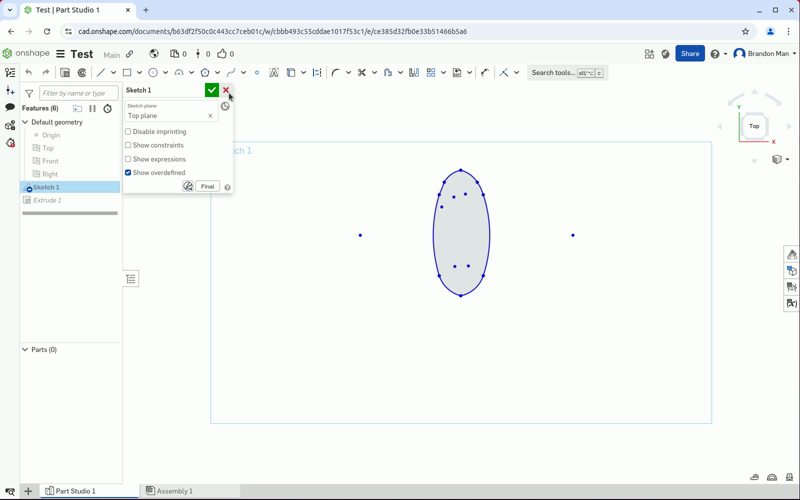
key(shift+s)
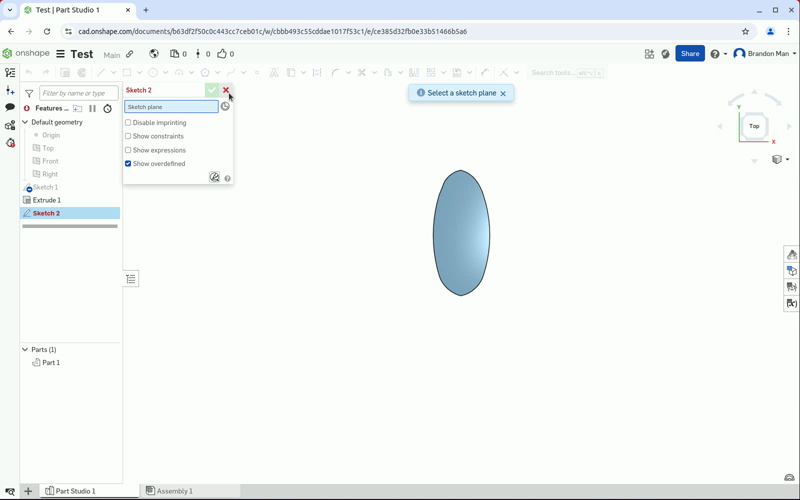
mouse_move(73, 150)
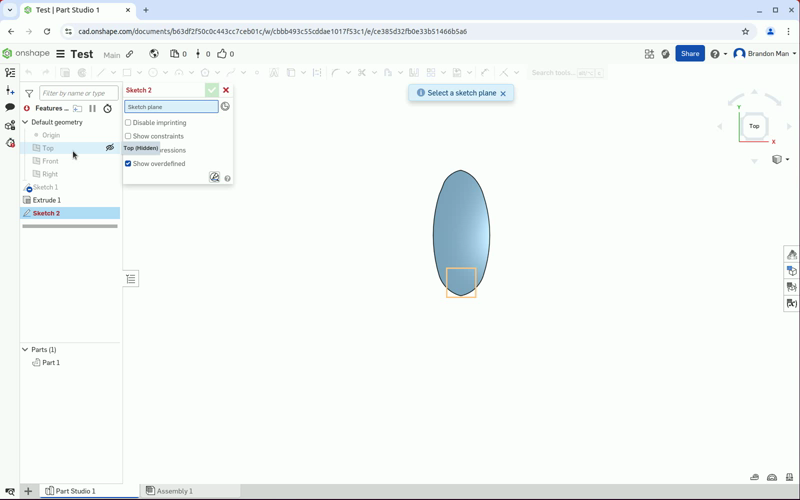
click(73, 150)
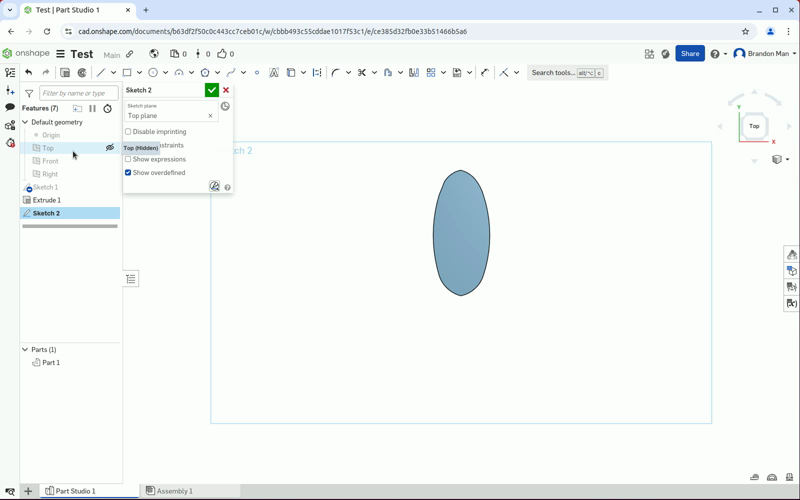
mouse_move(73, 352)
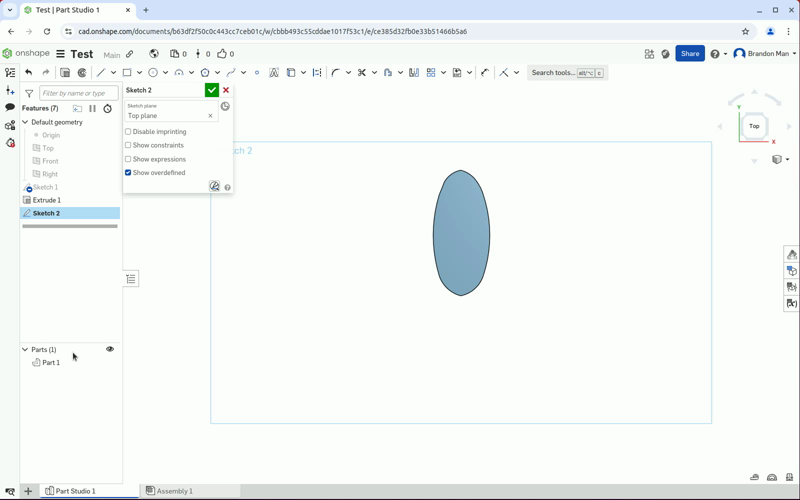
key(y)
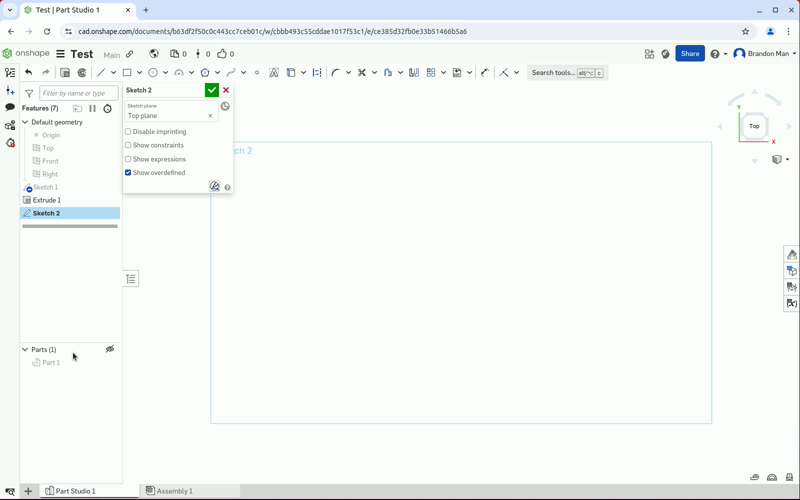
key(l)
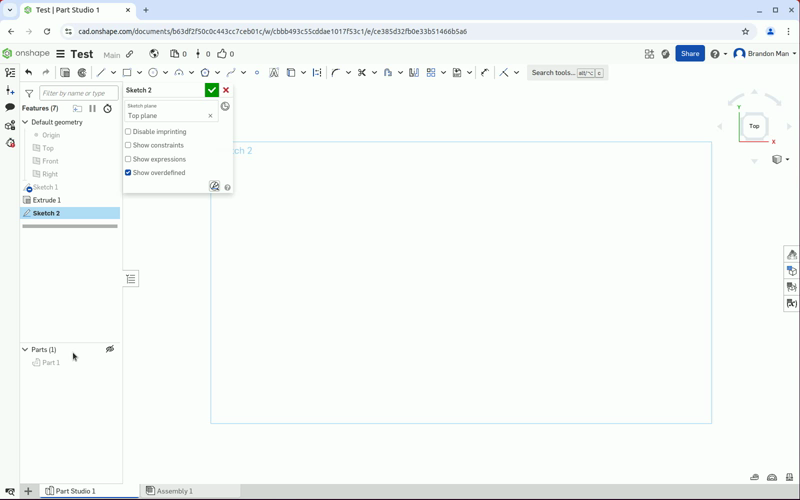
key_down(shift)
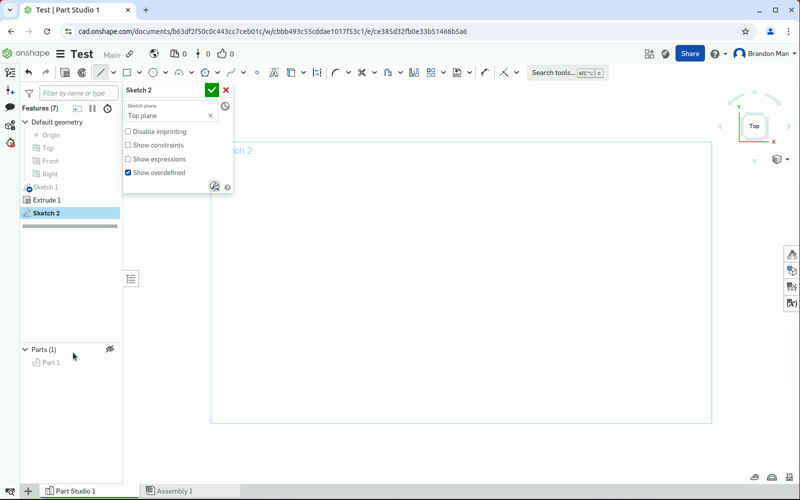
mouse_move(451, 272)
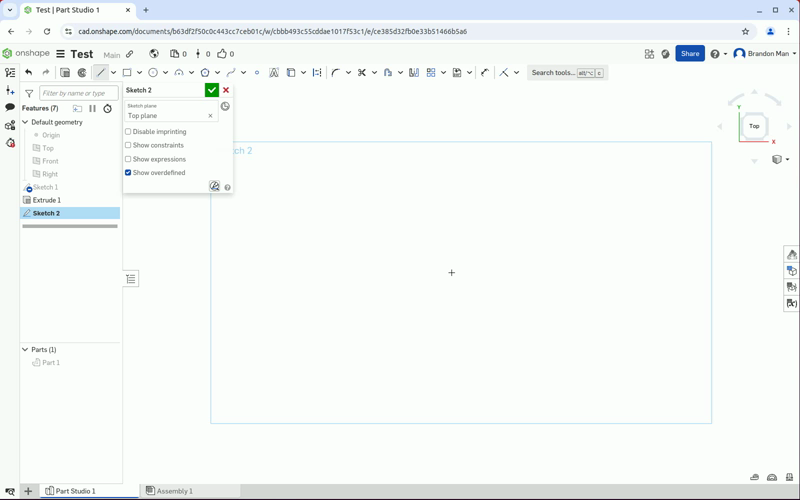
click(451, 272)
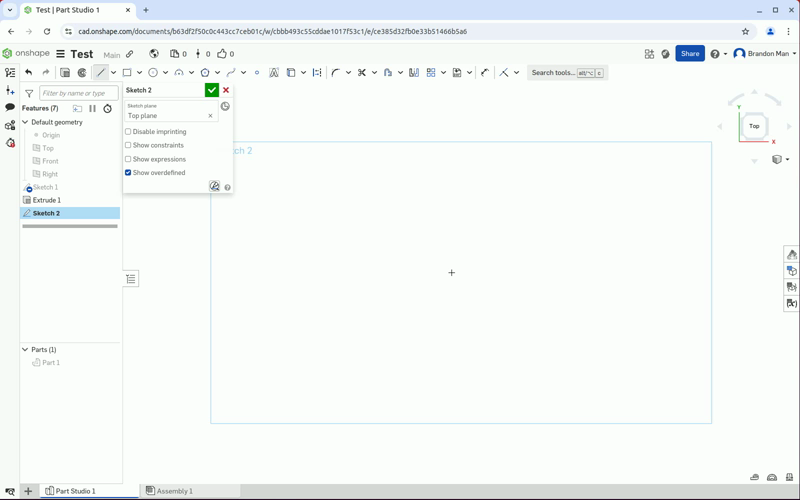
key_up(shift)
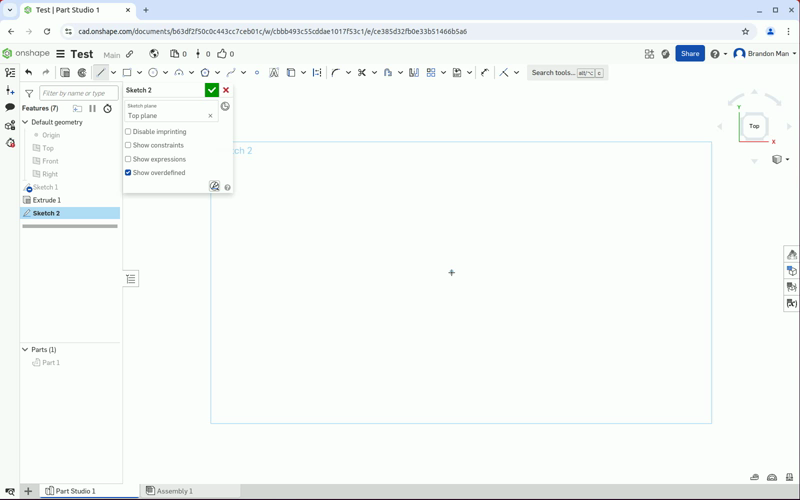
key_down(shift)
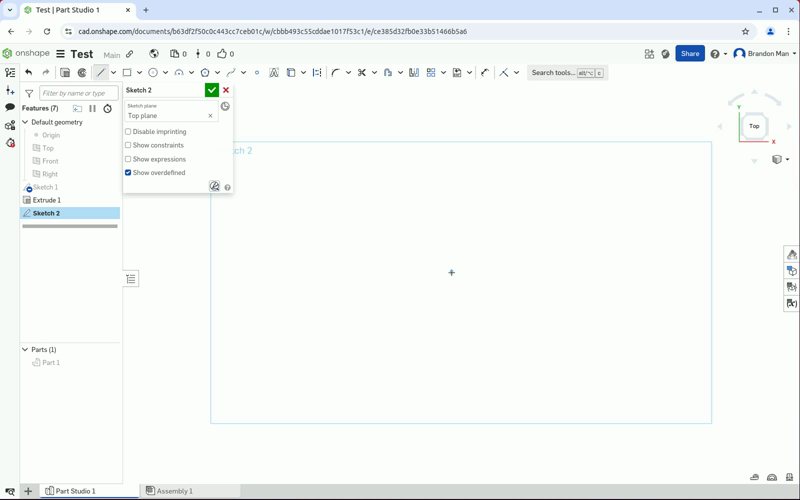
mouse_move(481, 272)
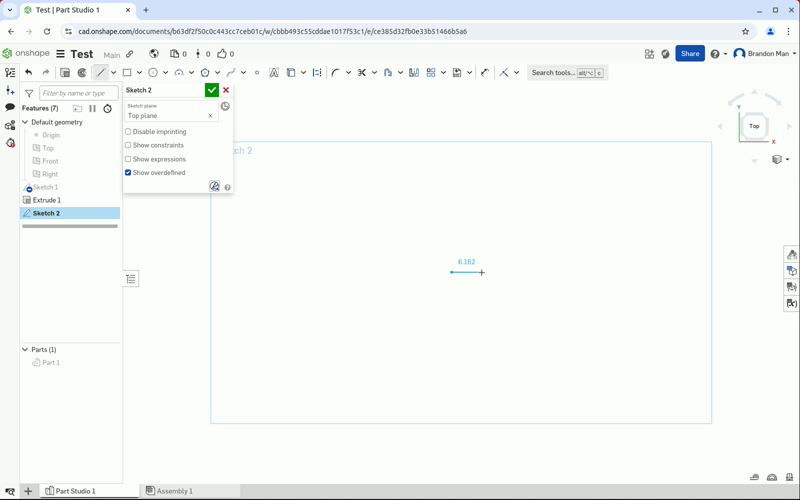
mouse_move(461, 272)
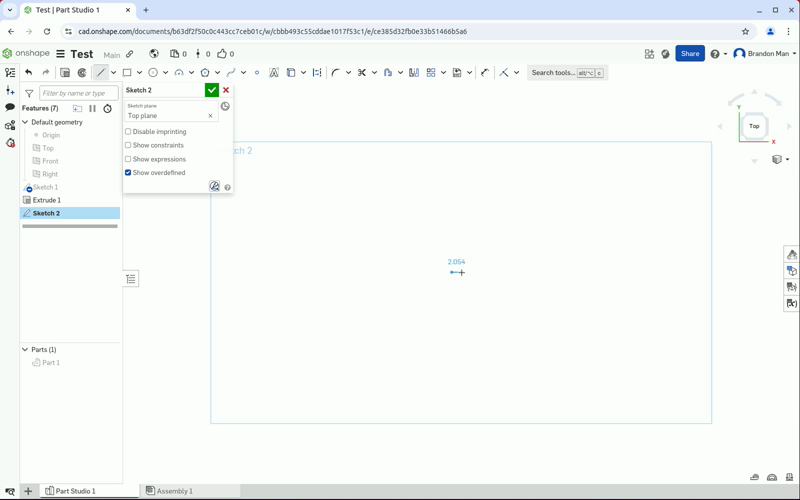
click(461, 272)
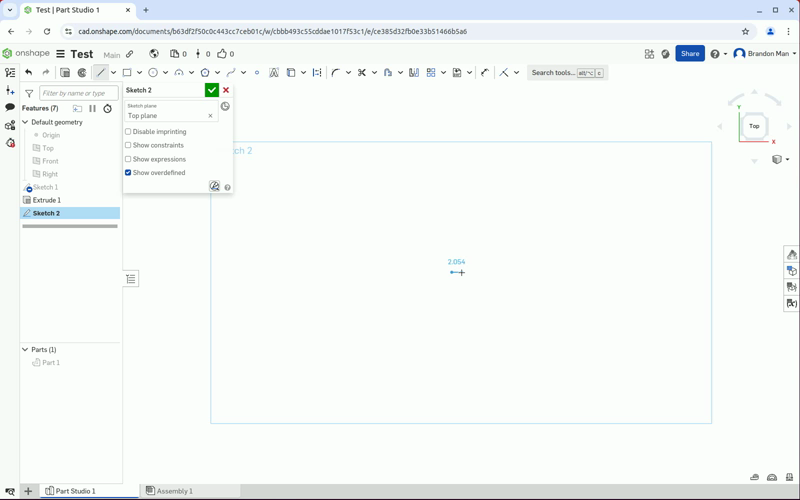
key_up(shift)
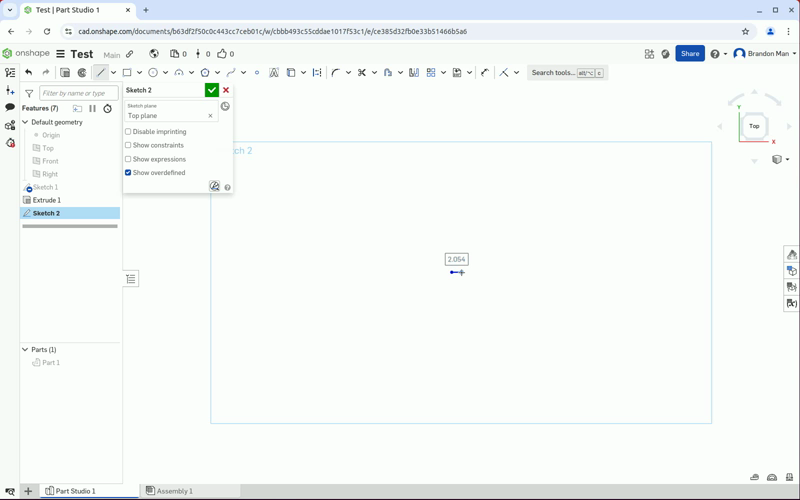
key_down(shift)
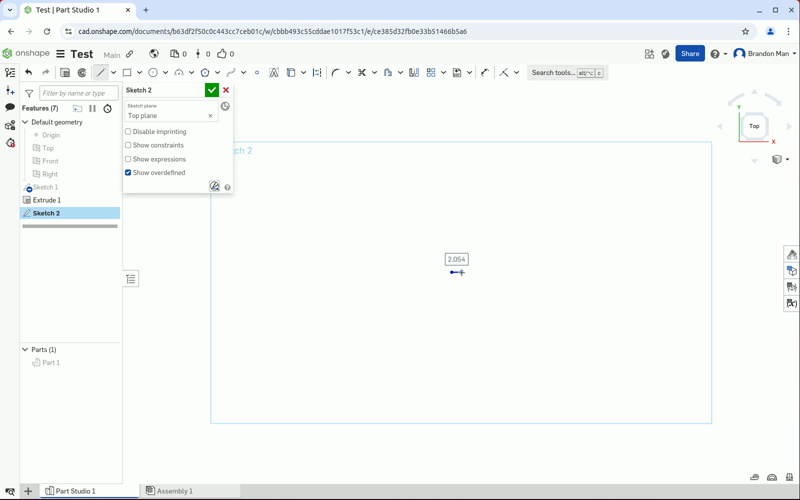
mouse_move(492, 272)
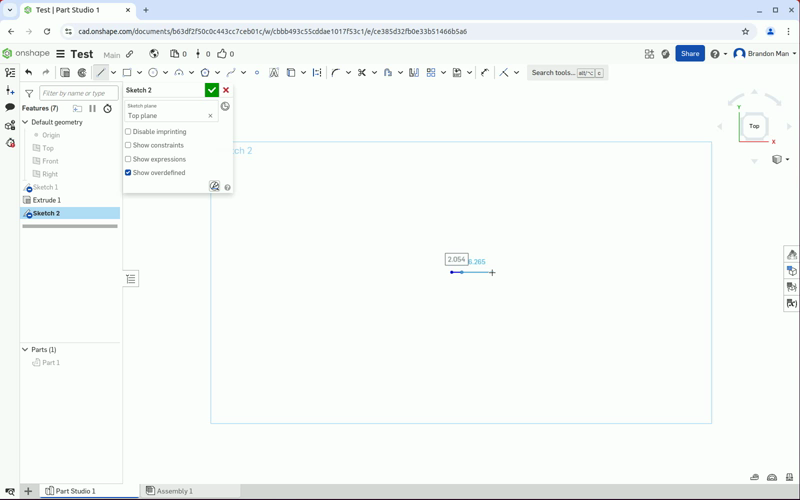
mouse_move(472, 272)
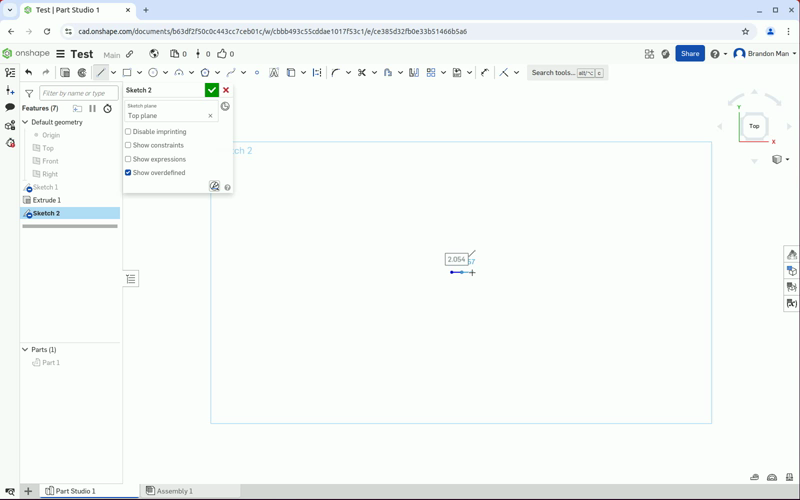
click(472, 272)
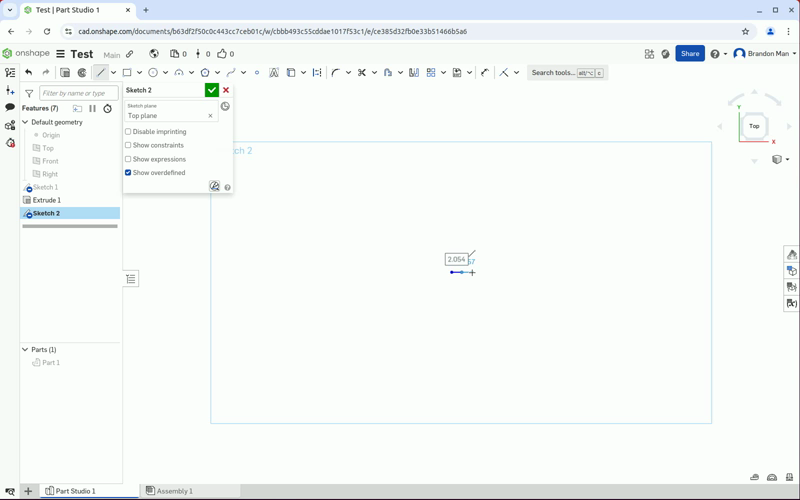
key_up(shift)
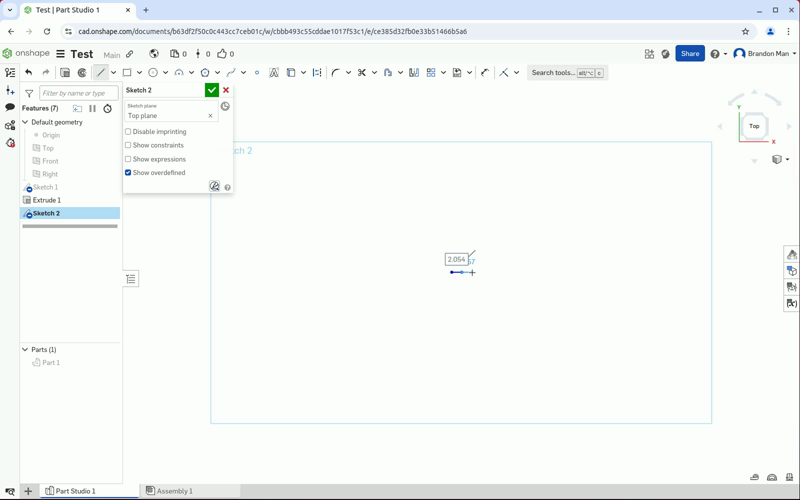
key_down(shift)
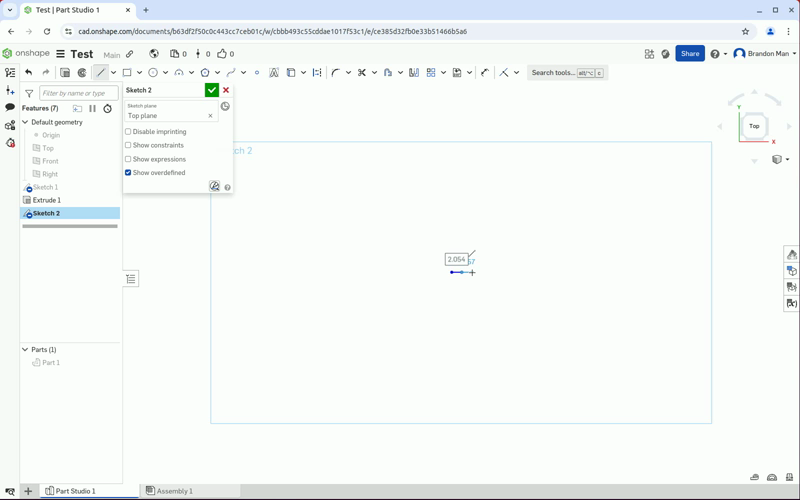
mouse_move(502, 272)
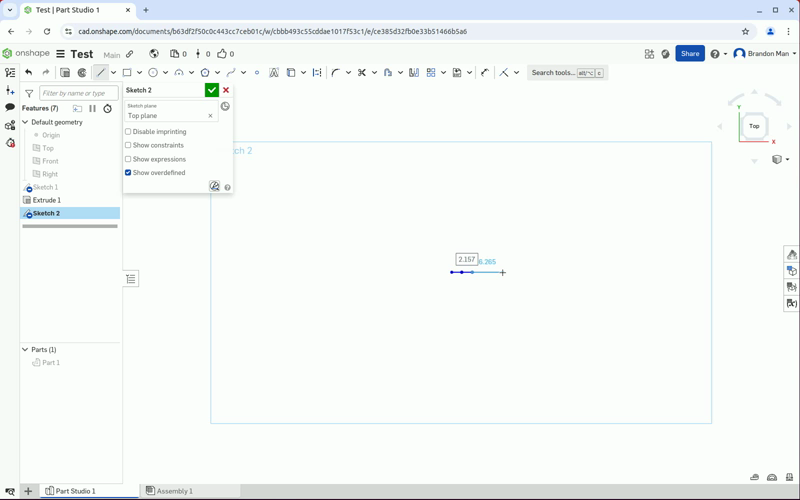
mouse_move(472, 263)
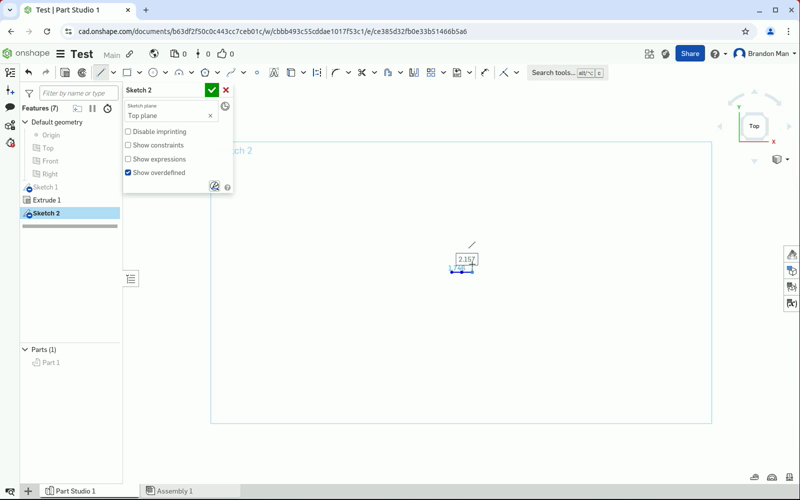
click(472, 263)
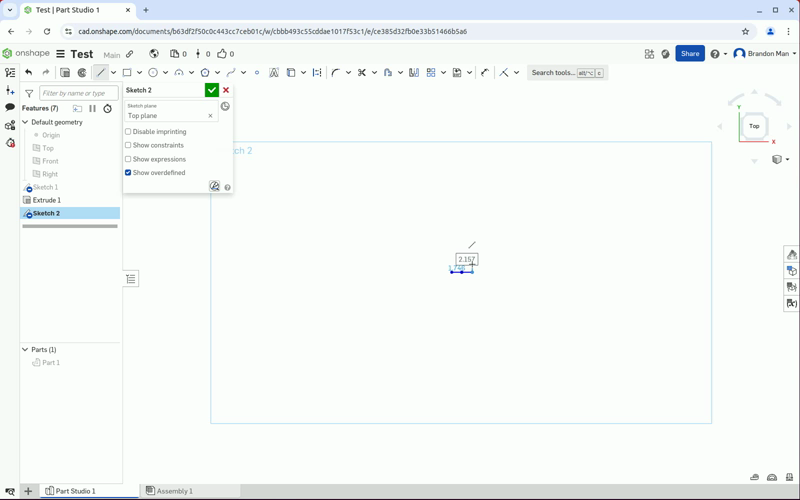
key_up(shift)
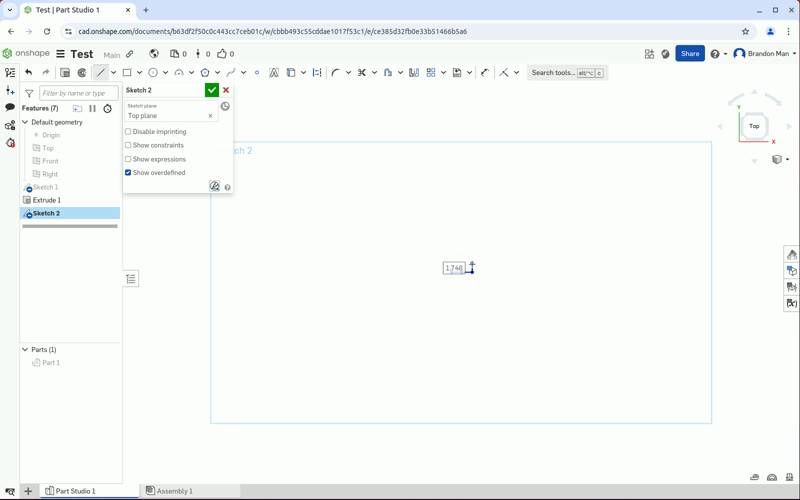
key_down(shift)
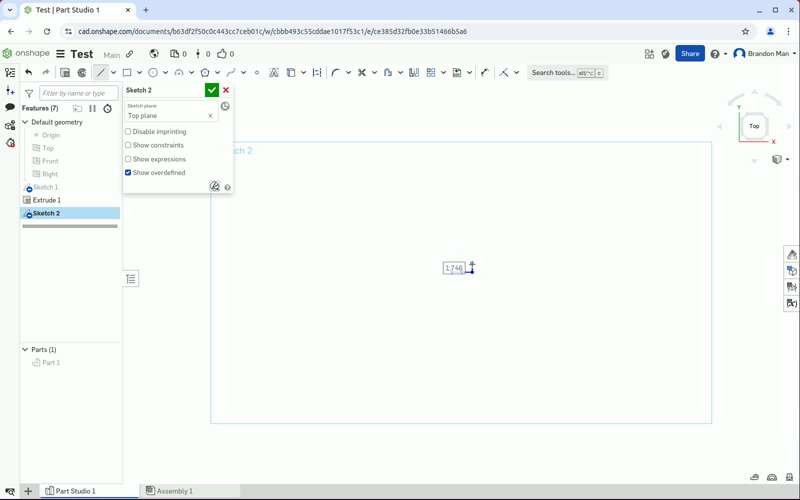
mouse_move(502, 263)
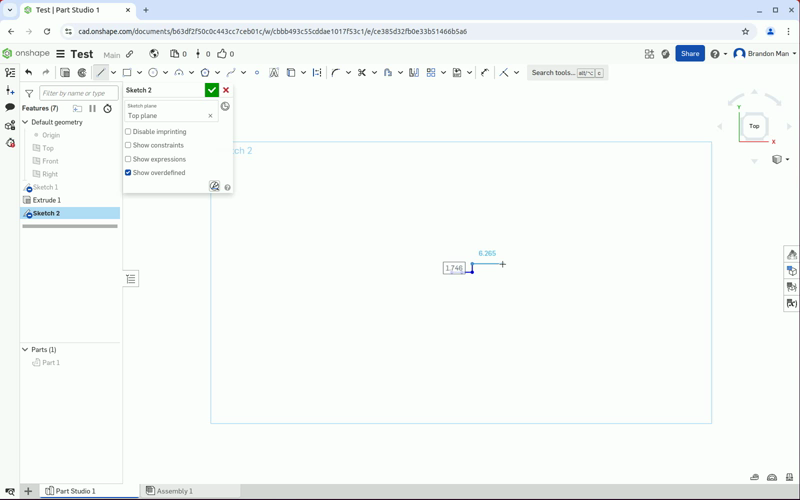
mouse_move(461, 263)
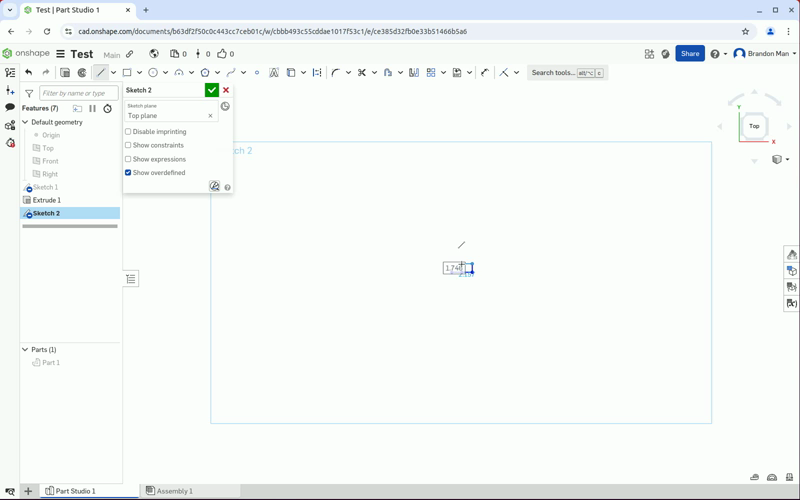
click(461, 263)
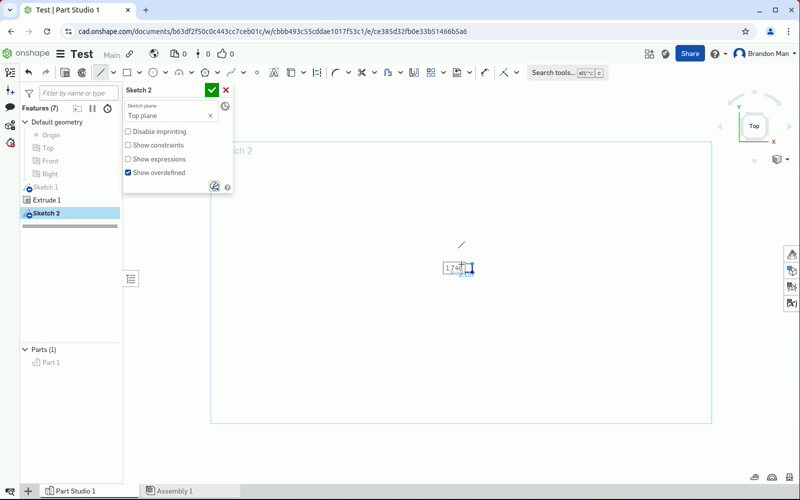
key_up(shift)
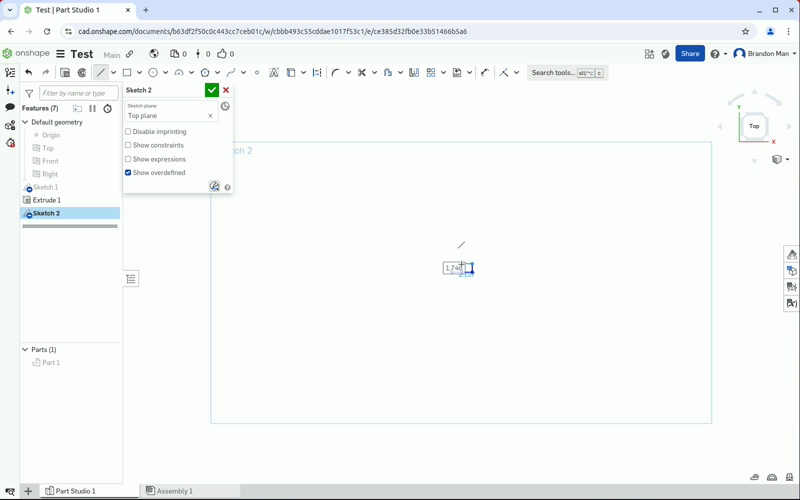
key_down(shift)
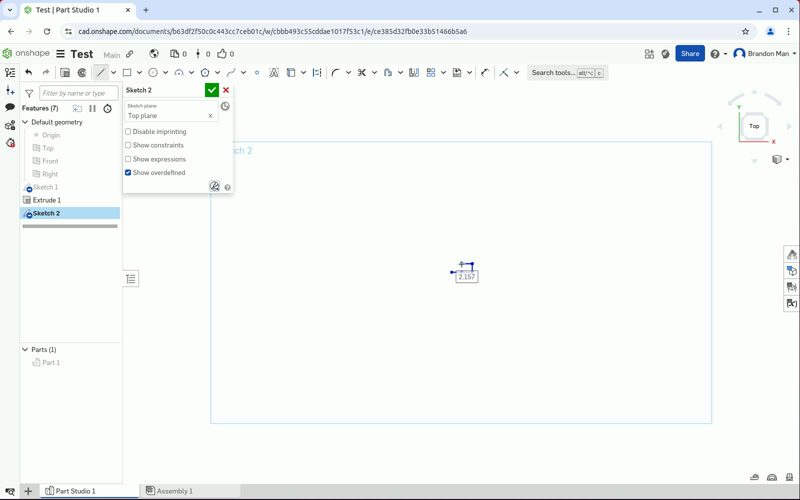
mouse_move(492, 263)
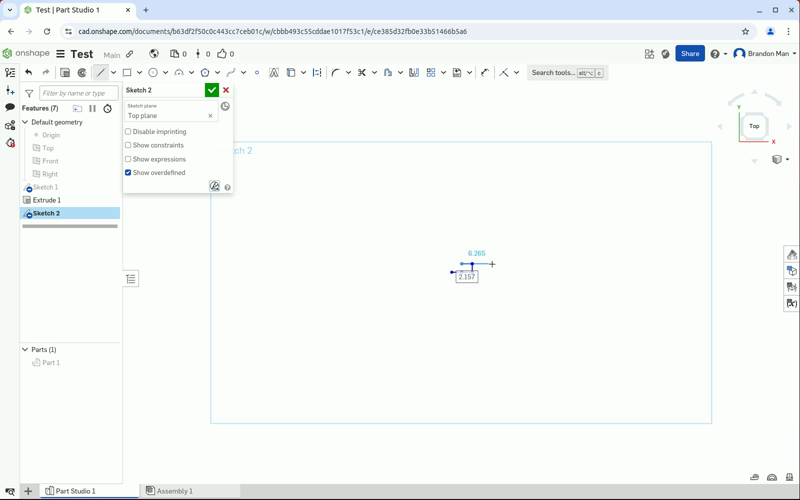
mouse_move(451, 263)
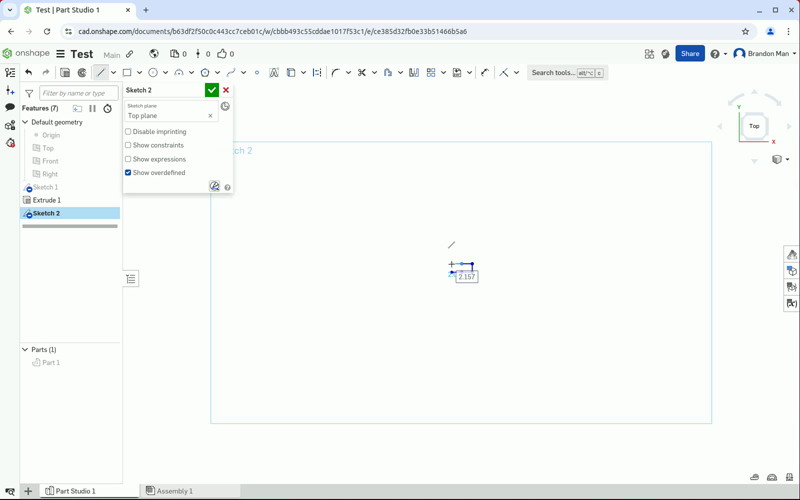
click(451, 263)
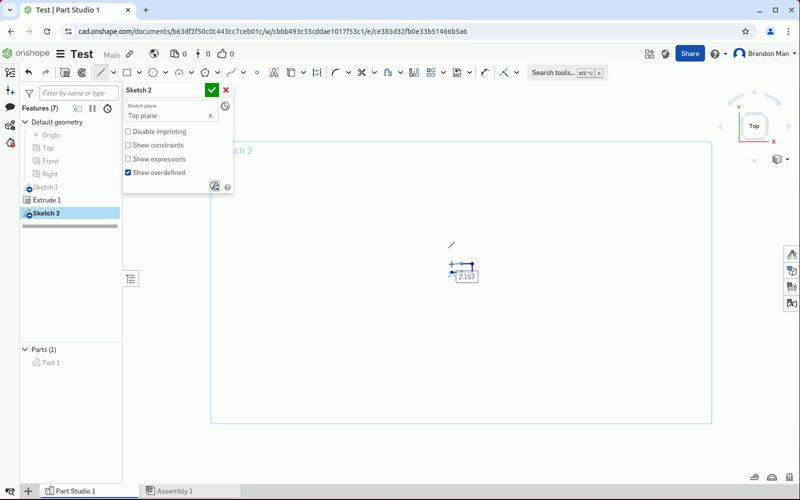
key_up(shift)
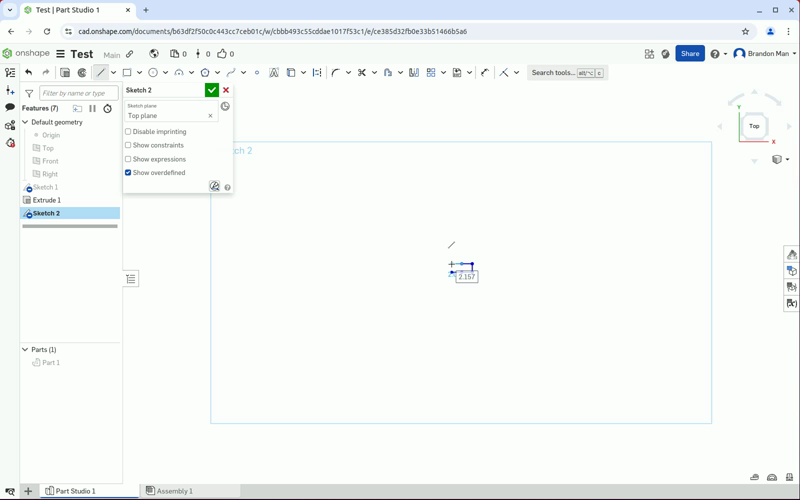
mouse_move(481, 263)
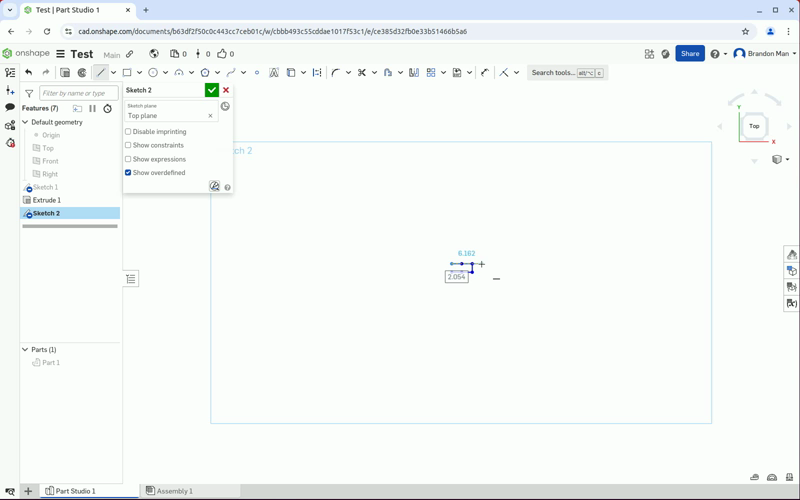
key_down(shift)
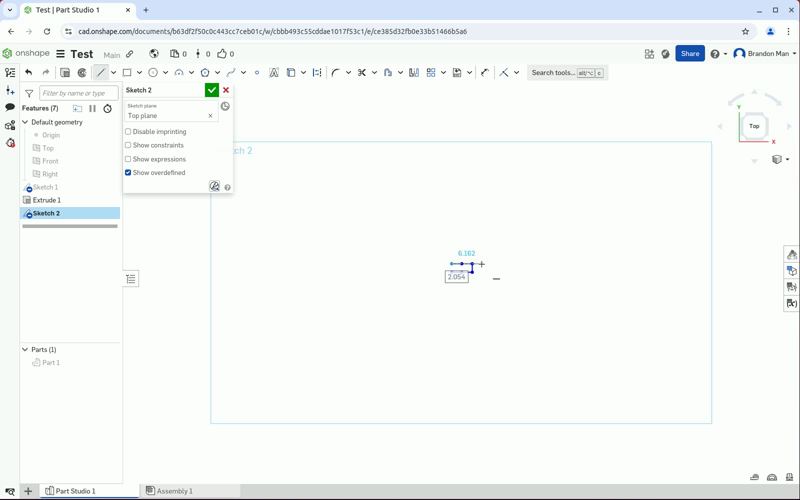
mouse_move(451, 272)
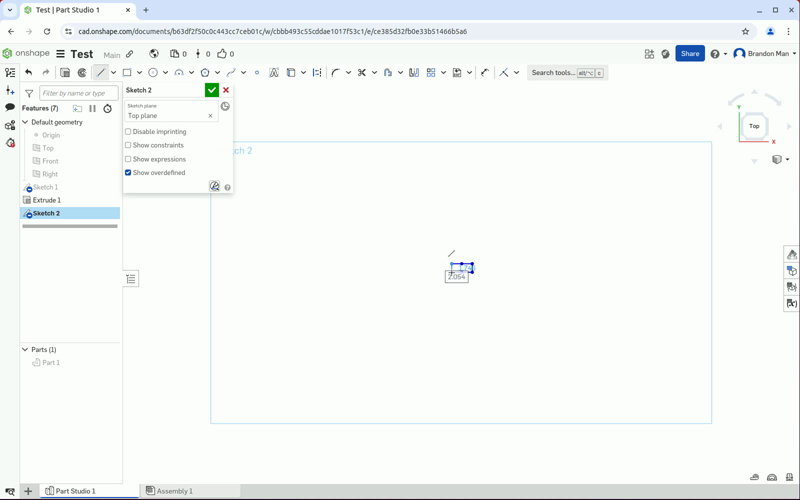
key_up(shift)
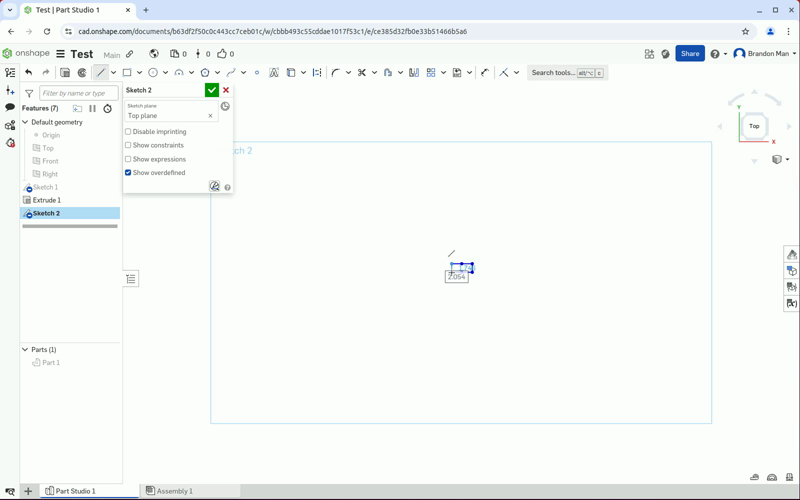
click(451, 272)
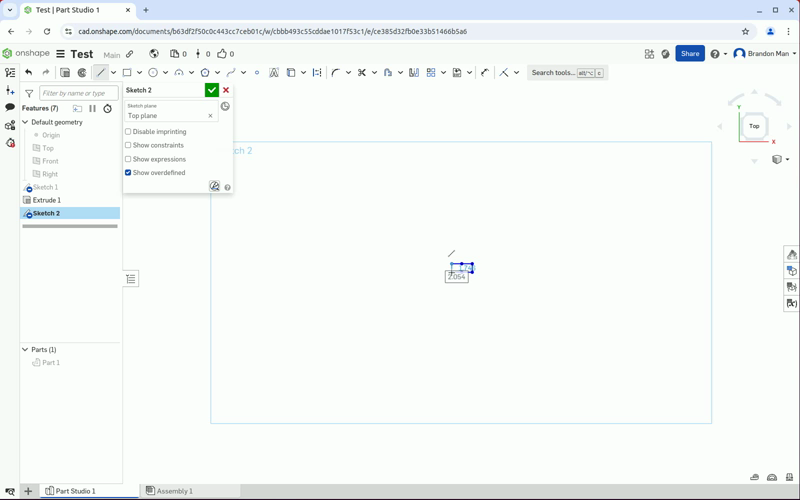
key(esc)
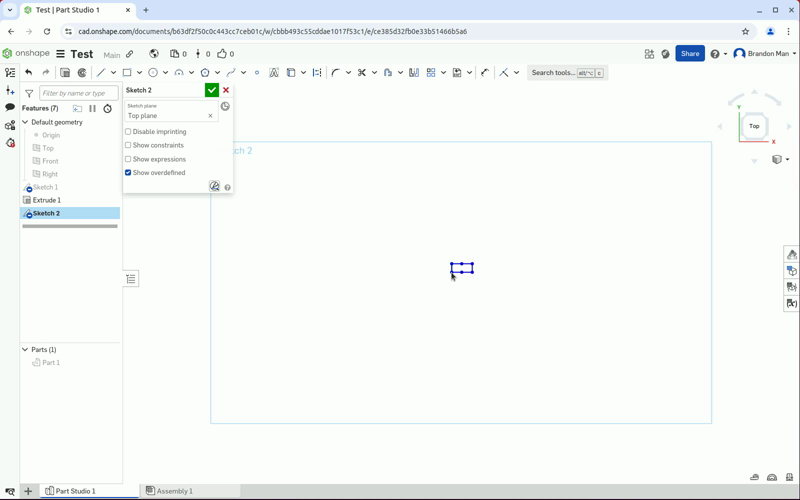
mouse_move(467, 270)
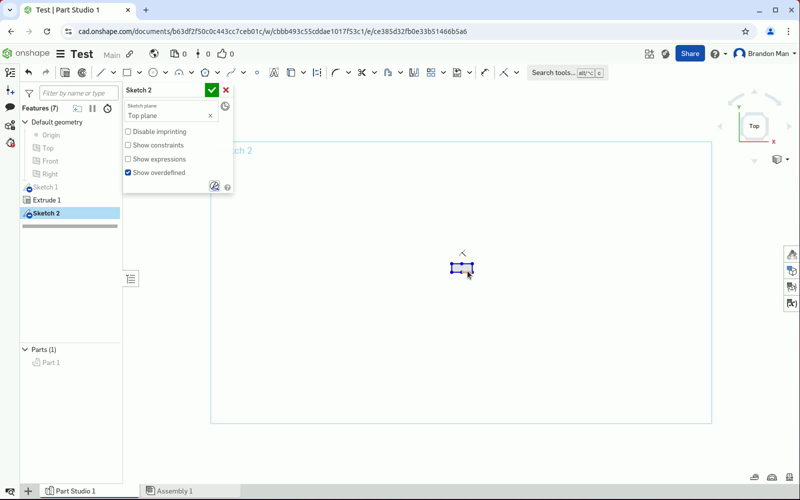
scroll(6)
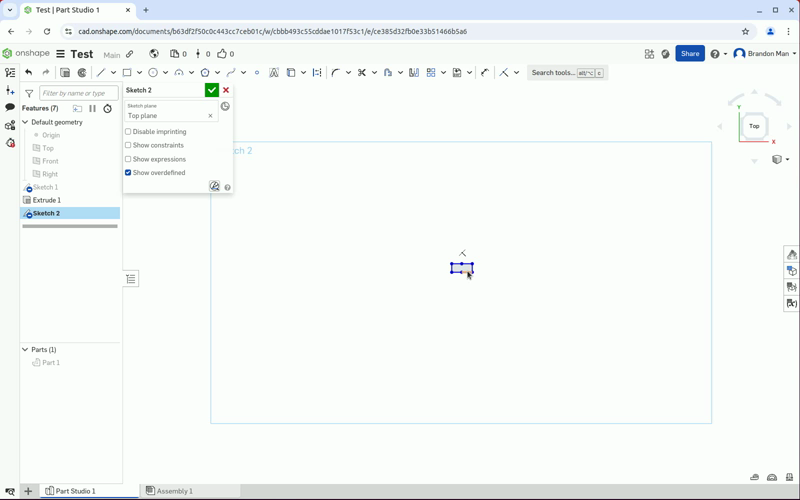
scroll(6)
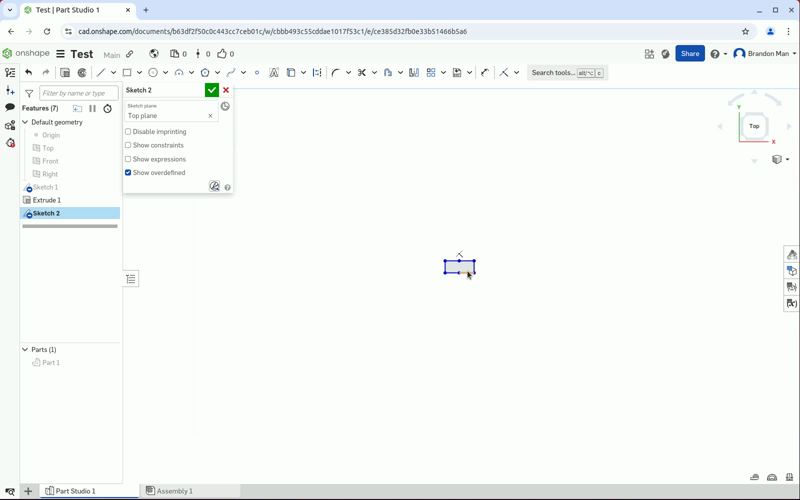
scroll(6)
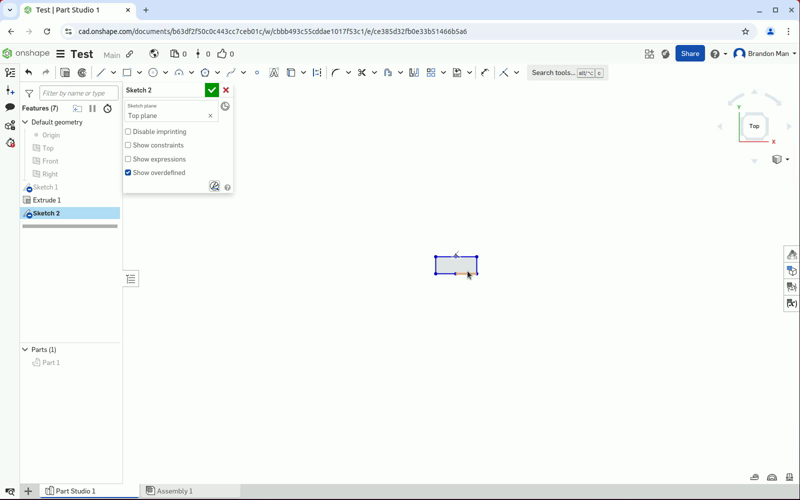
scroll(6)
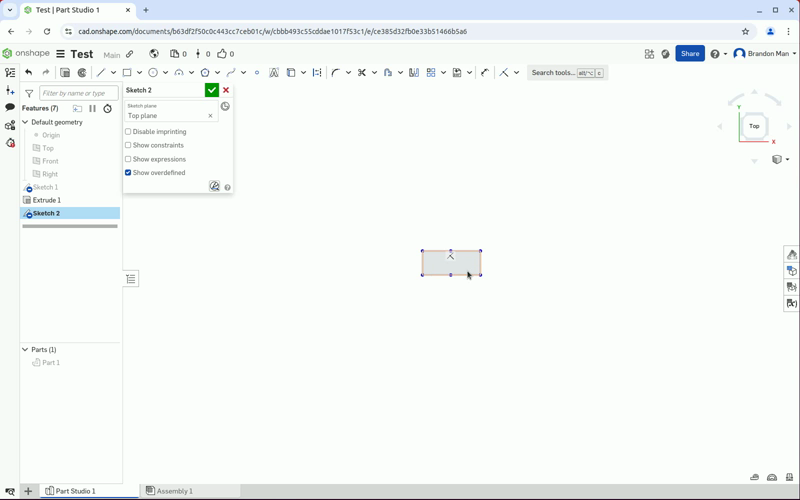
scroll(6)
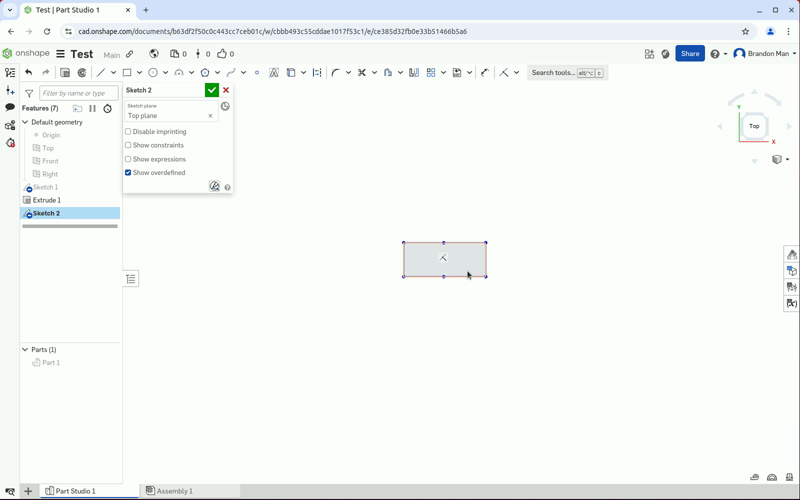
scroll(6)
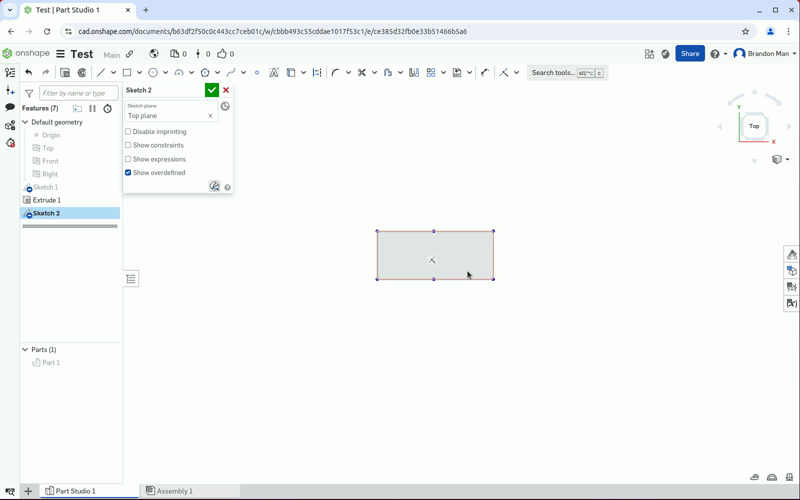
scroll(6)
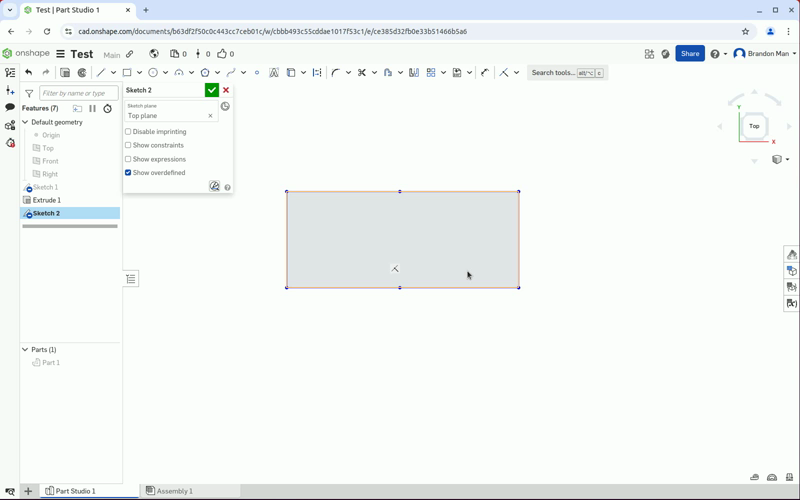
click(467, 270)
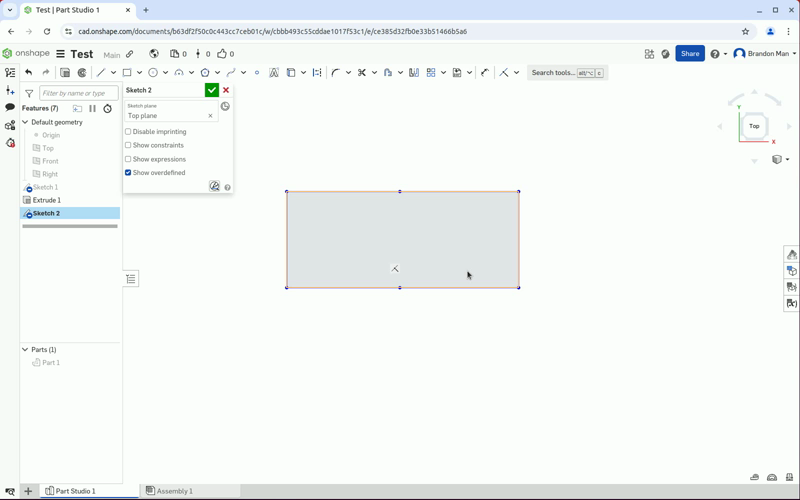
scroll(-6)
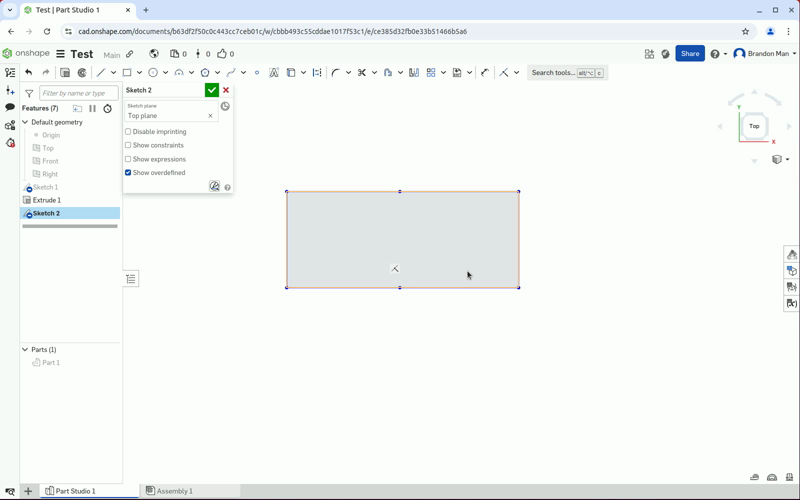
scroll(-6)
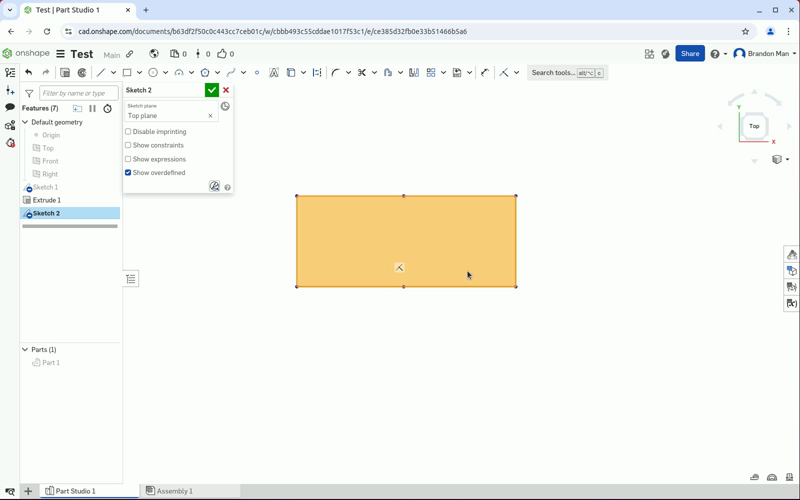
scroll(-6)
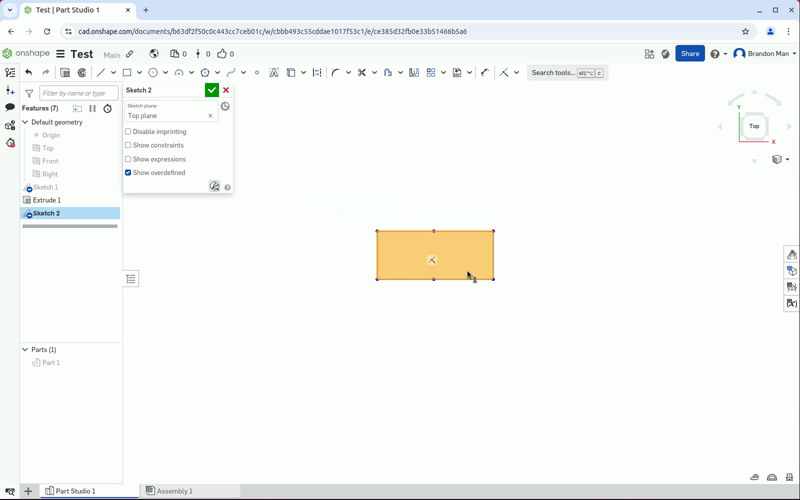
scroll(-6)
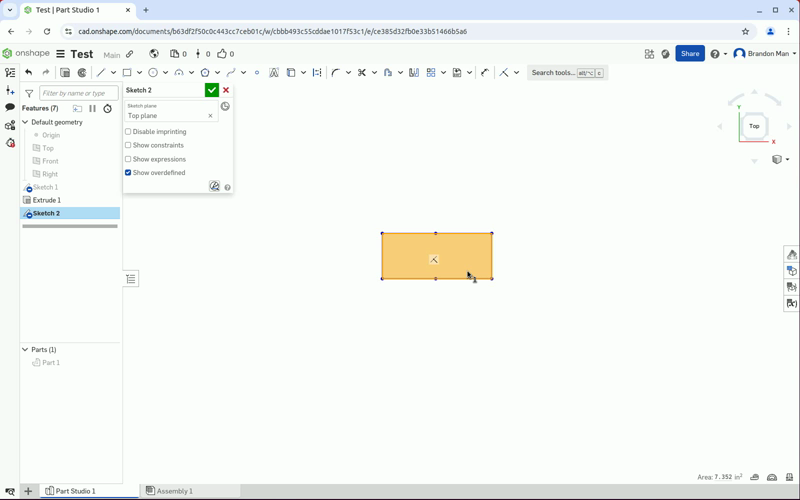
scroll(-6)
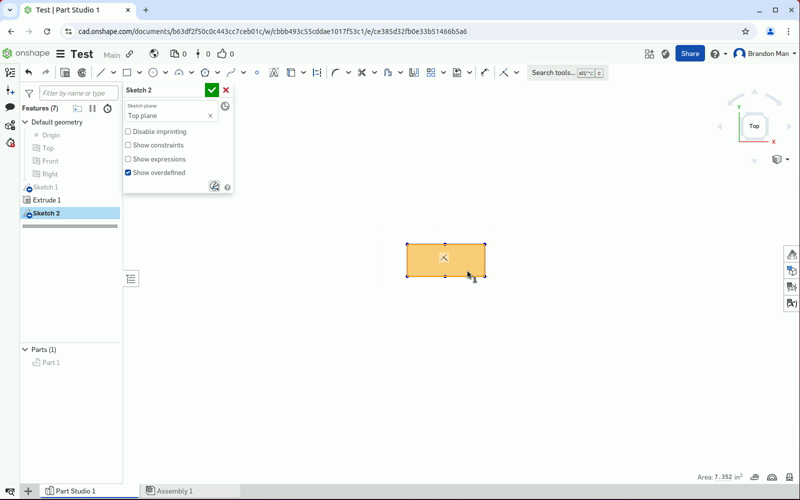
scroll(-6)
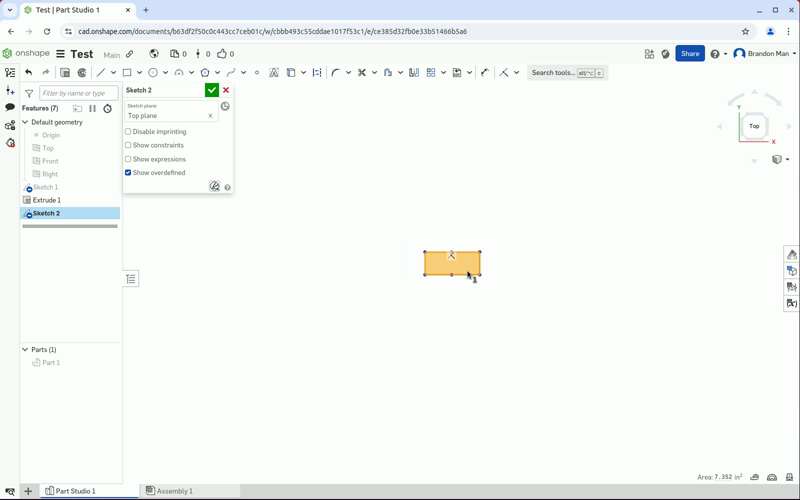
scroll(-6)
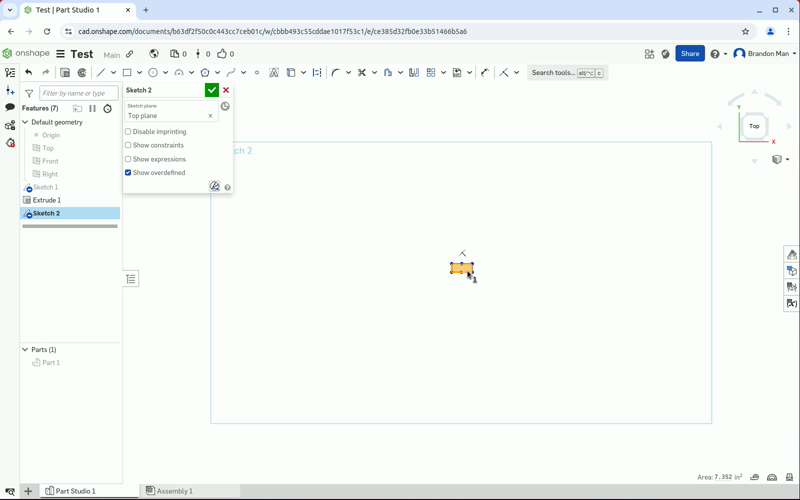
mouse_move(73, 352)
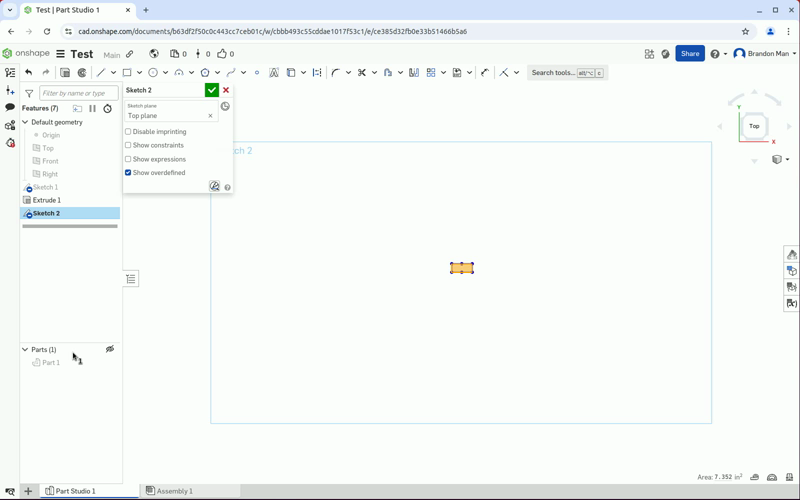
key(shift+y)
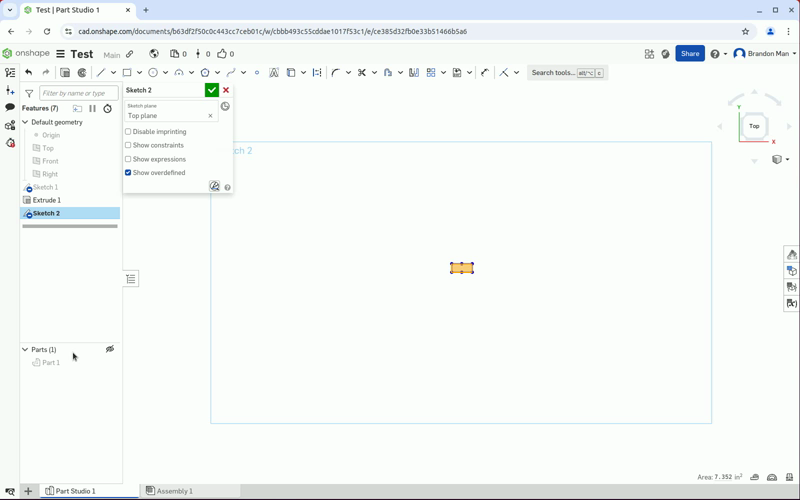
key(shift+e)
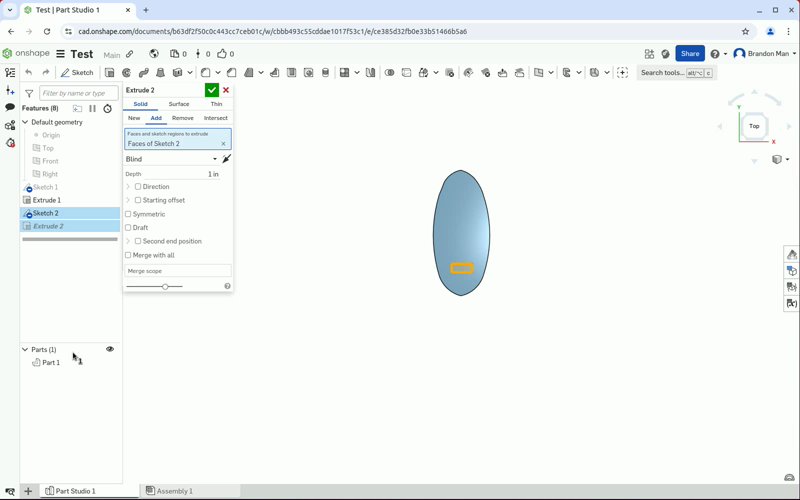
mouse_move(143, 106)
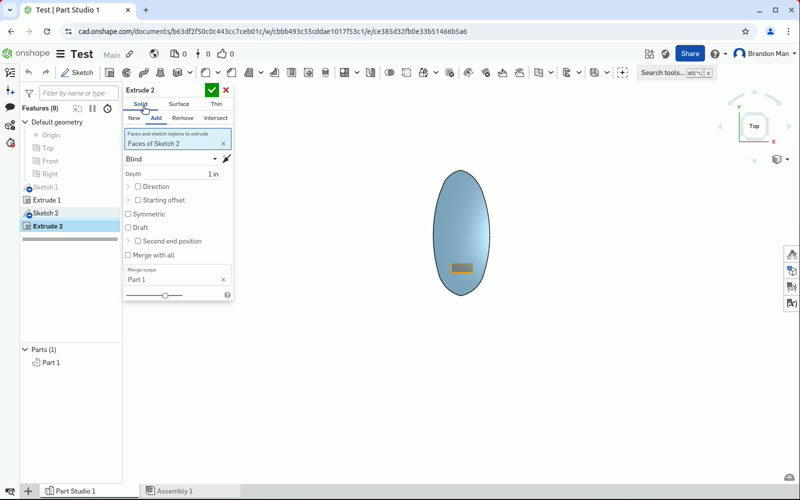
click(143, 106)
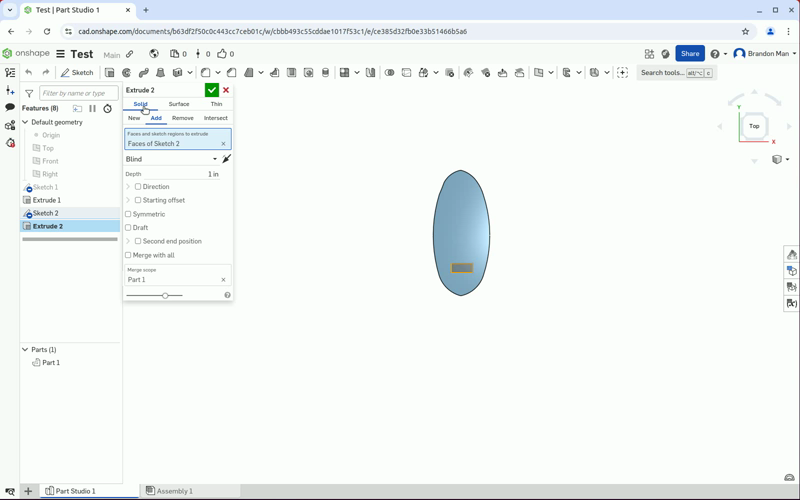
mouse_move(137, 120)
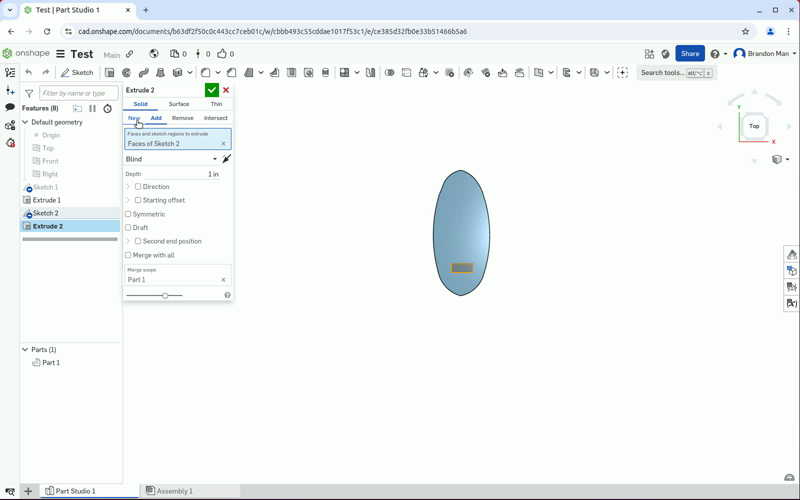
click(137, 120)
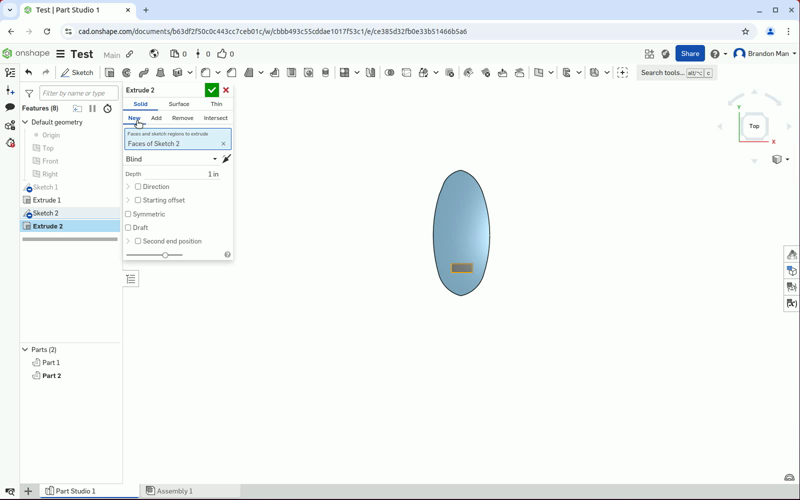
key(tab, 4)
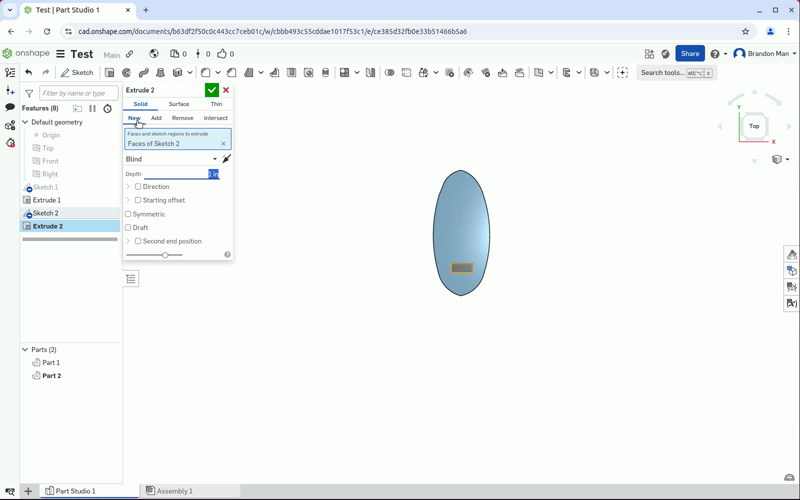
text(2.407)
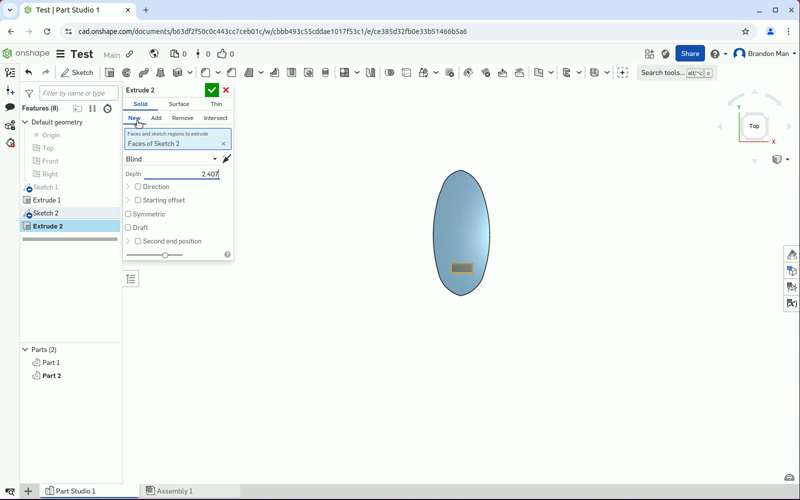
key(enter)
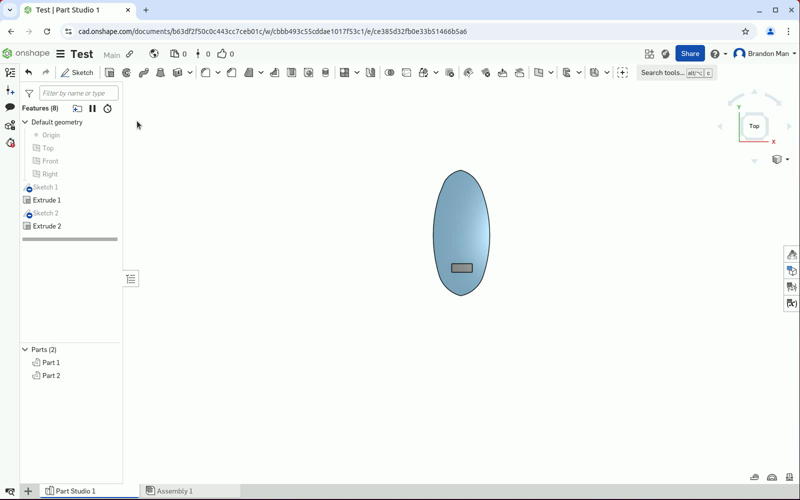
key(shift+h)
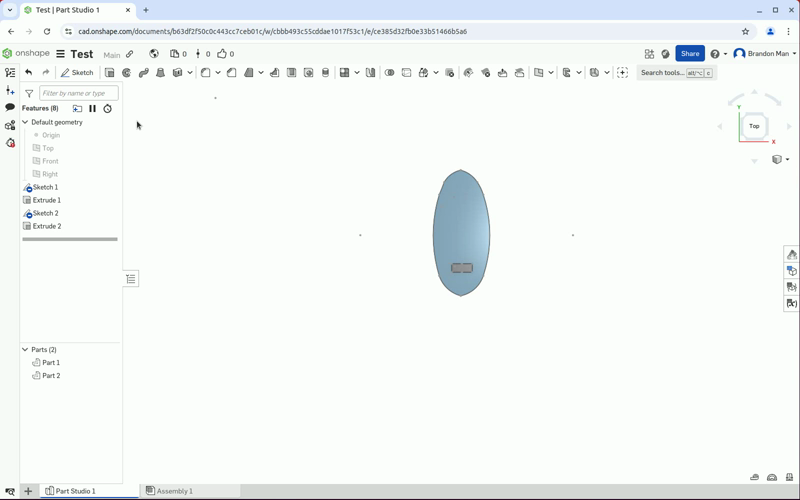
key(shift+h)
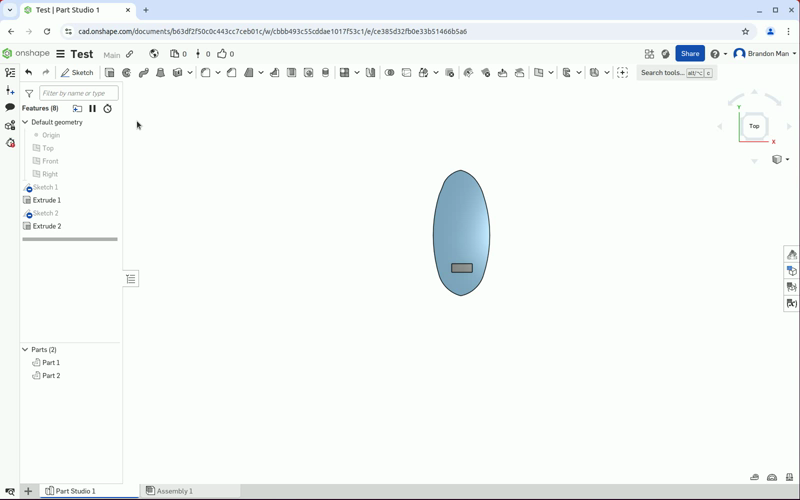
mouse_move(73, 189)
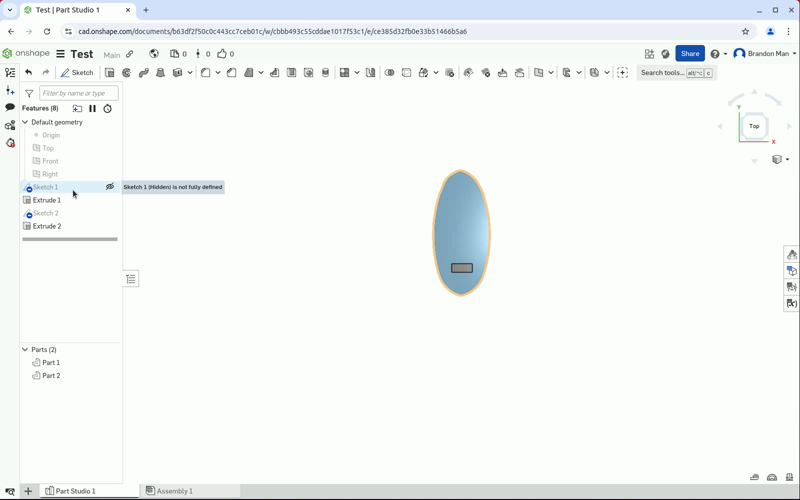
click(73, 189)
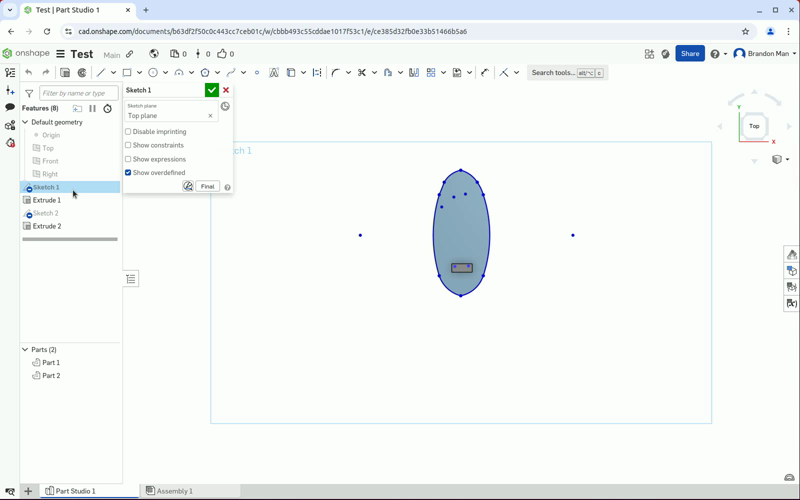
mouse_move(229, 92)
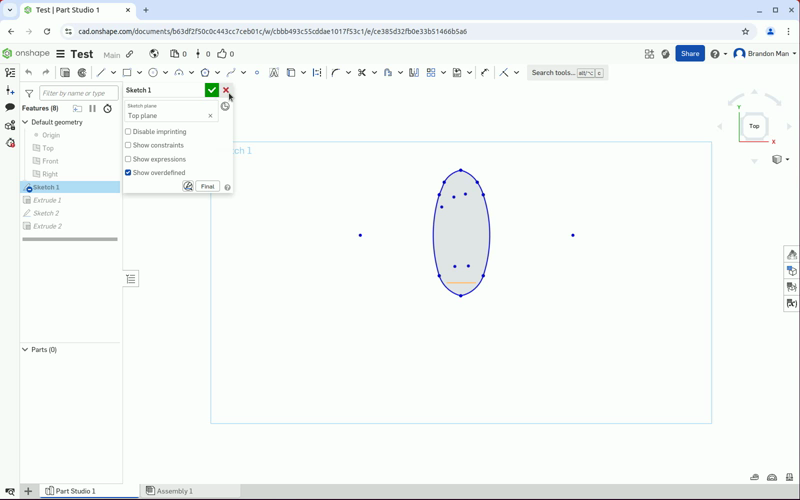
click(229, 92)
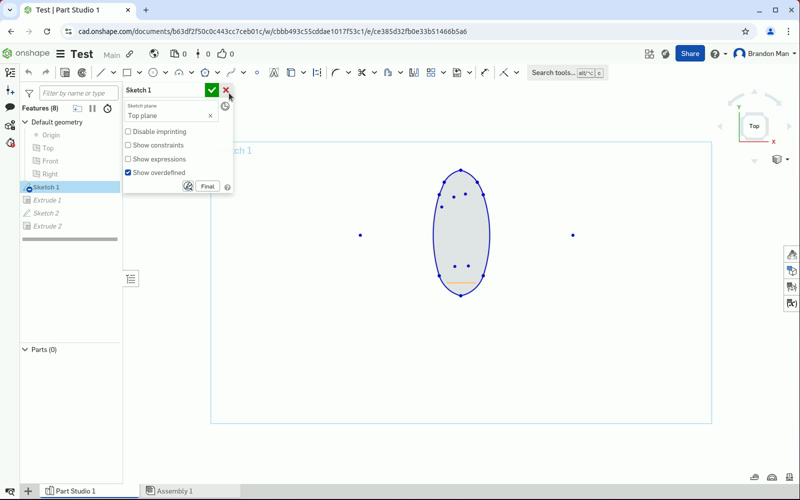
key(shift+s)
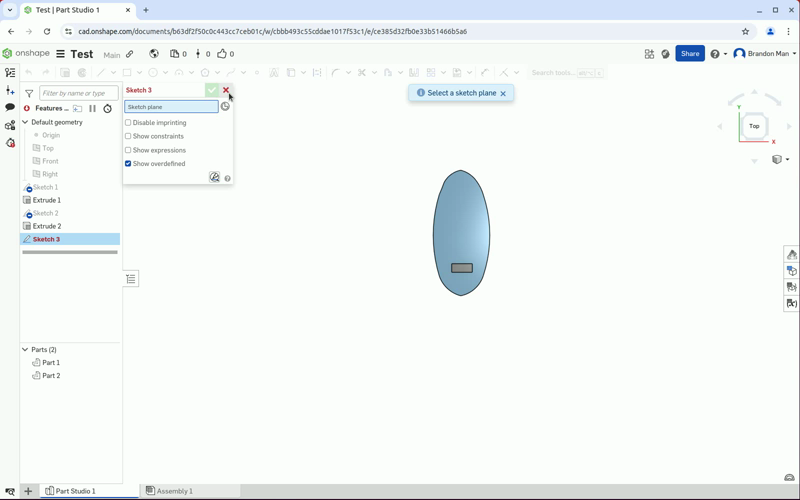
mouse_move(73, 150)
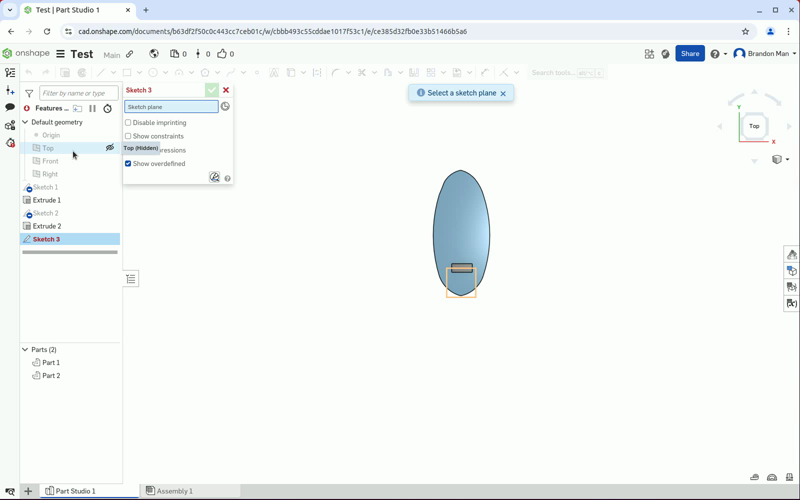
click(73, 150)
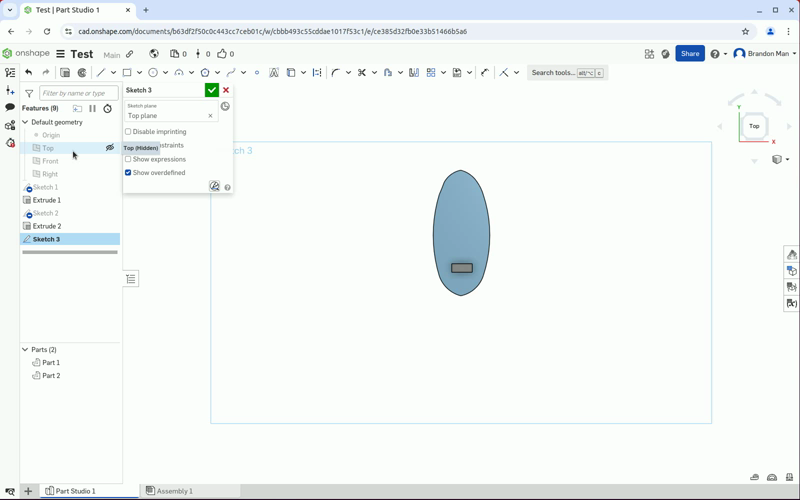
mouse_move(73, 352)
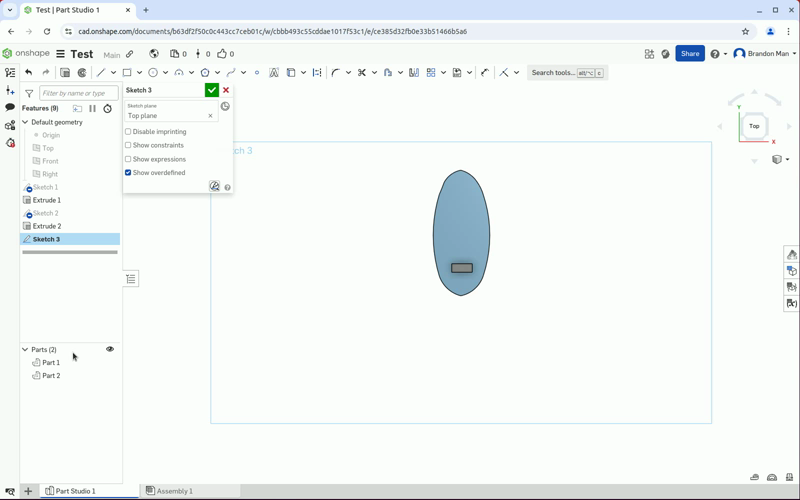
key(y)
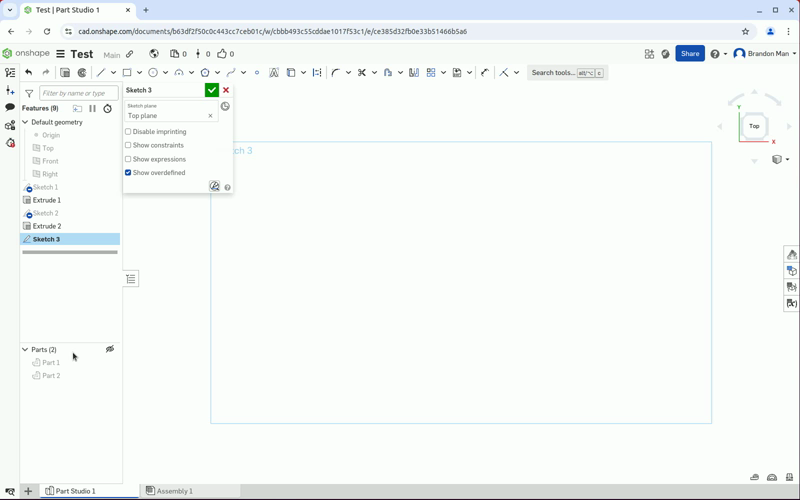
key(l)
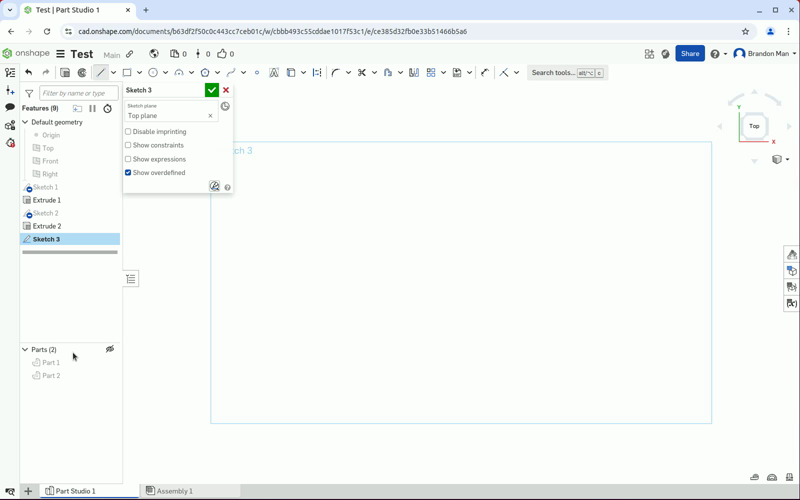
key_down(shift)
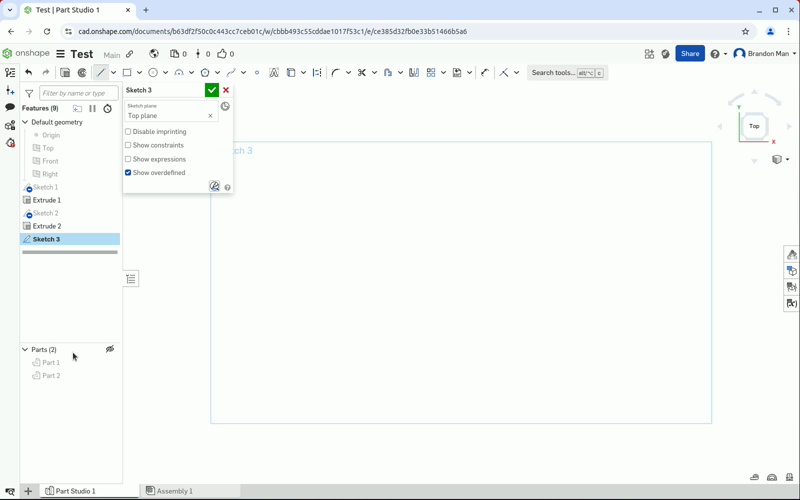
mouse_move(451, 198)
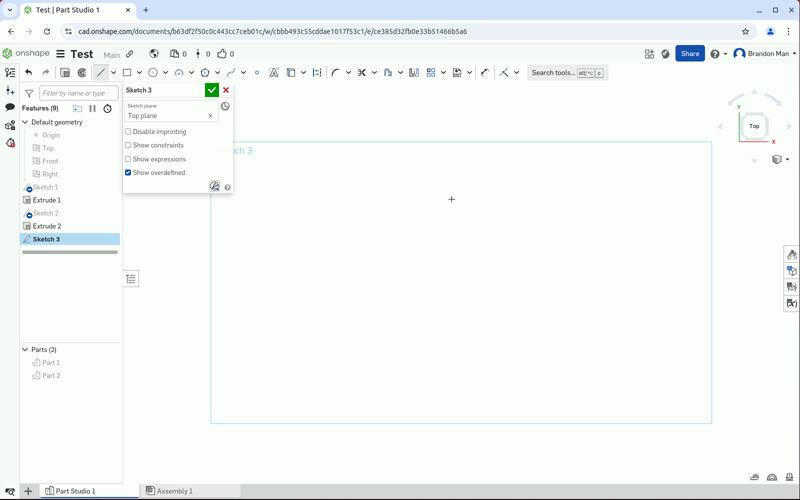
click(451, 198)
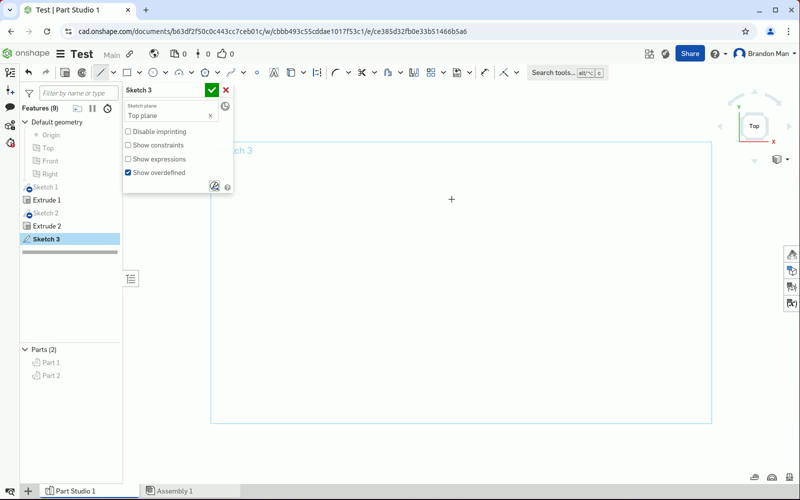
key_up(shift)
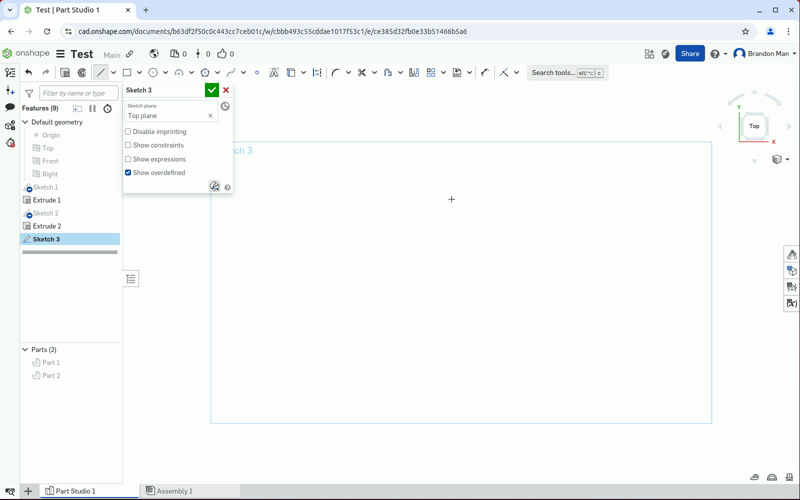
key_down(shift)
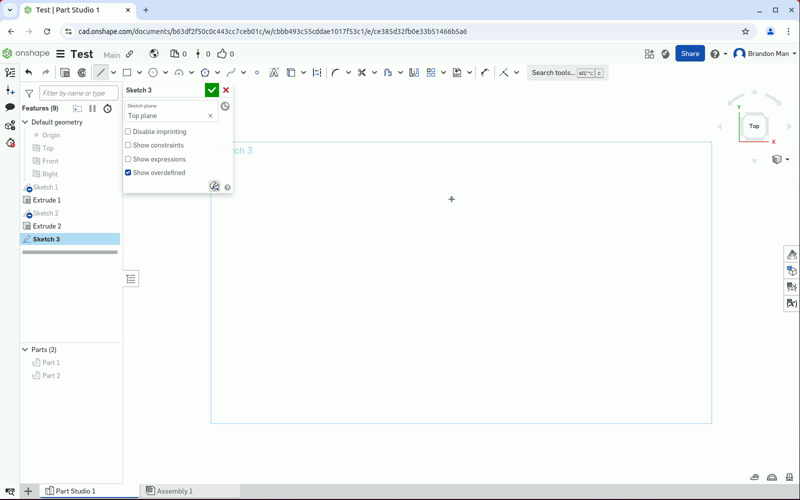
mouse_move(481, 198)
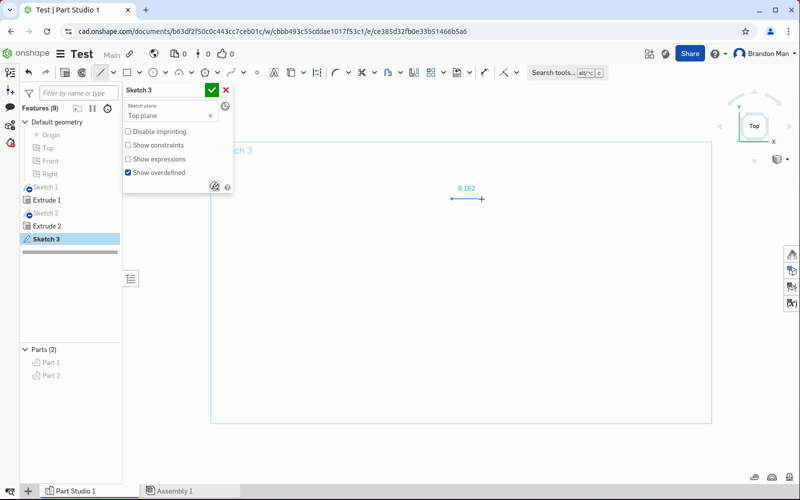
mouse_move(461, 198)
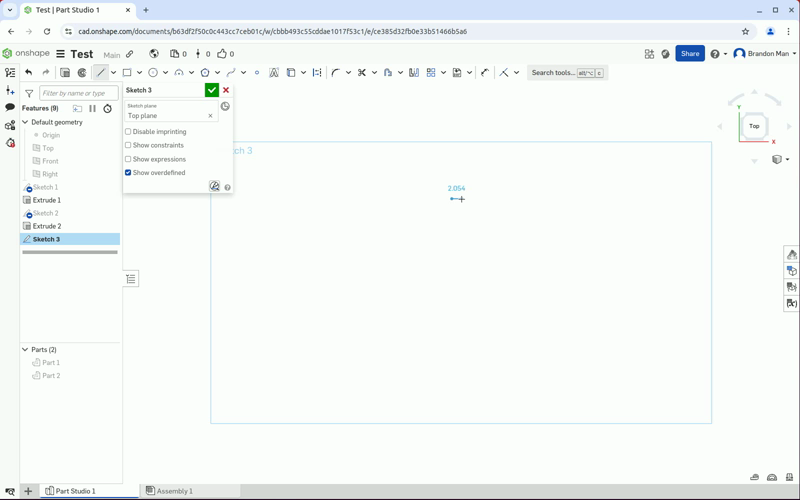
click(461, 198)
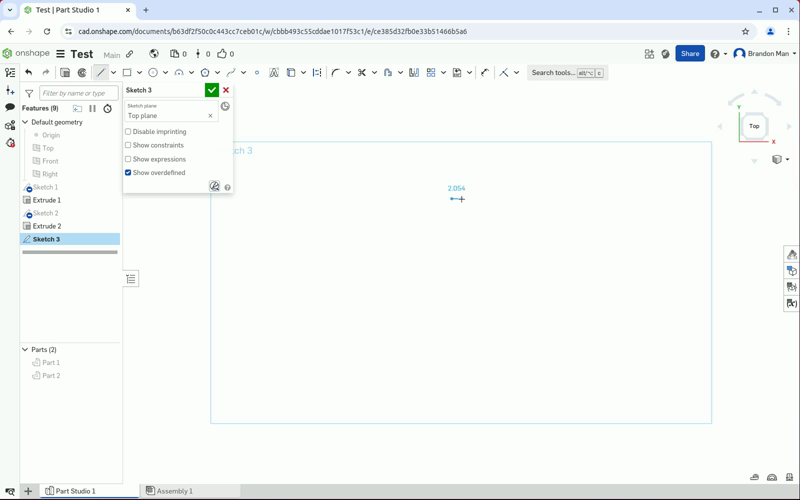
key_up(shift)
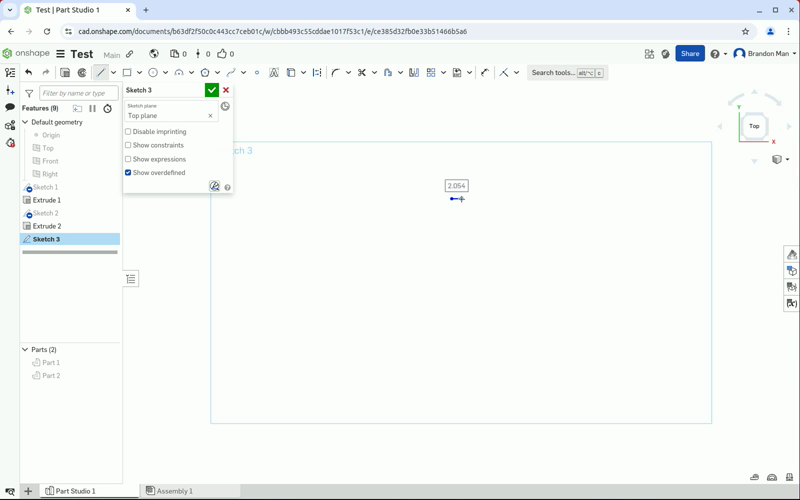
key_down(shift)
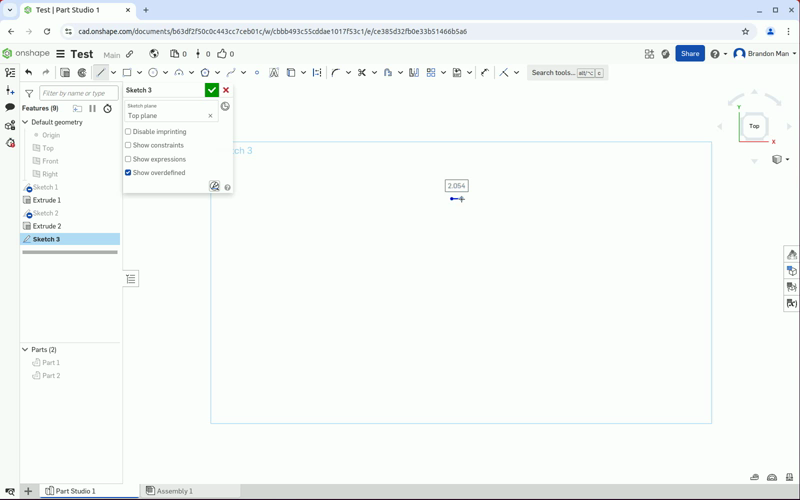
mouse_move(492, 198)
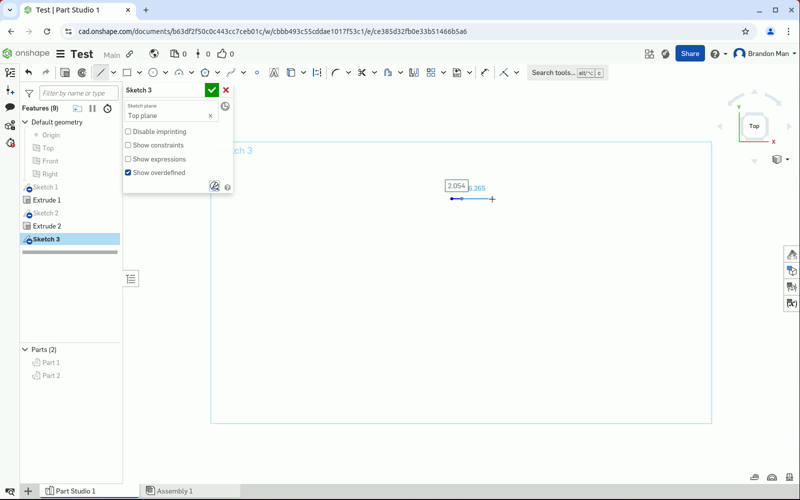
mouse_move(472, 198)
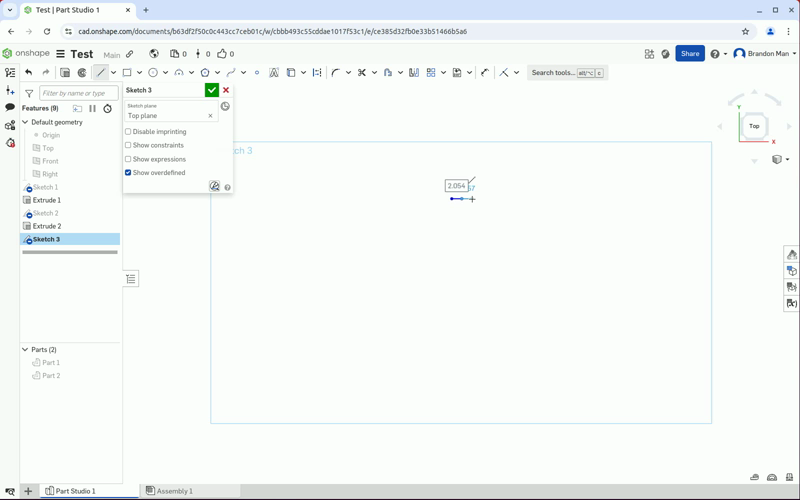
click(472, 198)
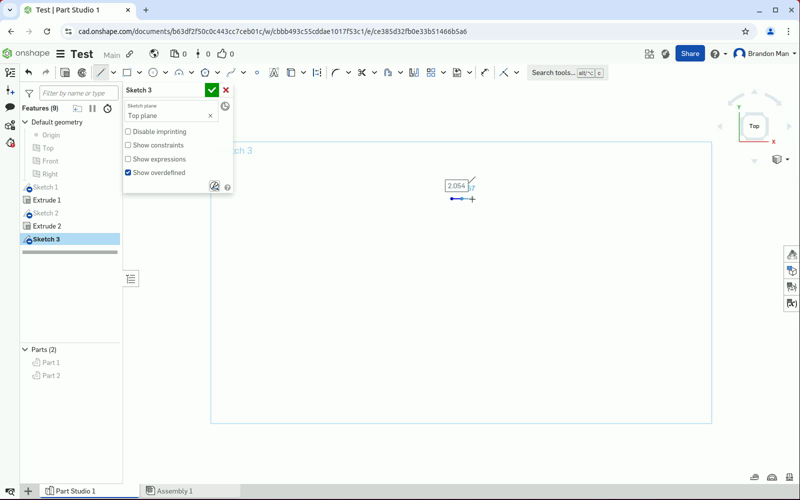
key_up(shift)
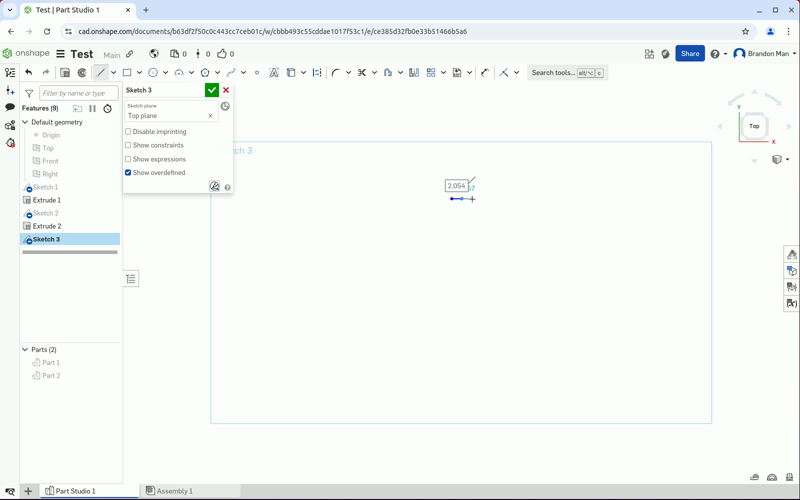
key_down(shift)
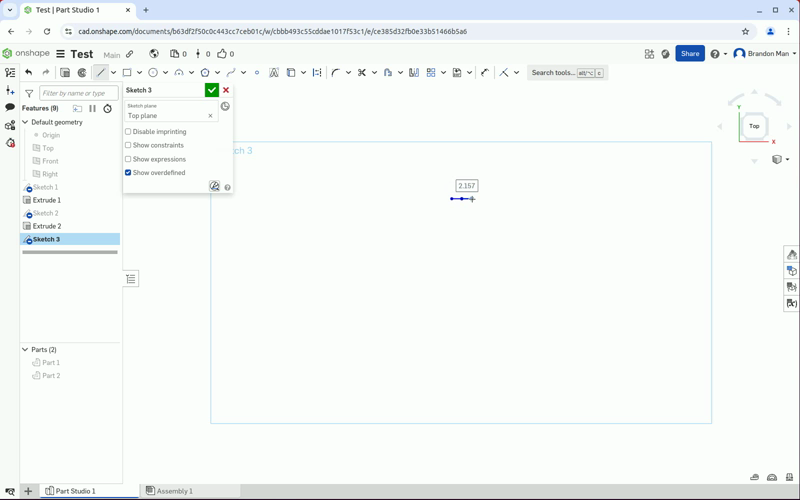
mouse_move(502, 198)
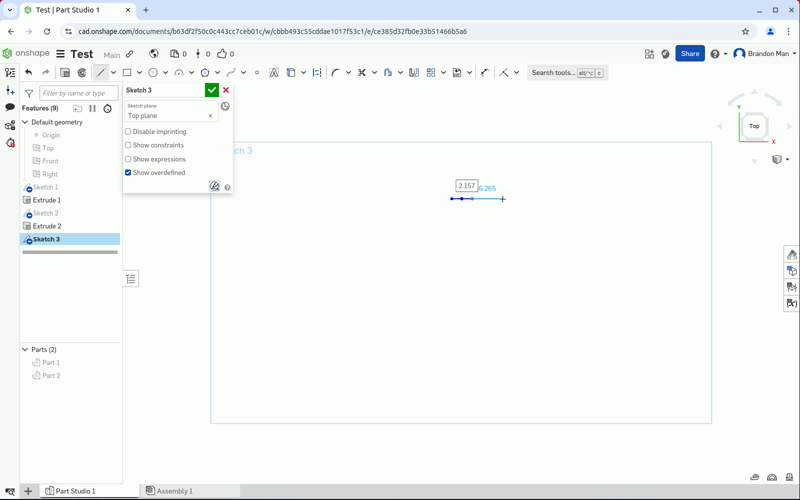
mouse_move(472, 189)
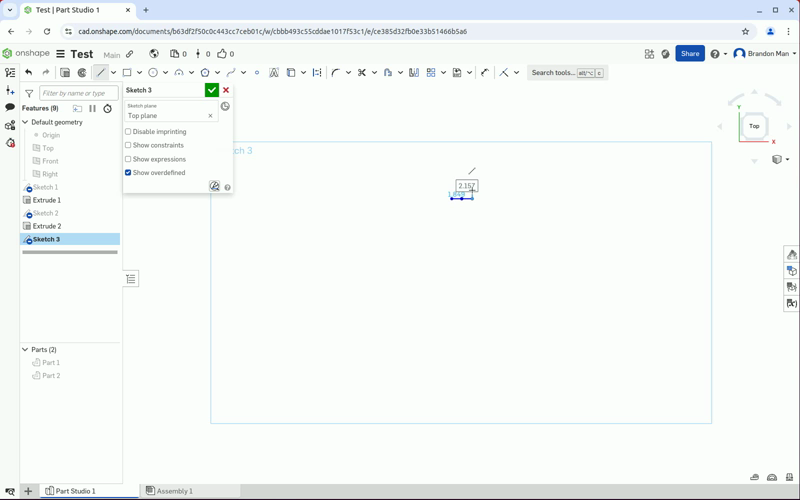
click(472, 189)
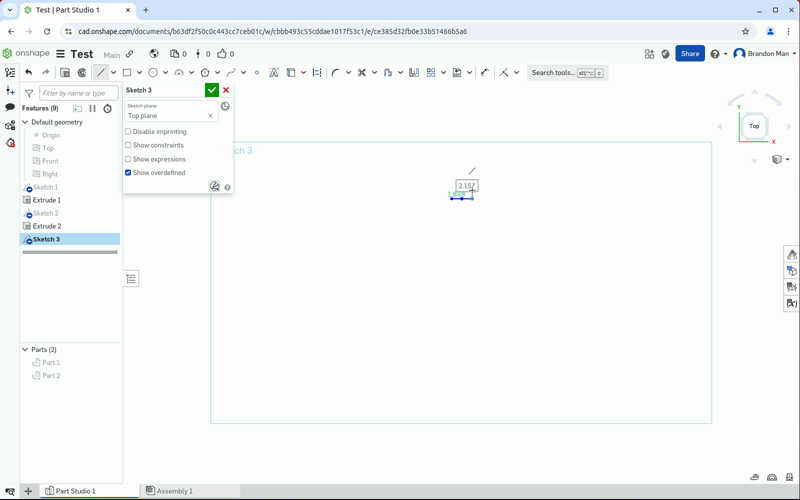
key_up(shift)
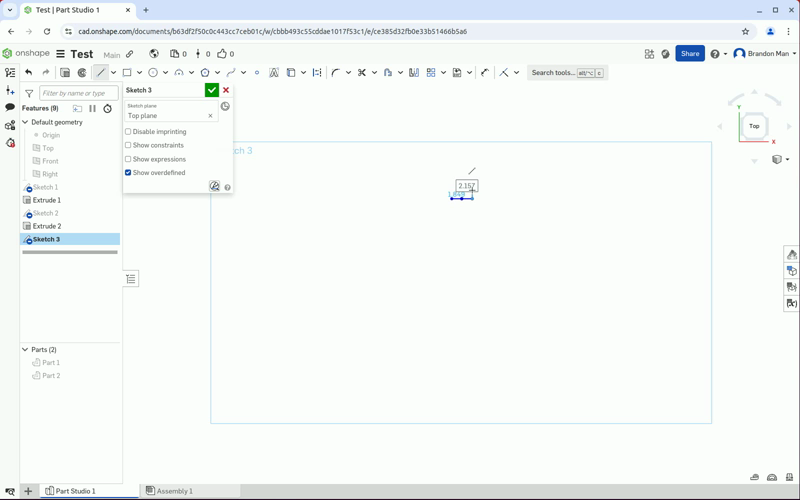
key_down(shift)
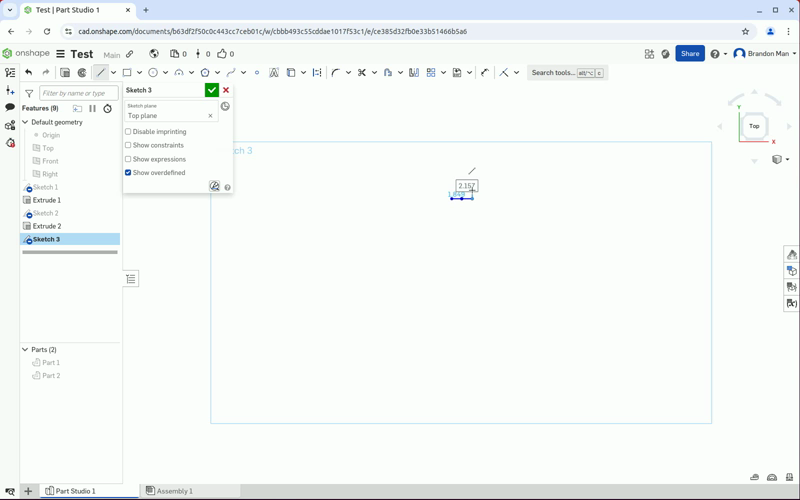
mouse_move(502, 189)
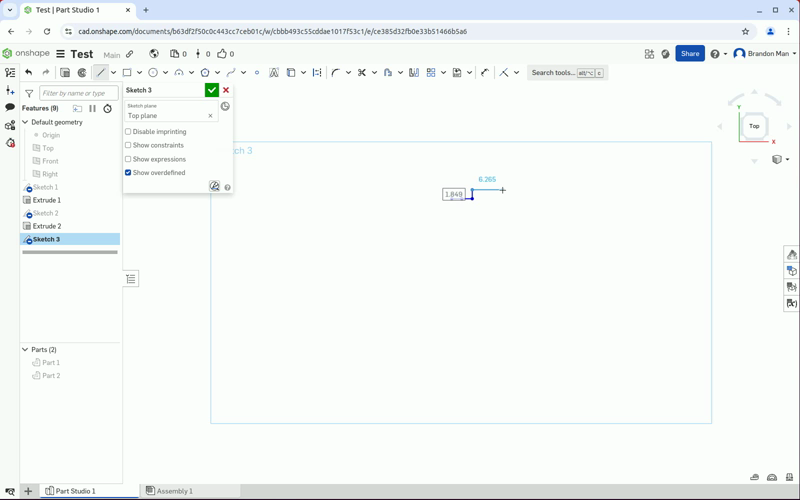
mouse_move(461, 189)
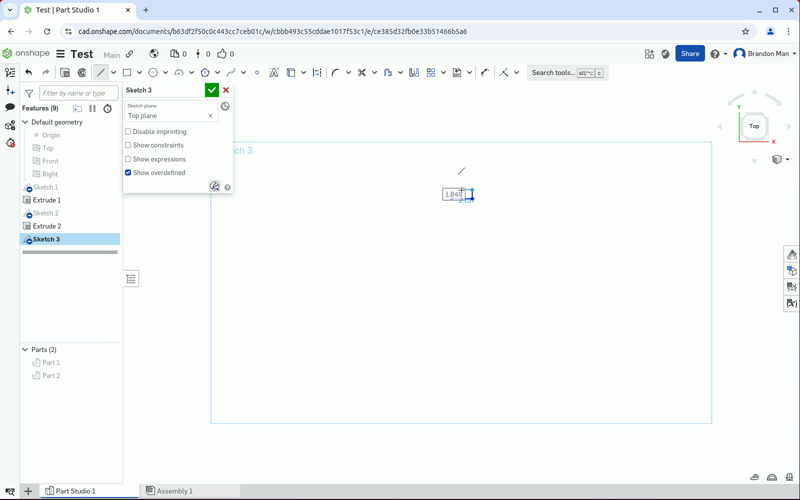
click(461, 189)
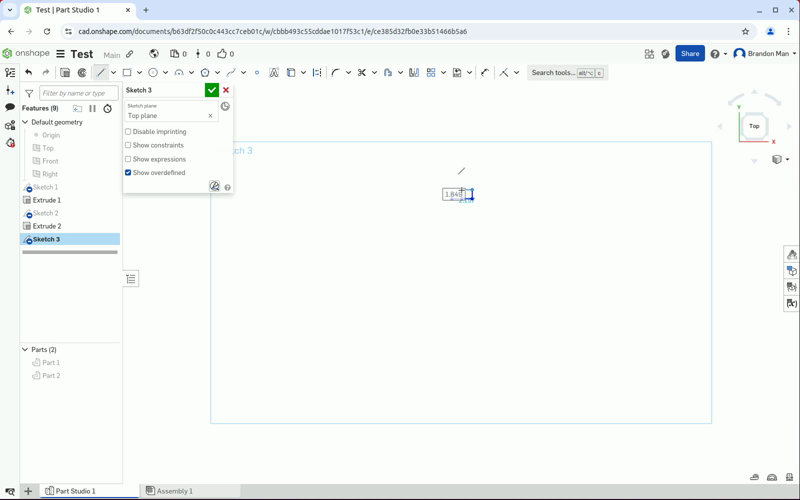
key_up(shift)
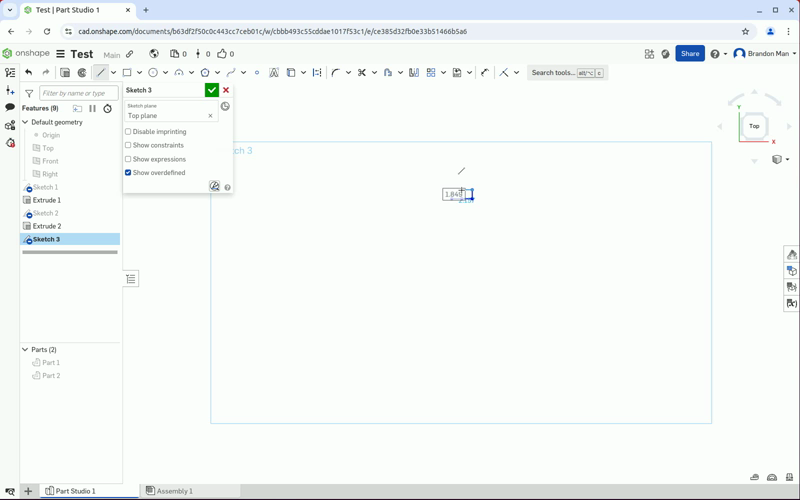
key_down(shift)
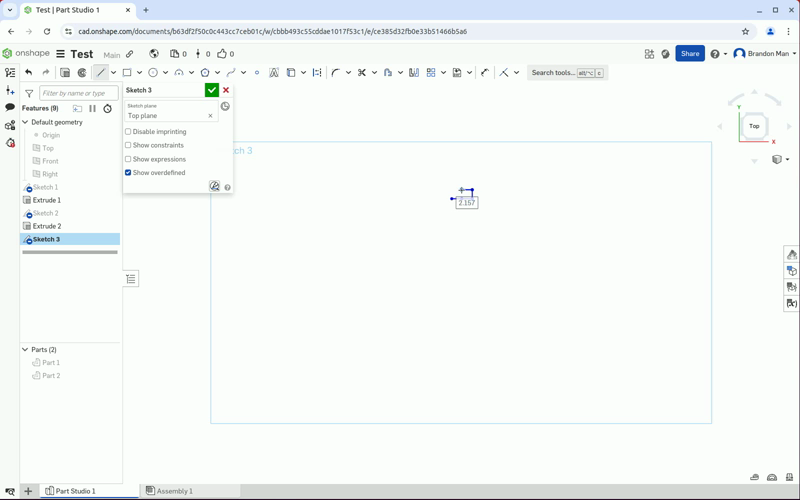
mouse_move(492, 189)
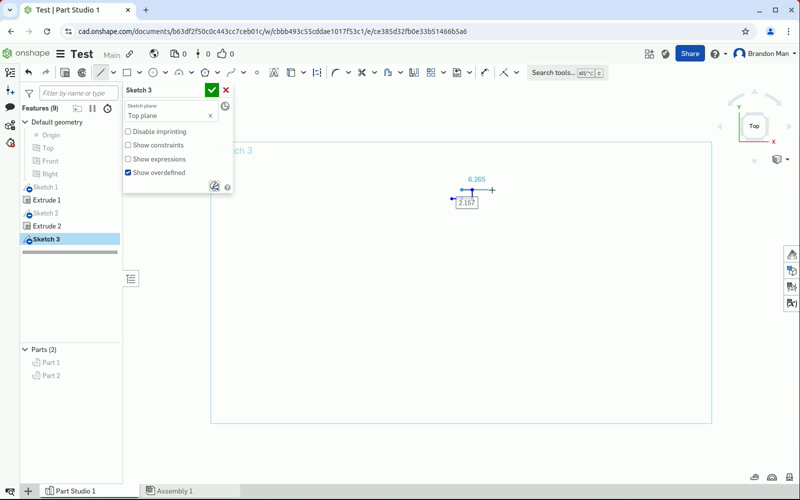
mouse_move(451, 189)
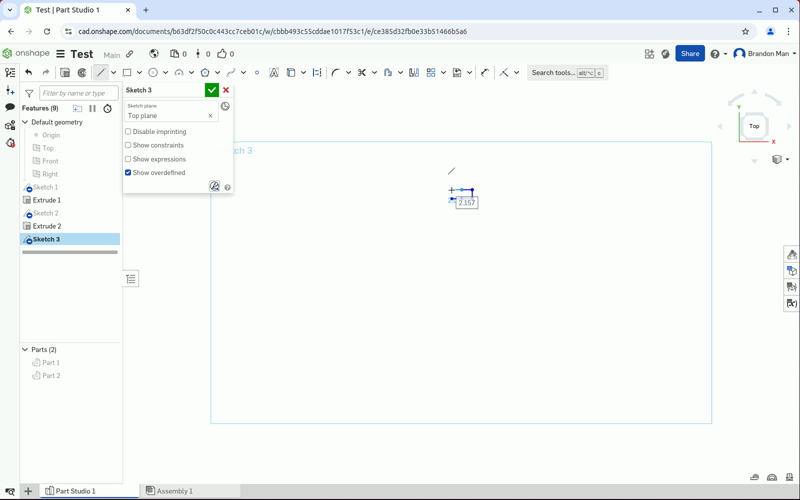
click(451, 189)
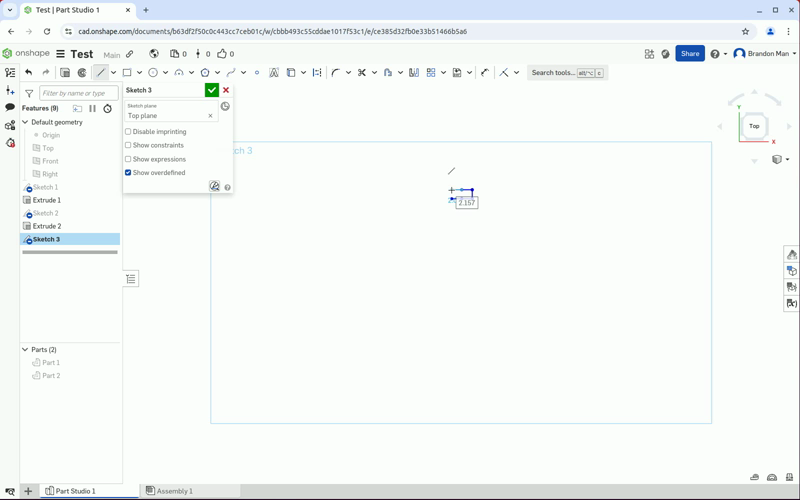
key_up(shift)
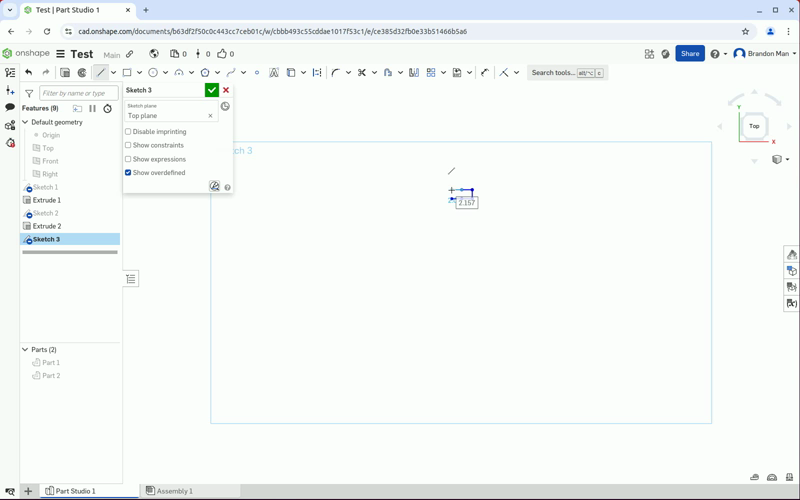
mouse_move(481, 189)
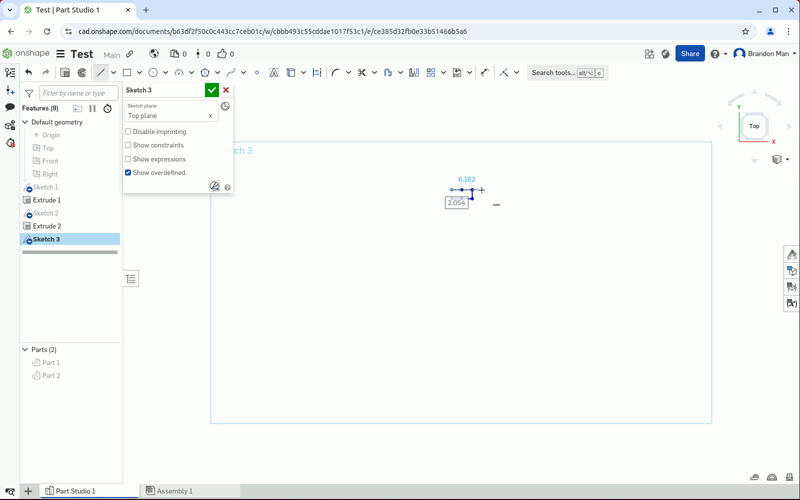
key_down(shift)
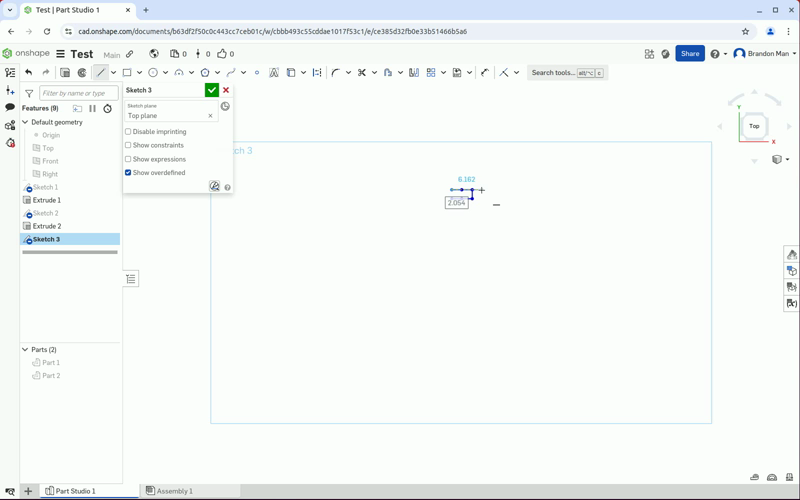
mouse_move(451, 198)
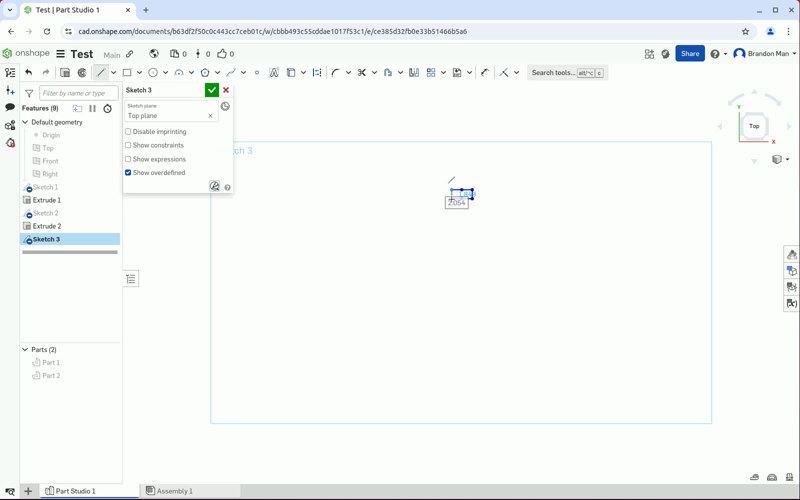
key_up(shift)
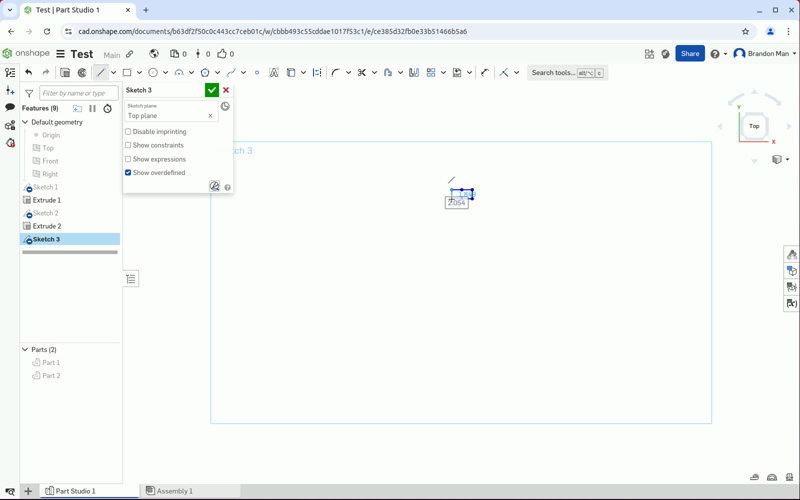
click(451, 198)
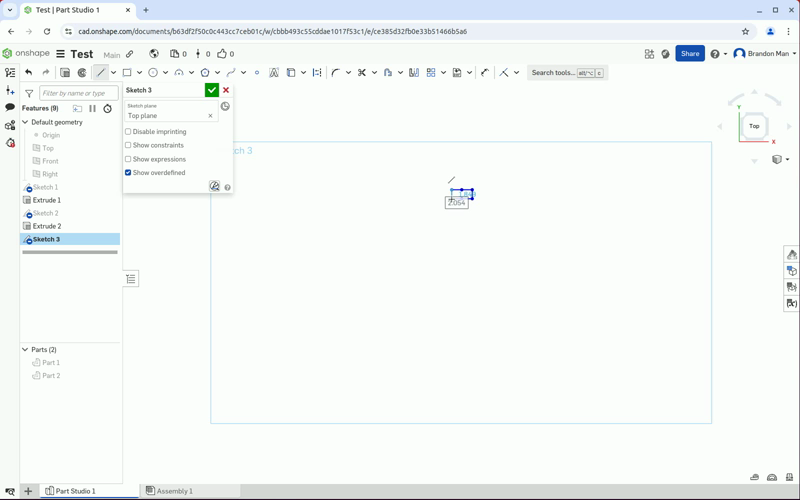
key(esc)
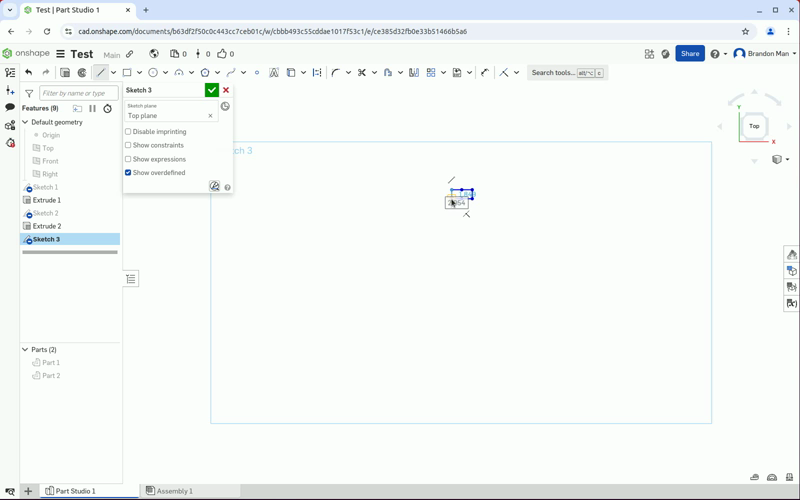
mouse_move(461, 191)
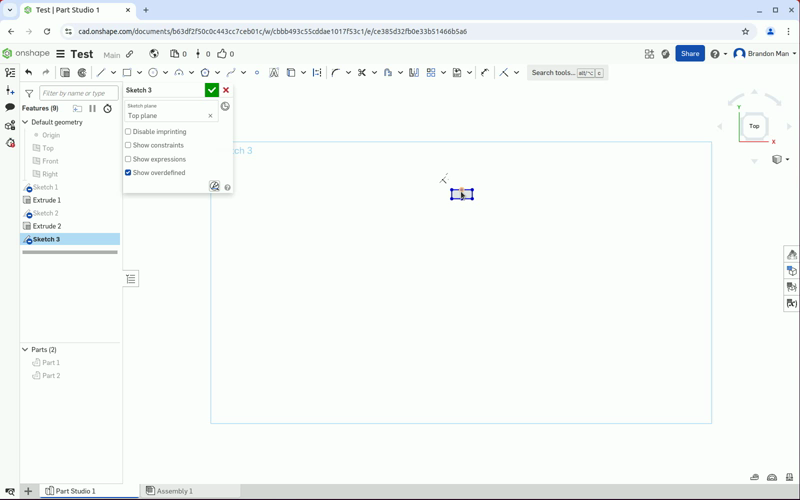
scroll(6)
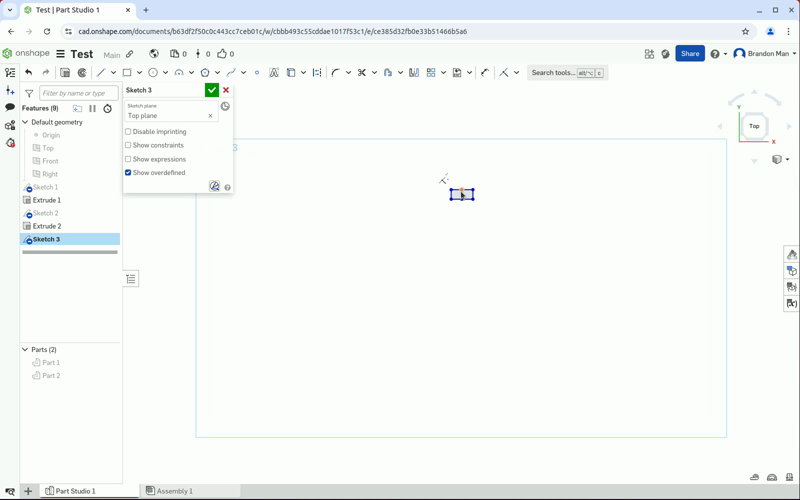
scroll(6)
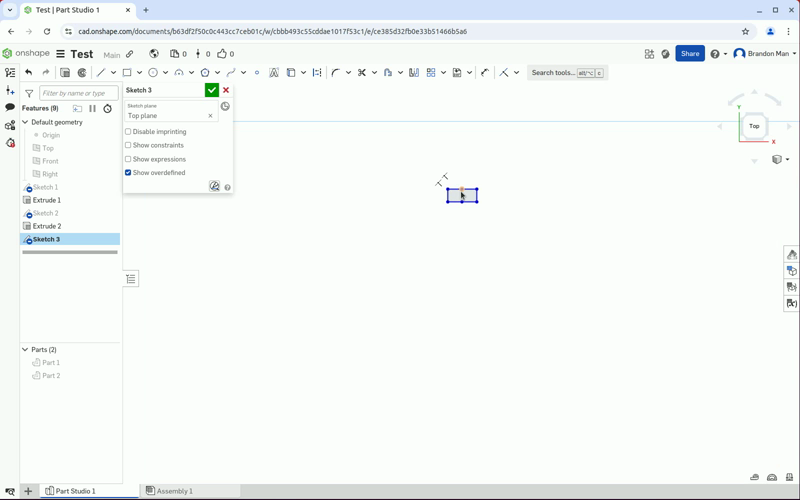
scroll(6)
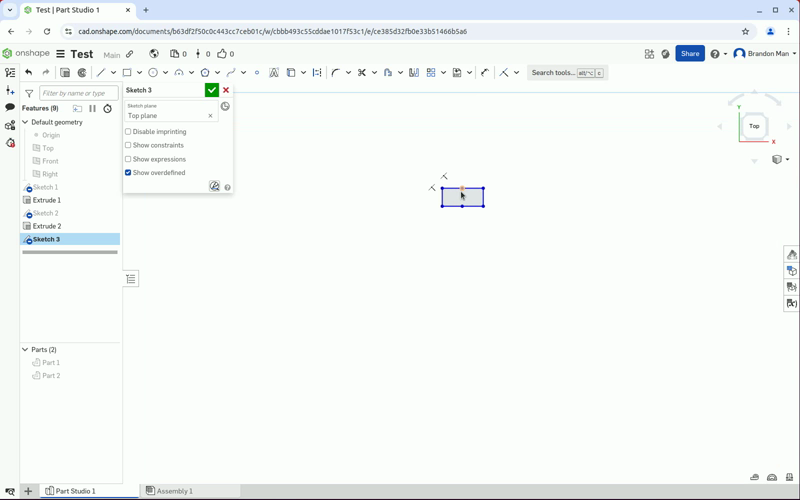
scroll(6)
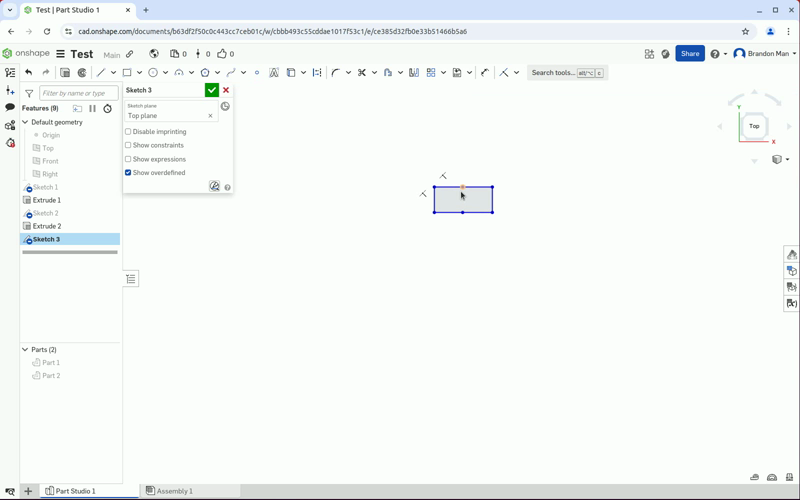
scroll(6)
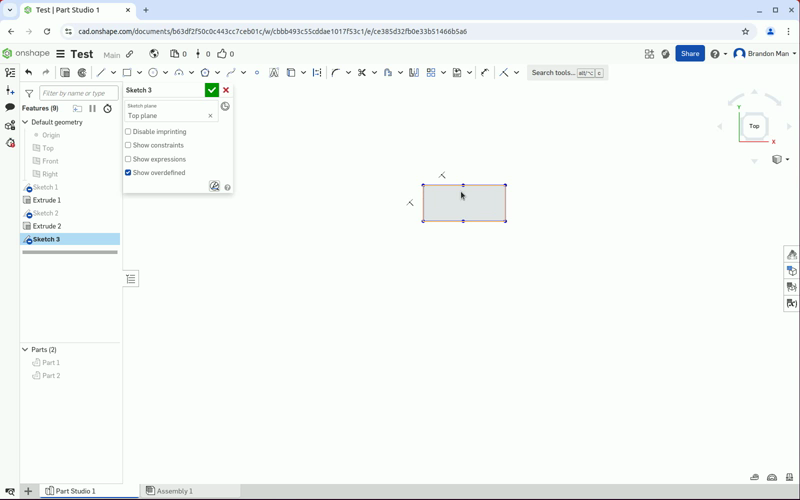
scroll(6)
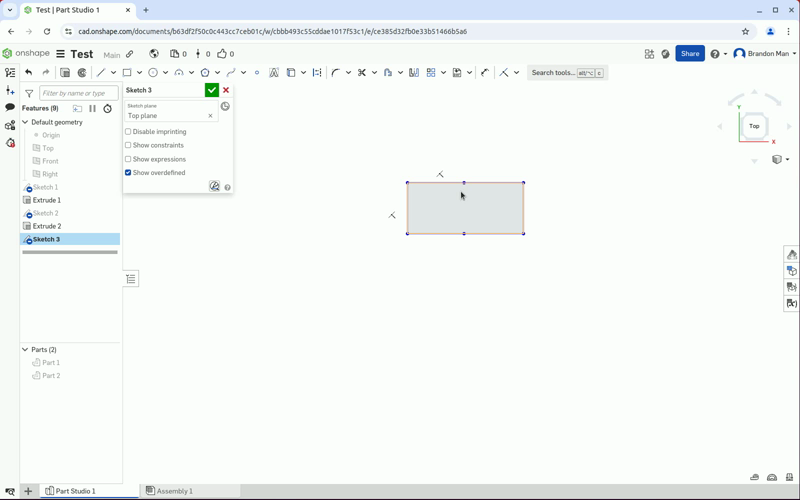
scroll(6)
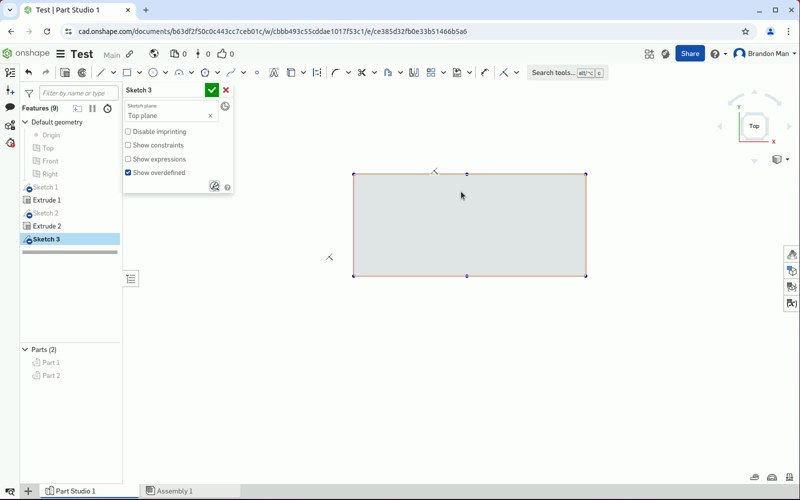
click(461, 191)
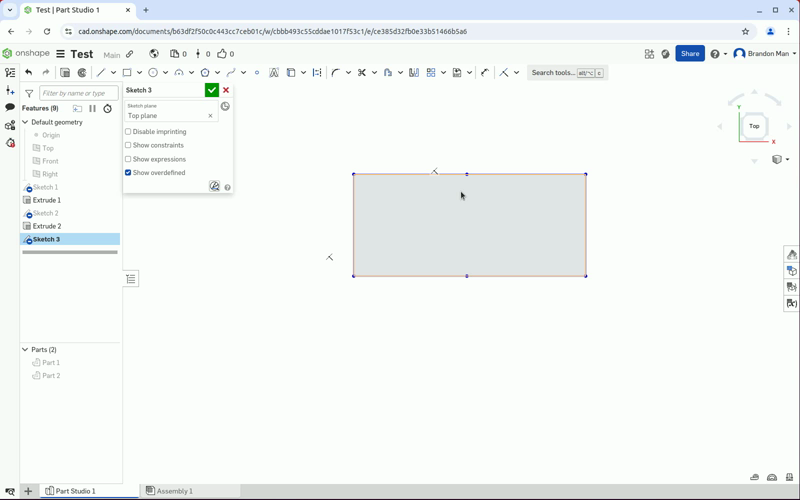
scroll(-6)
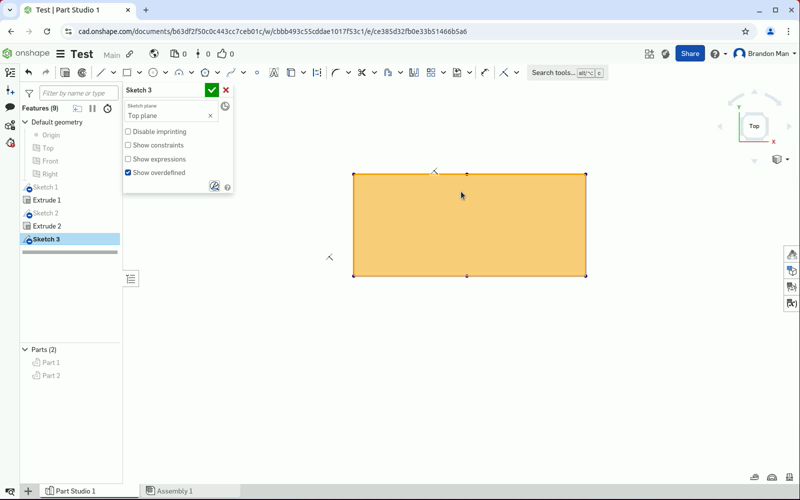
scroll(-6)
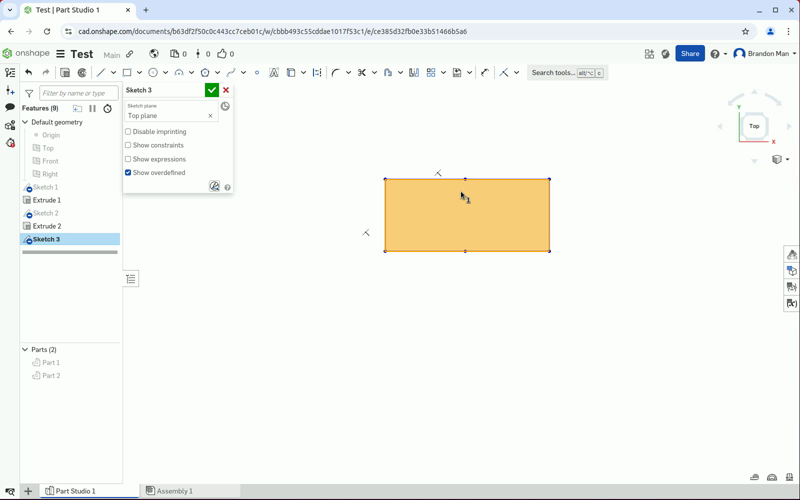
scroll(-6)
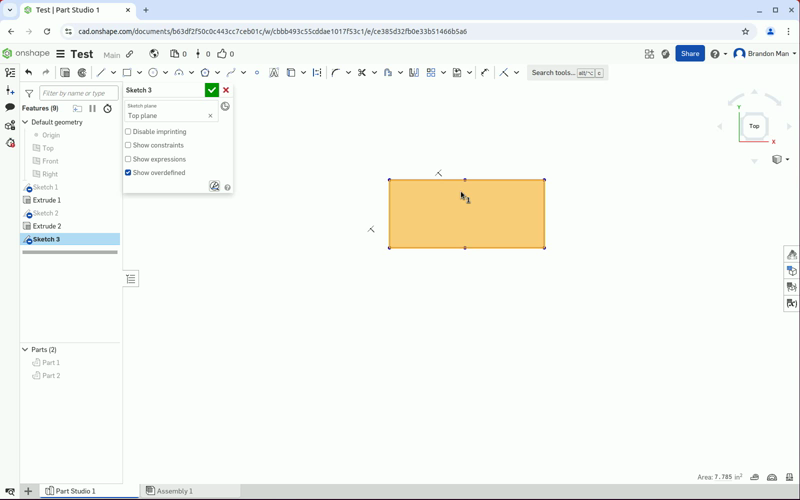
scroll(-6)
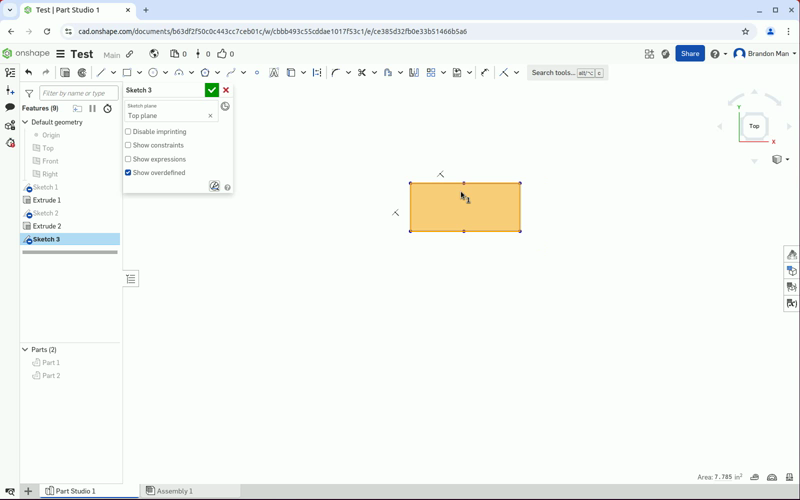
scroll(-6)
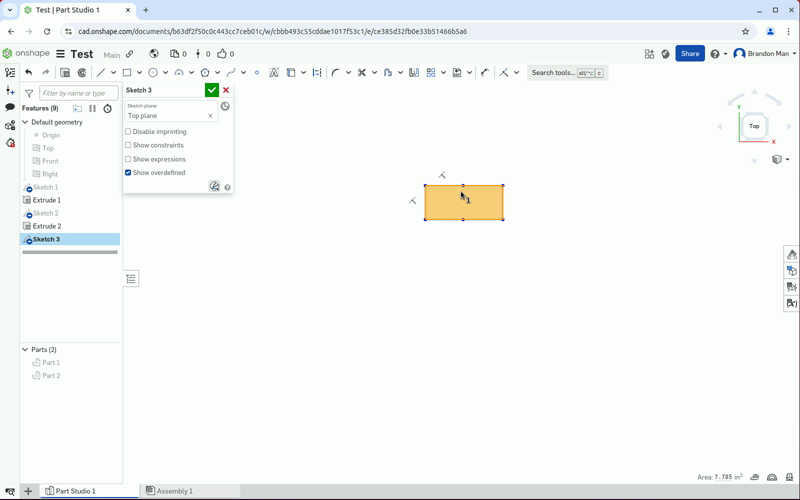
scroll(-6)
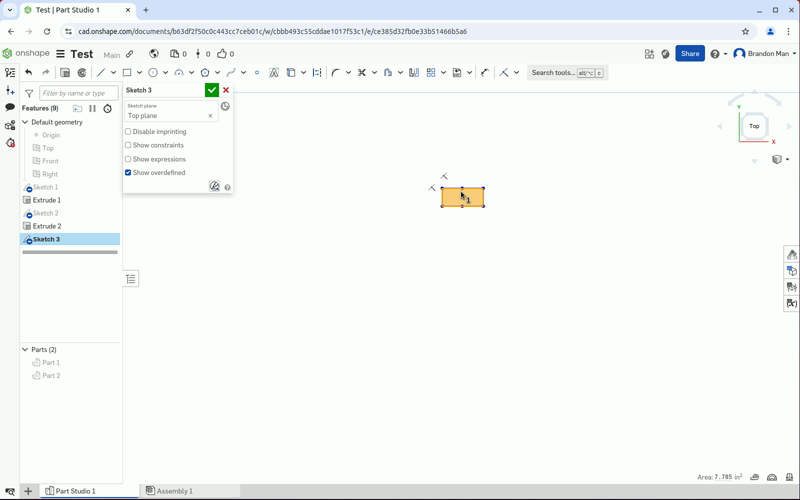
scroll(-6)
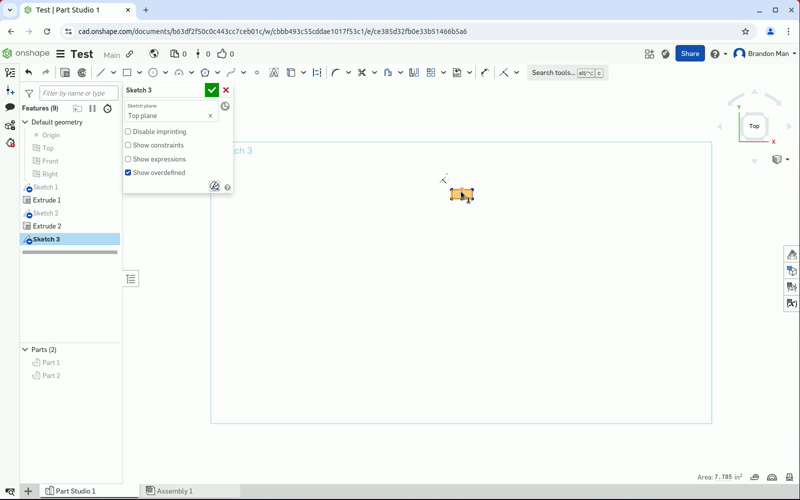
mouse_move(73, 352)
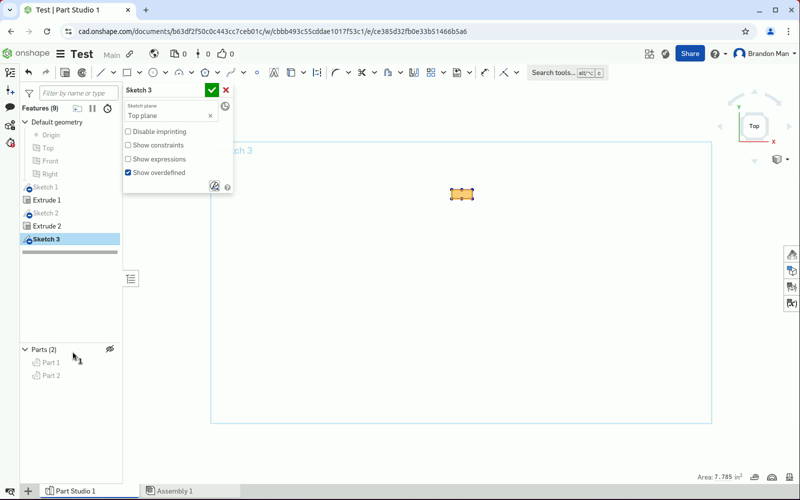
key(shift+y)
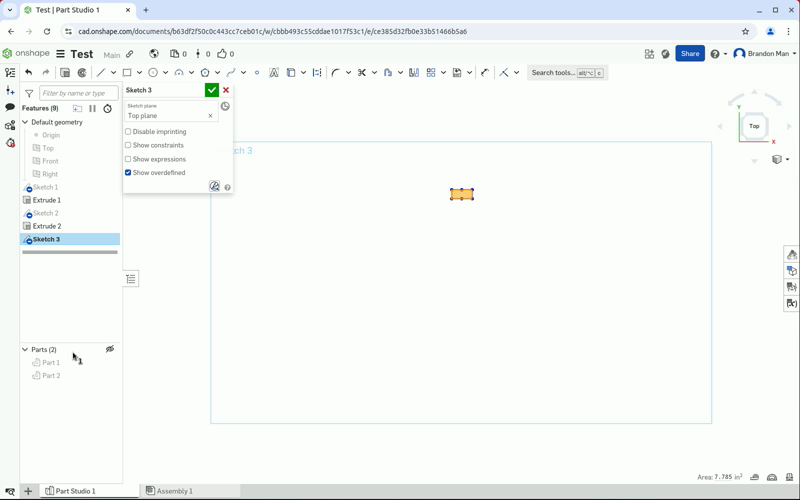
key(shift+e)
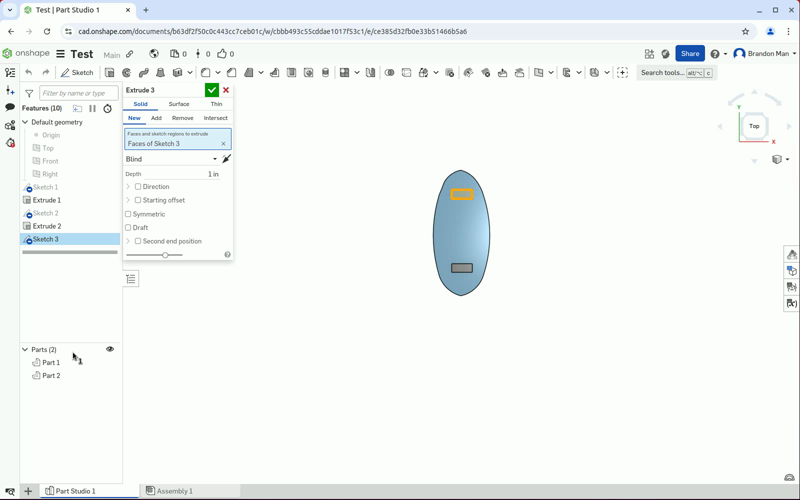
mouse_move(143, 106)
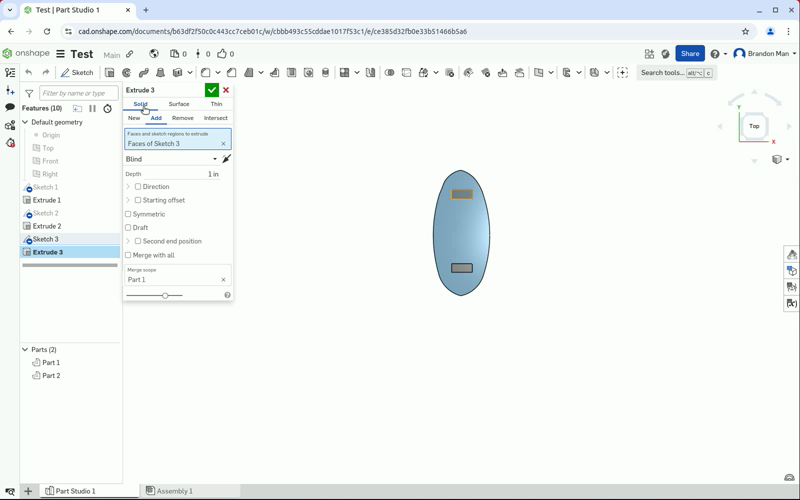
click(143, 106)
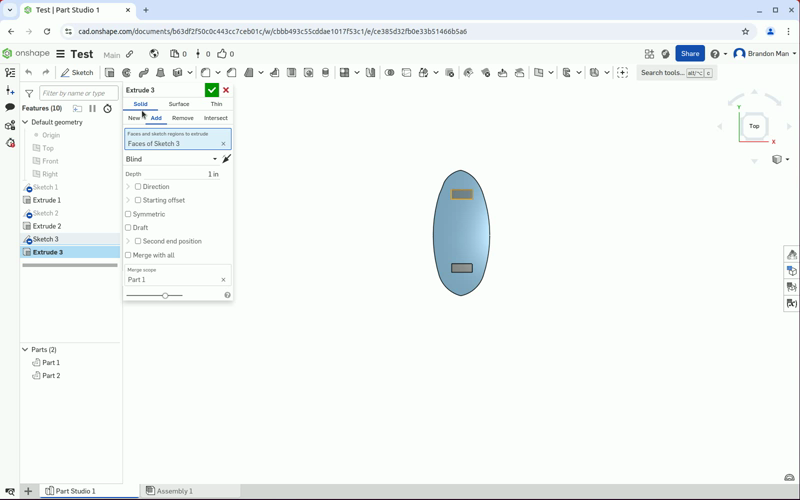
mouse_move(137, 120)
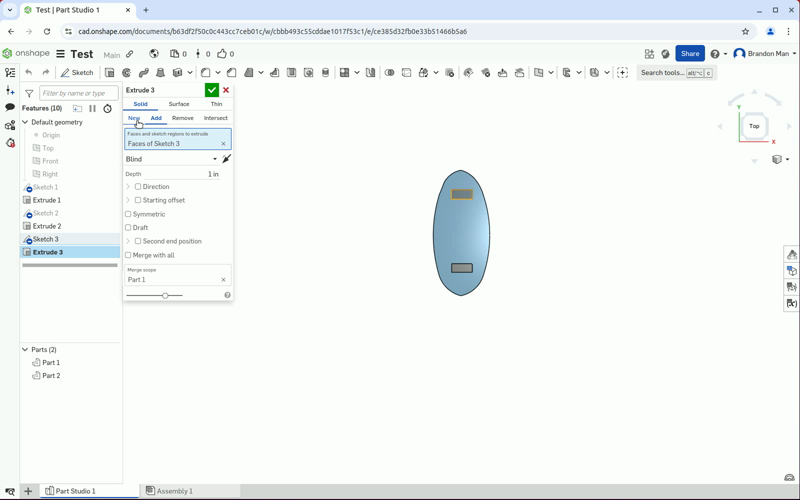
click(137, 120)
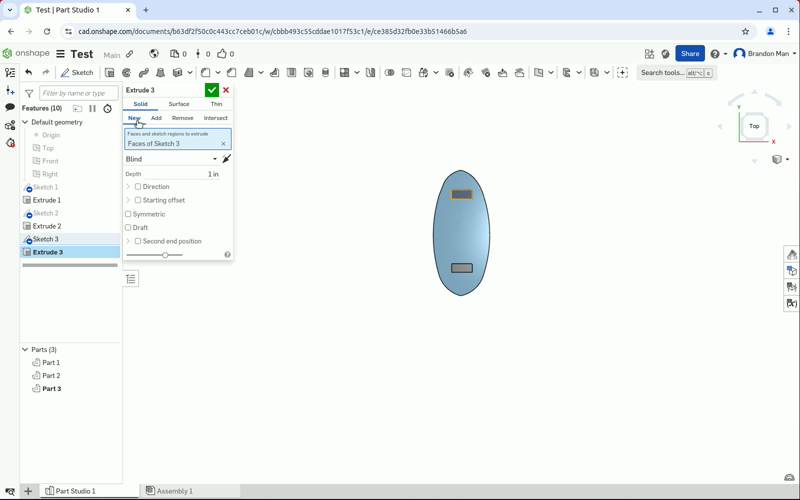
key(tab, 4)
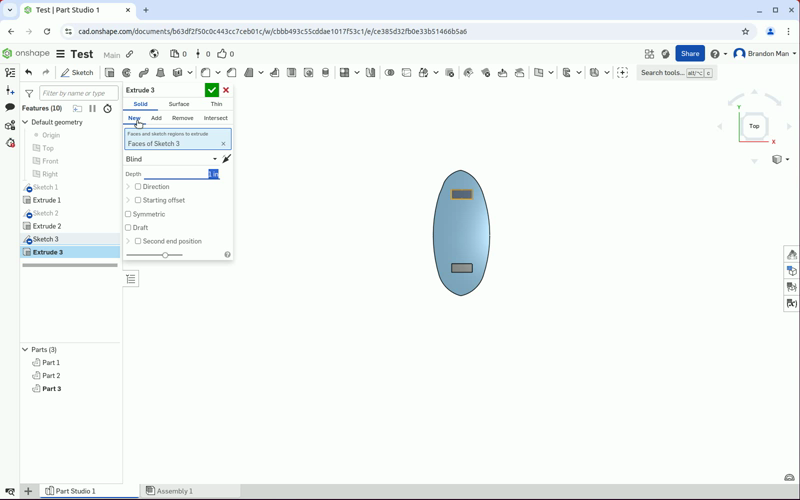
text(2.407)
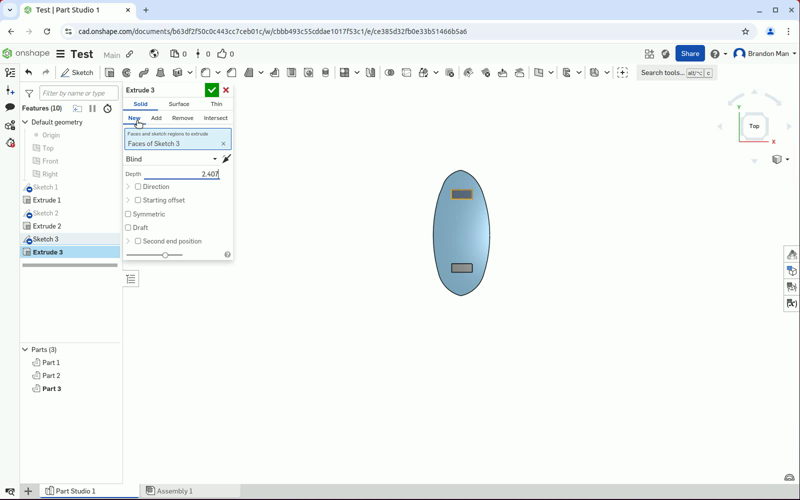
key(enter)
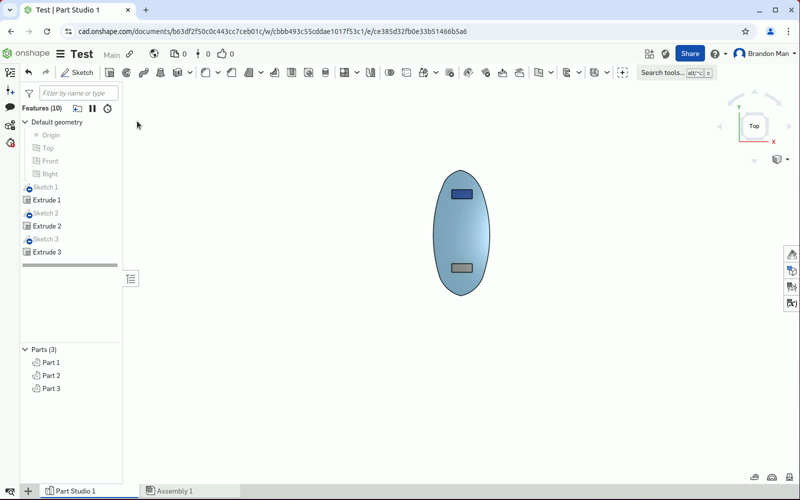
key(shift+h)
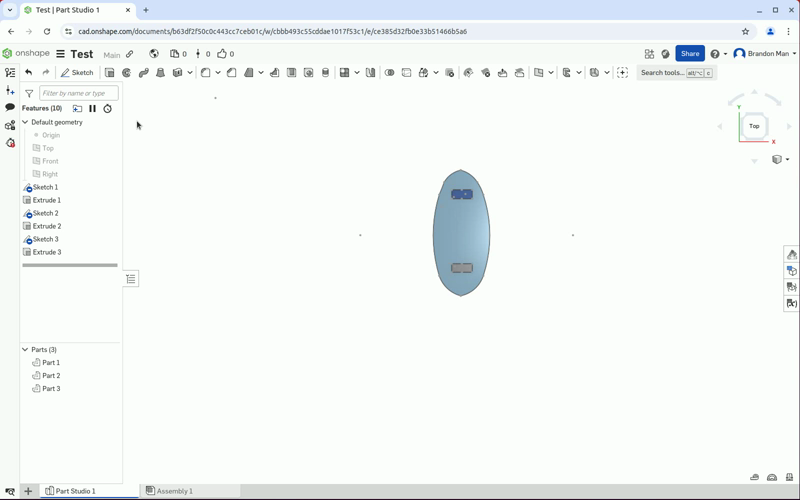
key(shift+h)
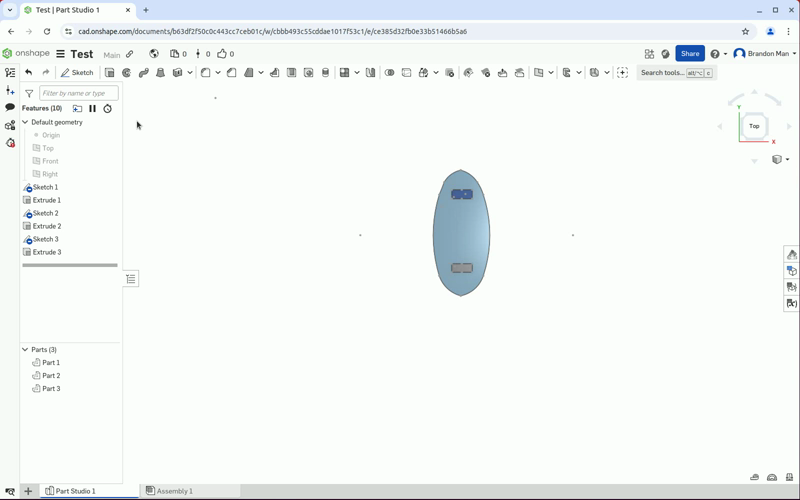
key(shift+7)
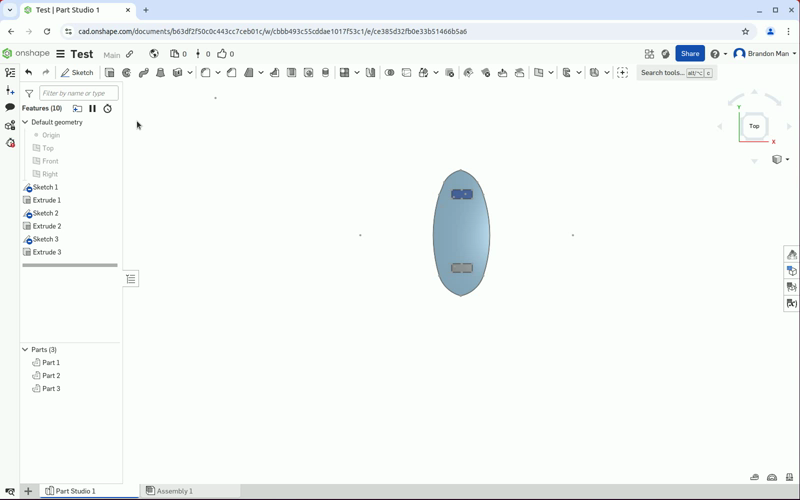
key(up, 3)
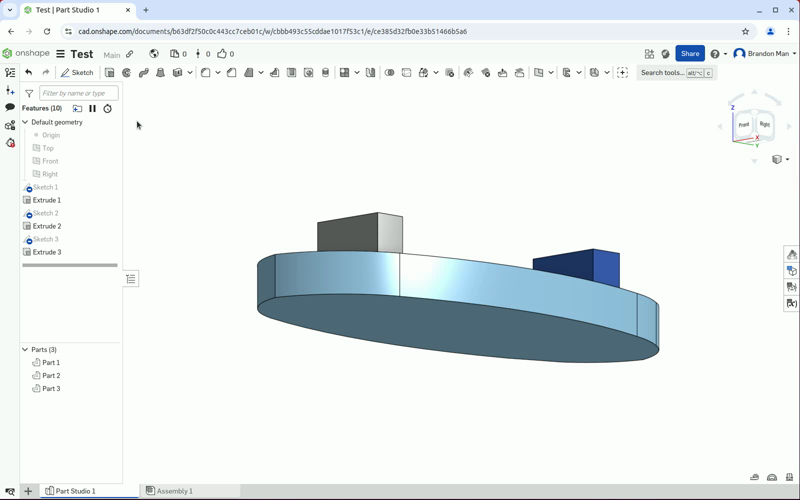
key(left, 3)
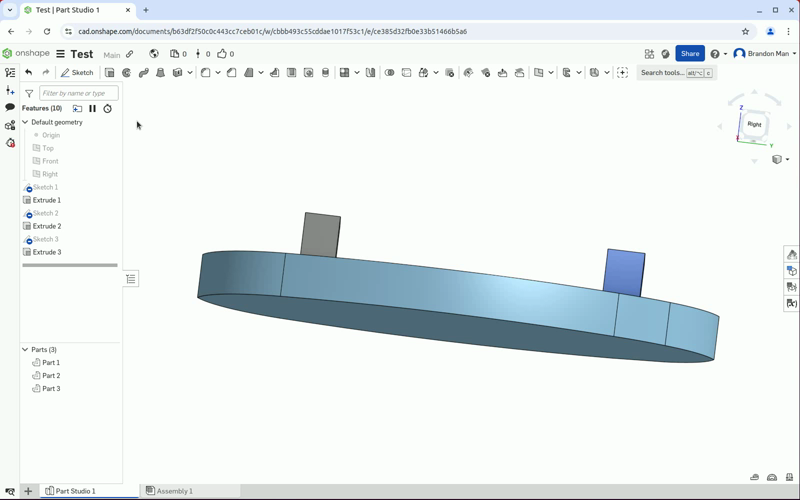
key(right, 3)
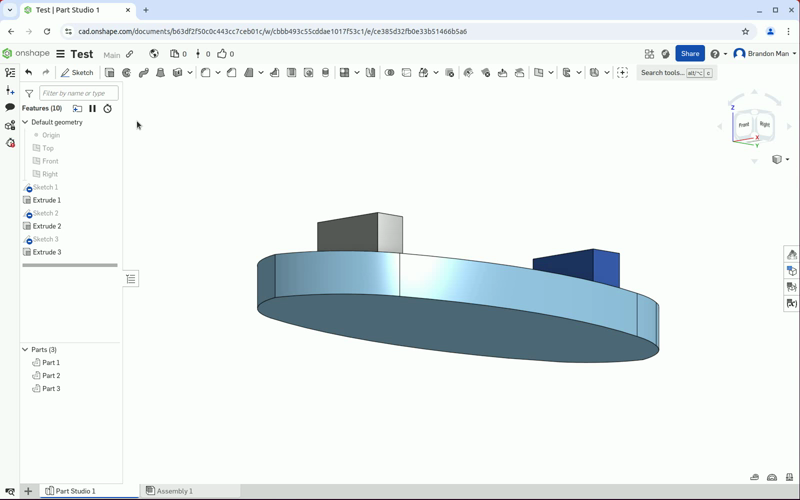
key(down, 3)
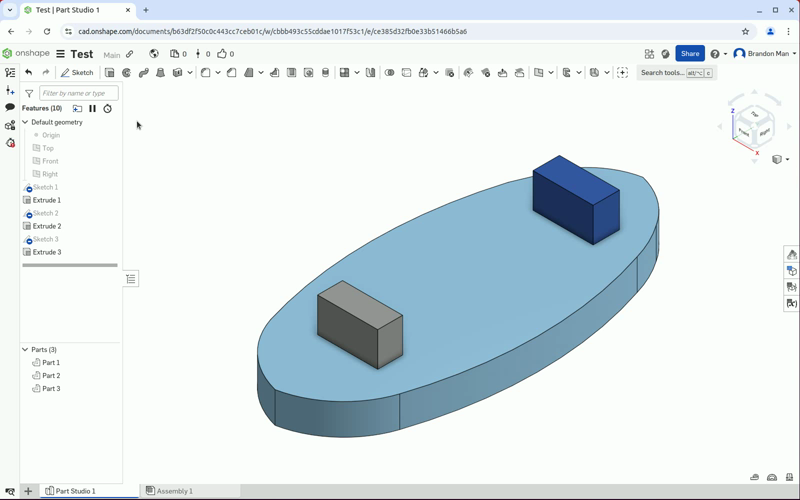
mouse_move(73, 189)
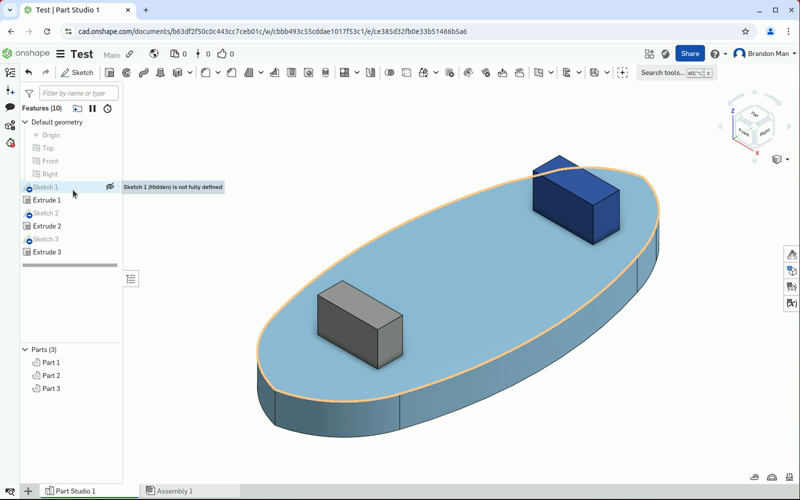
click(73, 189)